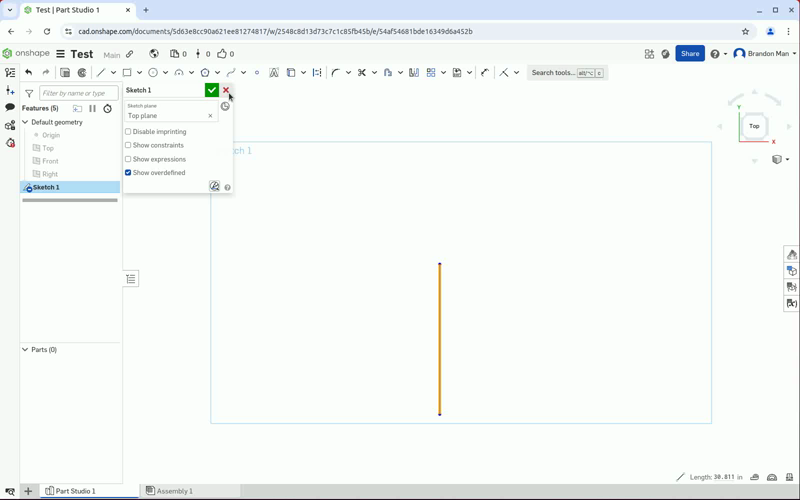
key(shift+h)
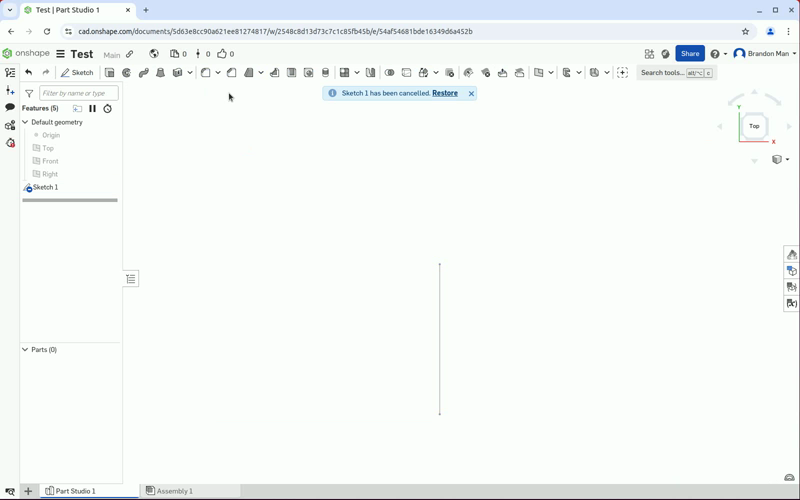
key(shift+s)
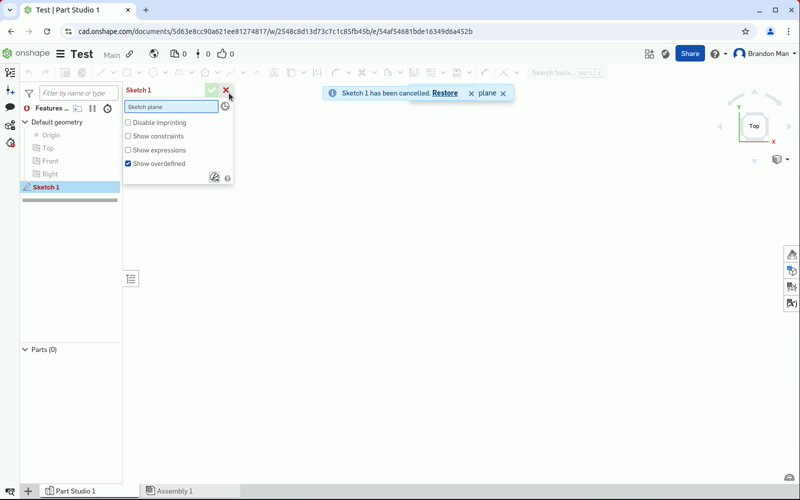
mouse_move(73, 150)
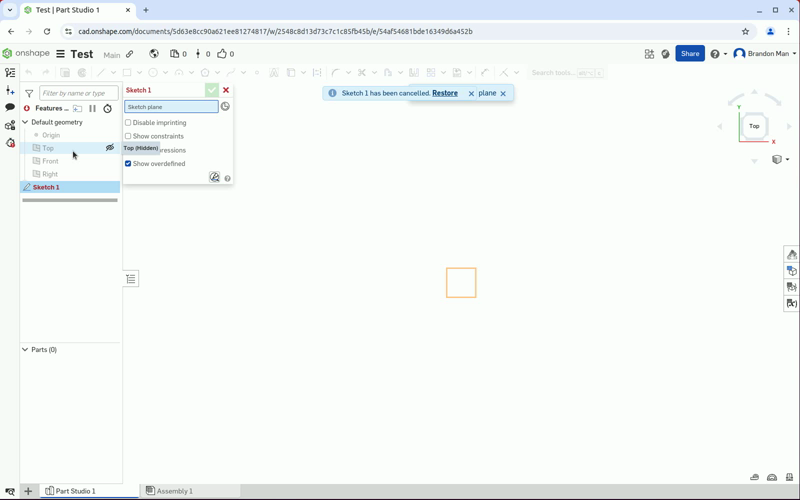
click(73, 150)
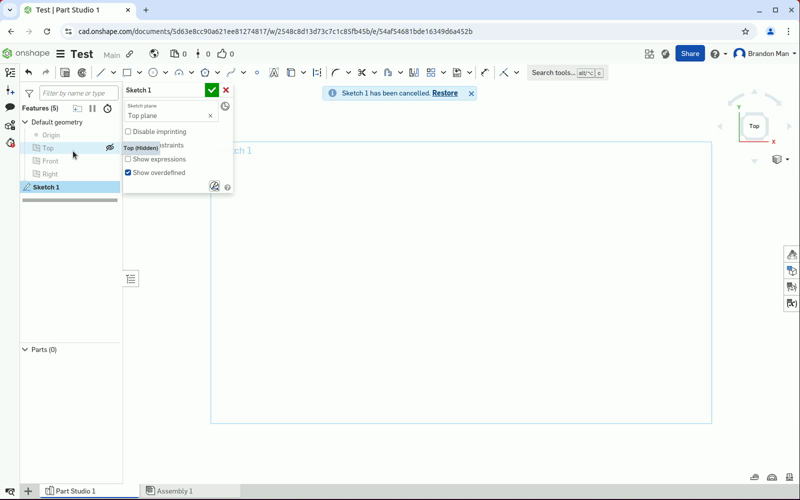
mouse_move(73, 352)
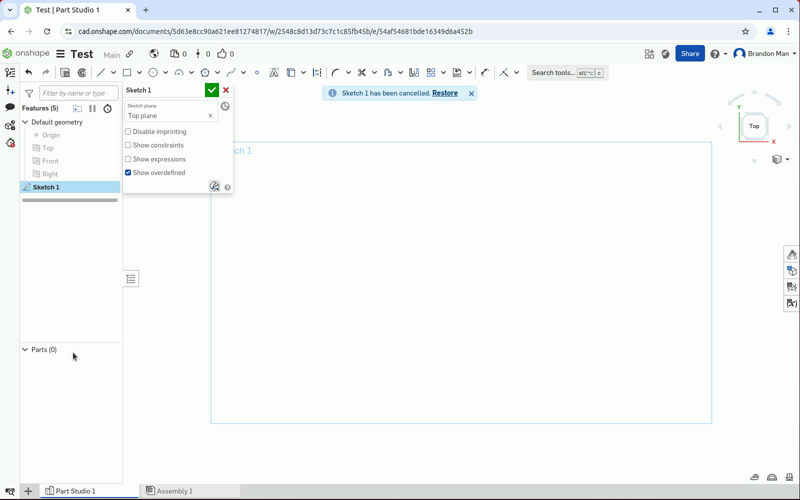
key(y)
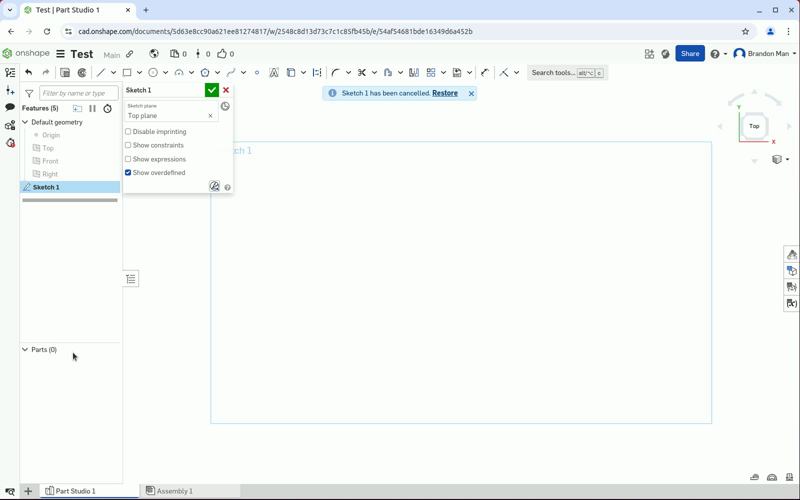
key(l)
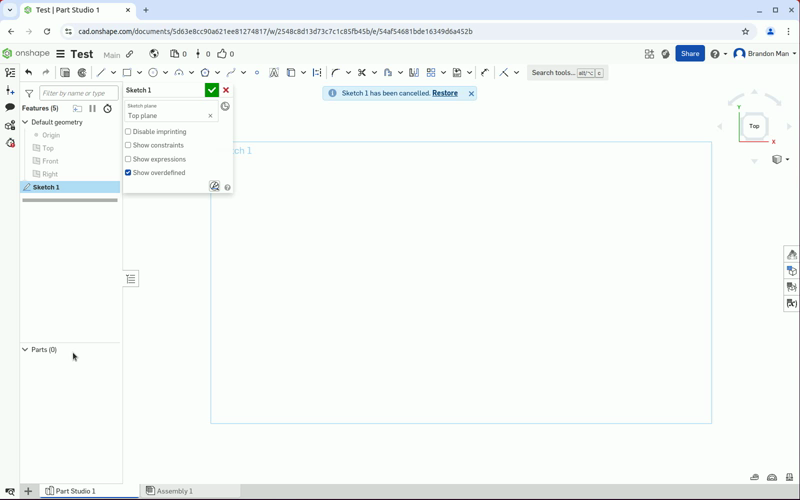
key_down(shift)
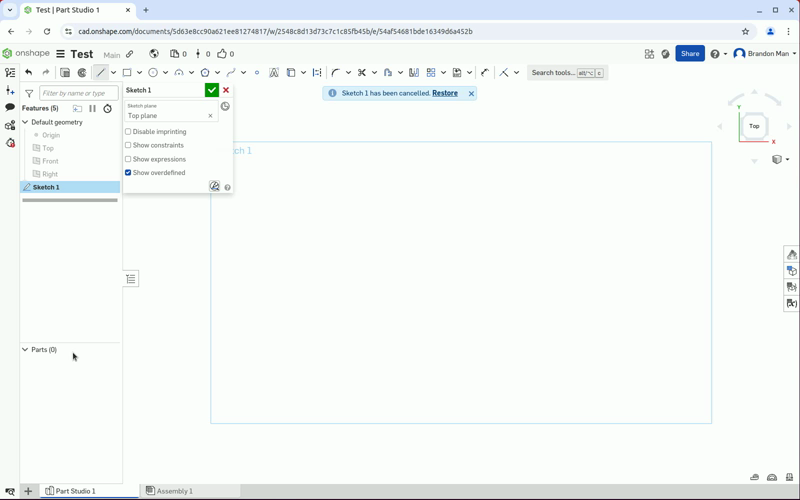
mouse_move(355, 386)
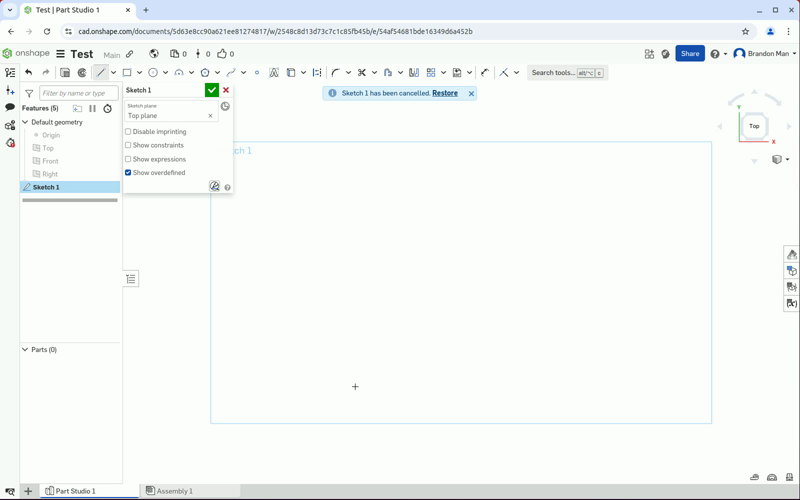
click(355, 386)
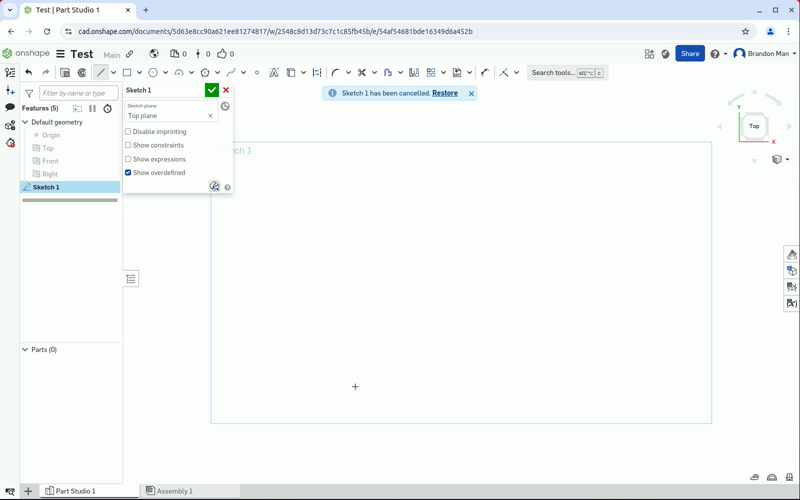
key_up(shift)
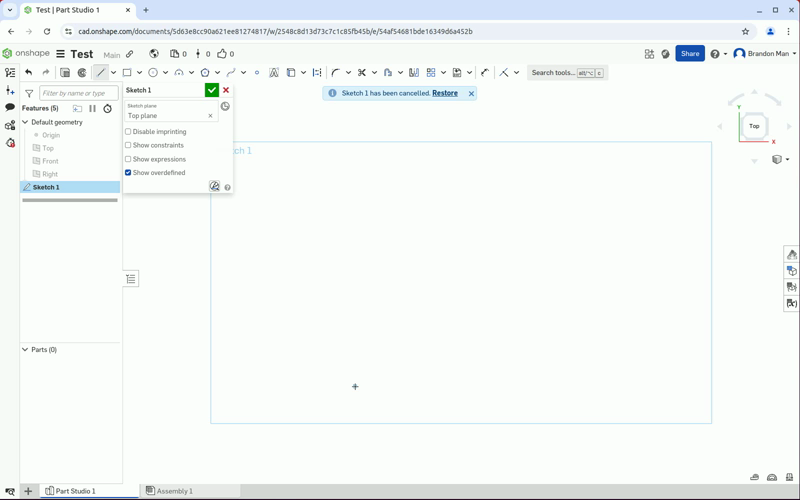
key_down(shift)
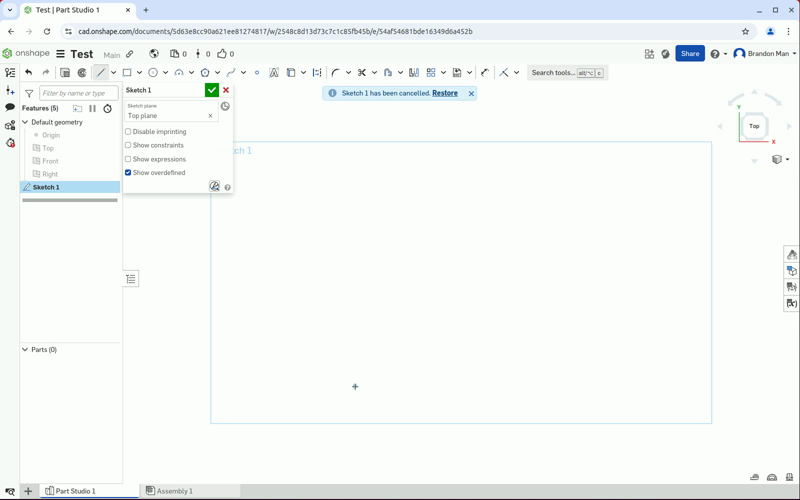
mouse_move(565, 386)
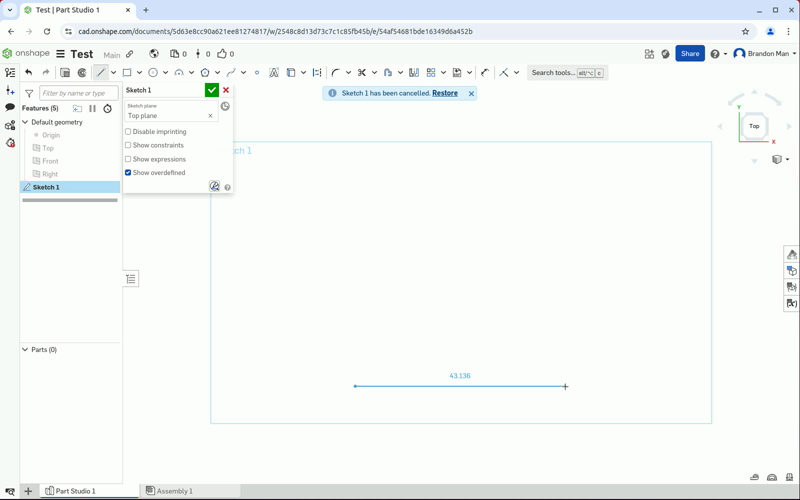
click(565, 386)
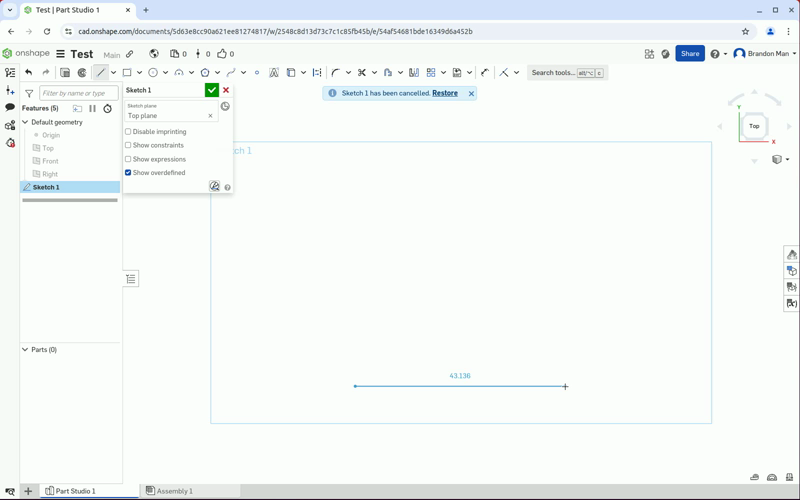
key_up(shift)
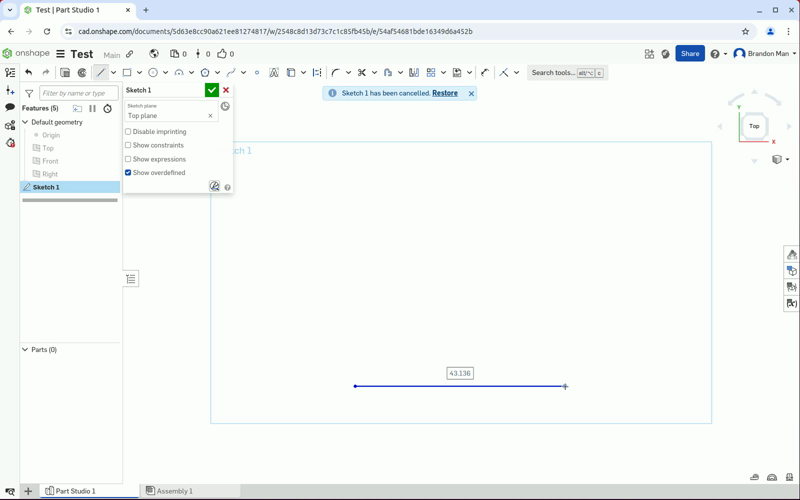
key_down(shift)
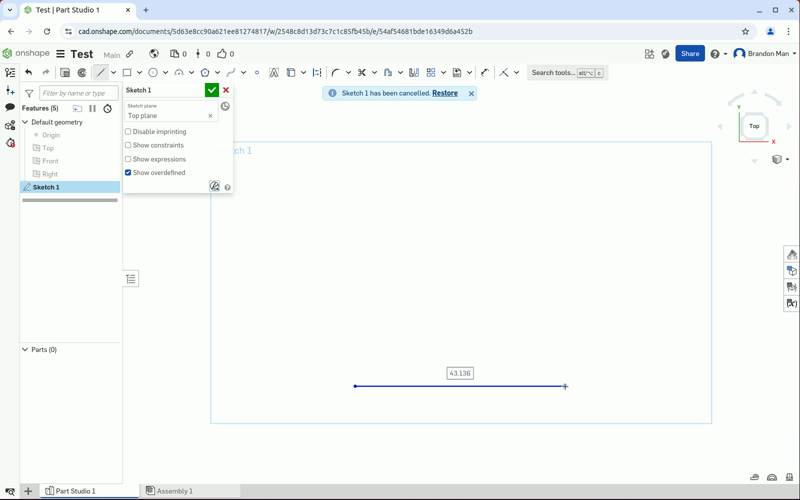
mouse_move(565, 180)
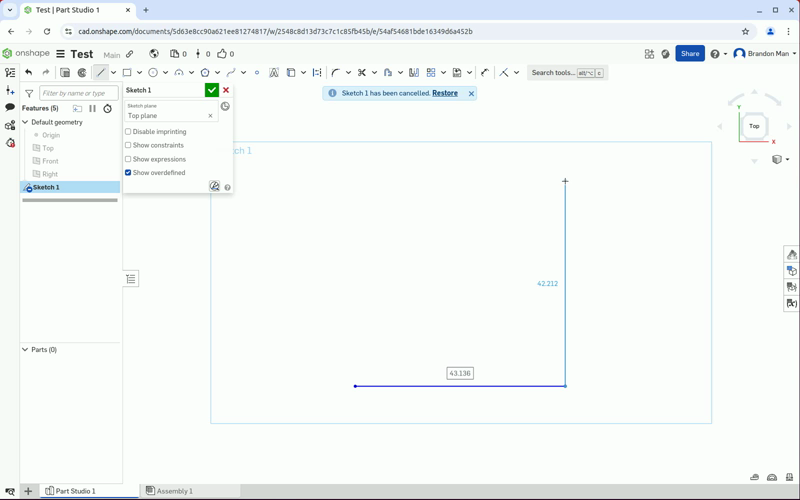
click(565, 180)
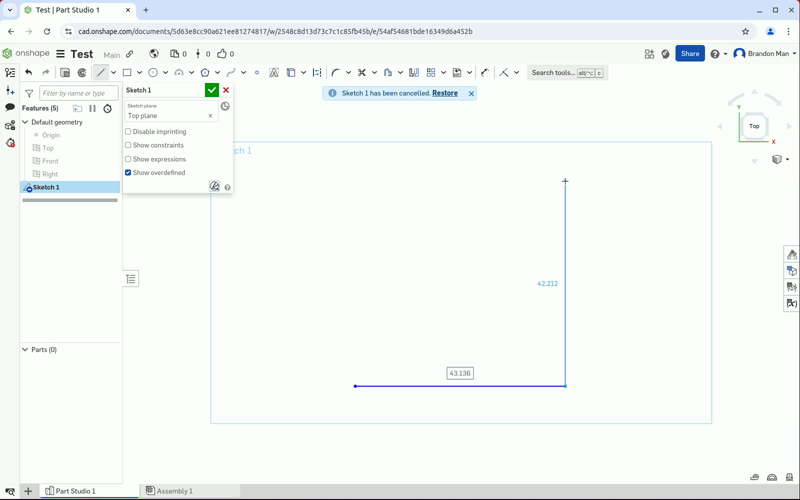
key_up(shift)
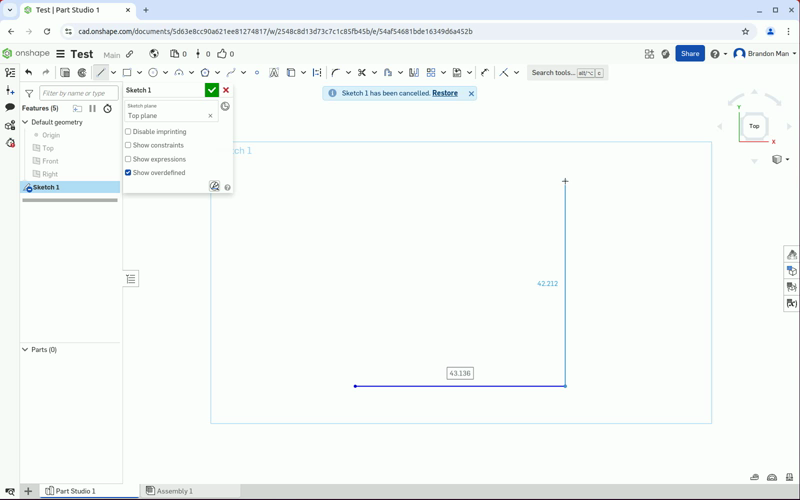
key_down(shift)
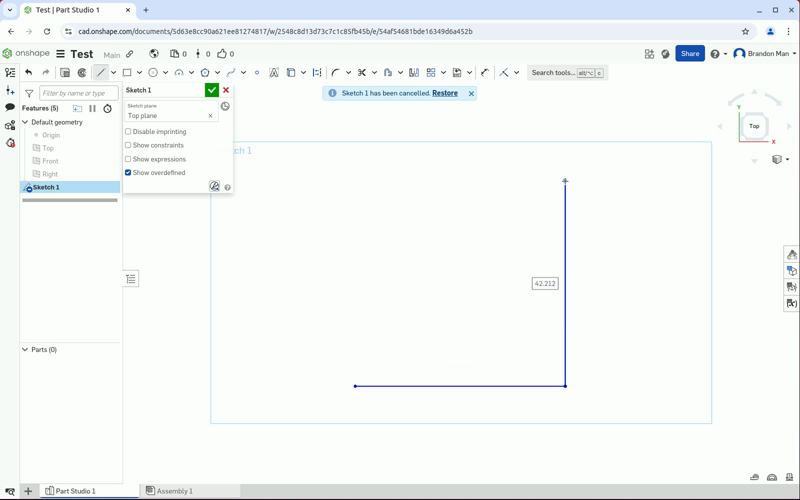
mouse_move(355, 180)
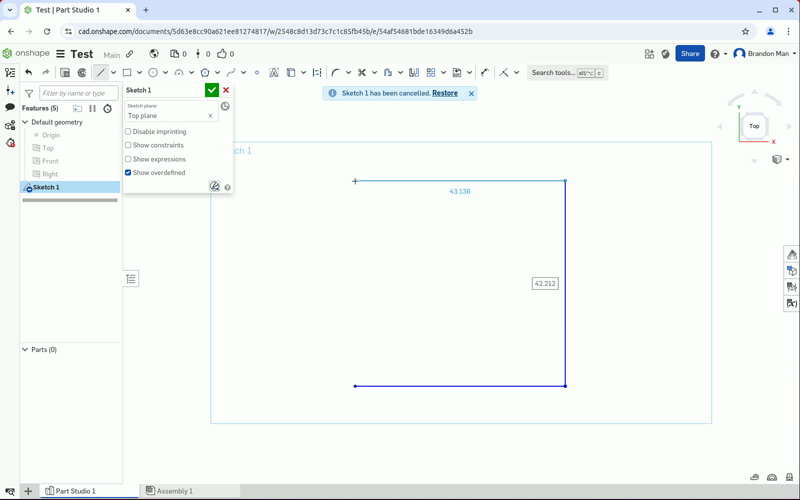
click(355, 180)
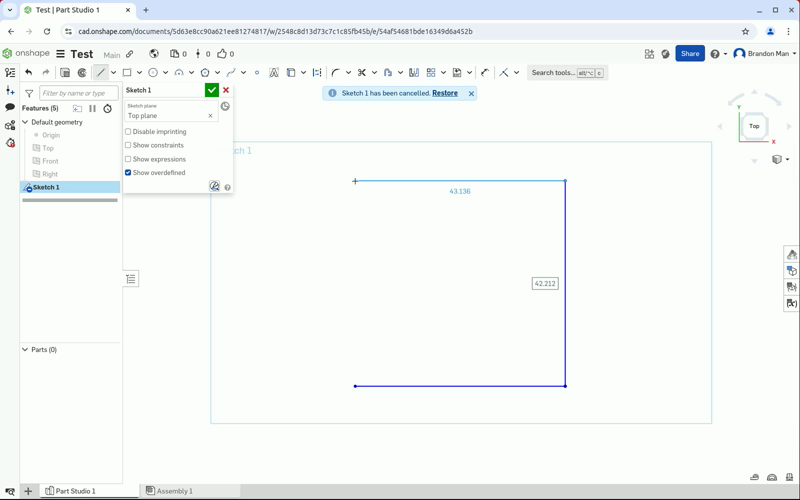
key_up(shift)
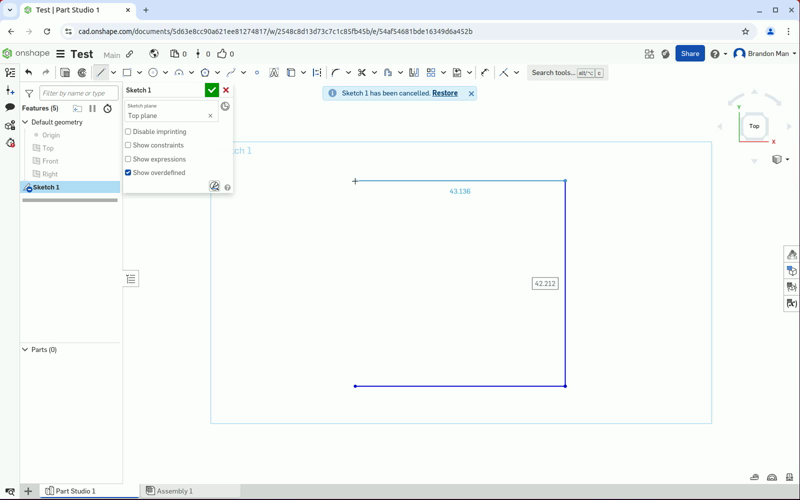
key_down(shift)
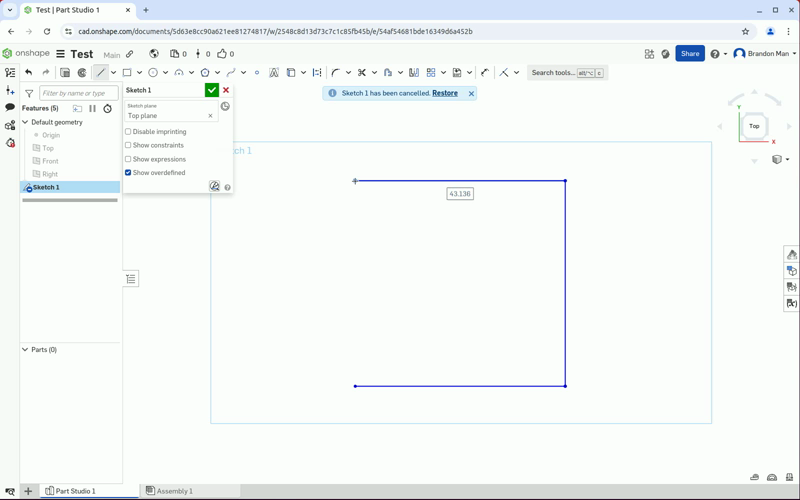
mouse_move(355, 386)
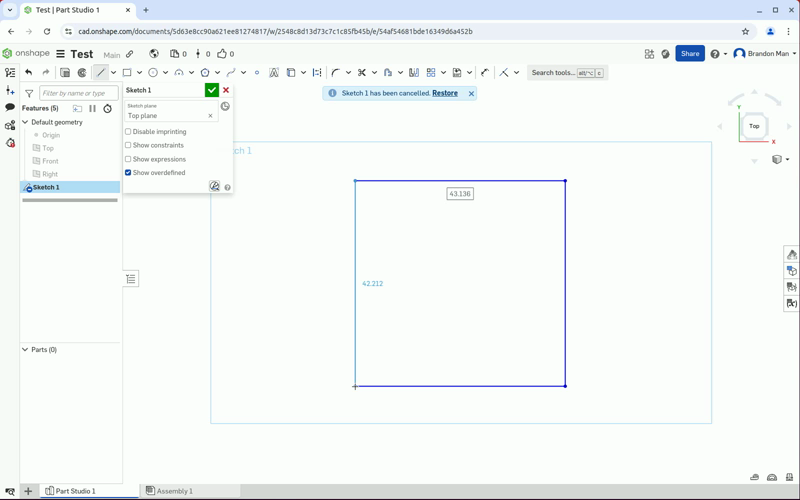
key_up(shift)
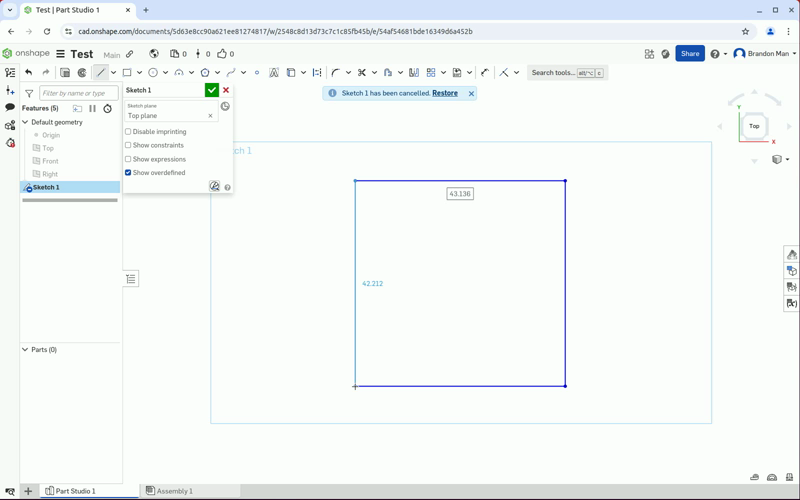
click(355, 386)
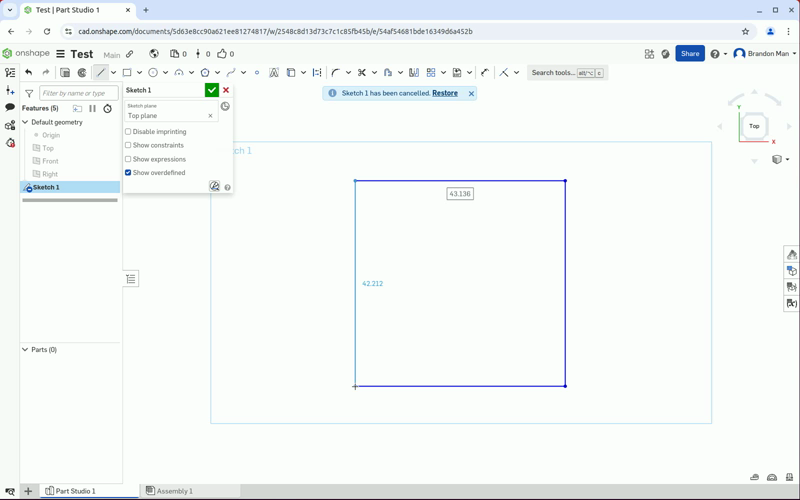
key(esc)
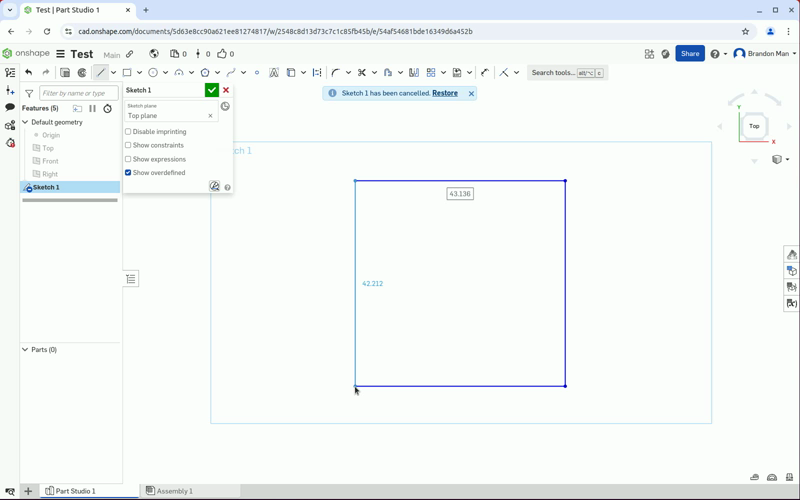
key(l)
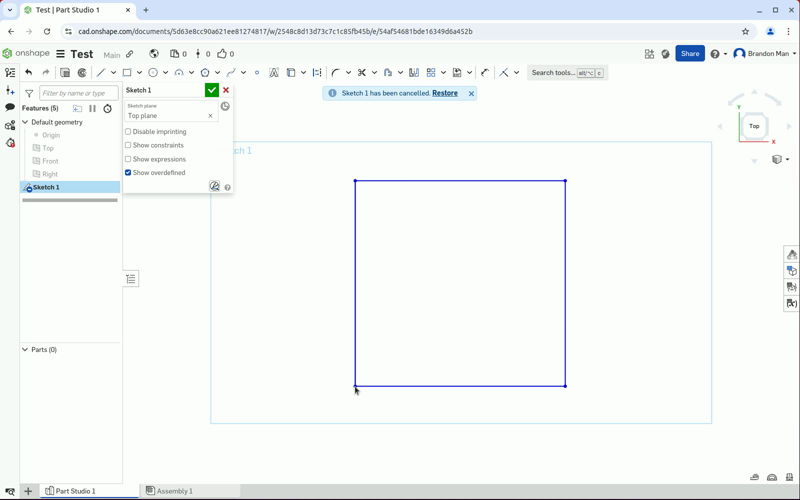
key_down(shift)
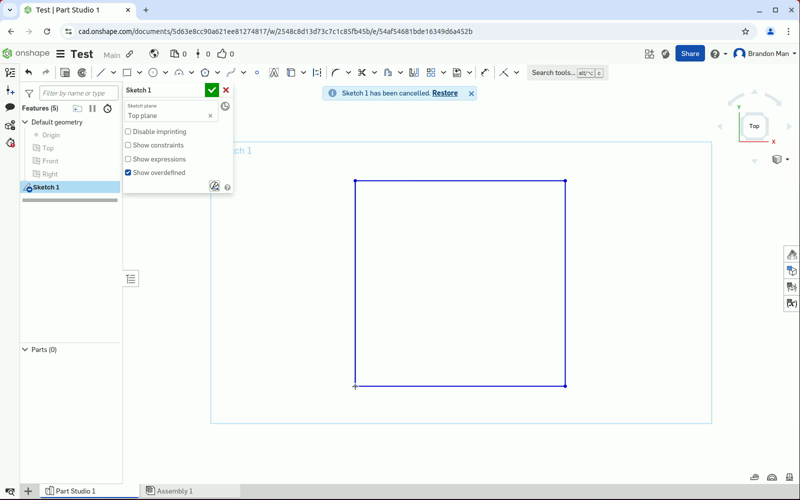
mouse_move(362, 379)
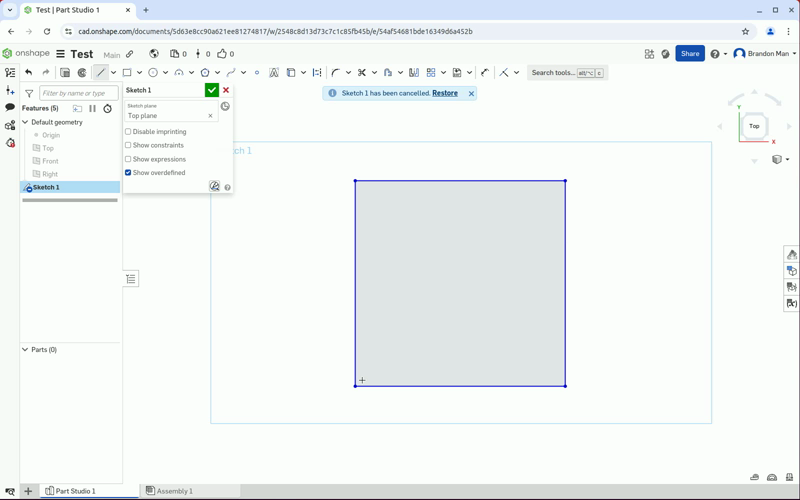
click(362, 379)
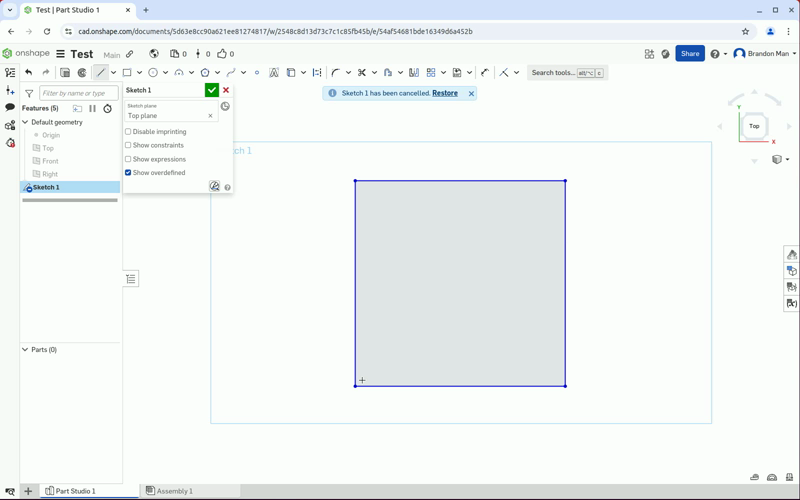
key_up(shift)
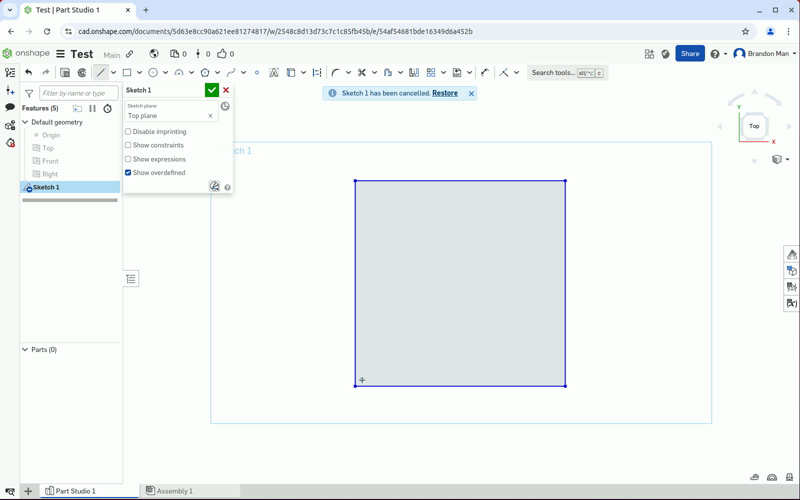
key_down(shift)
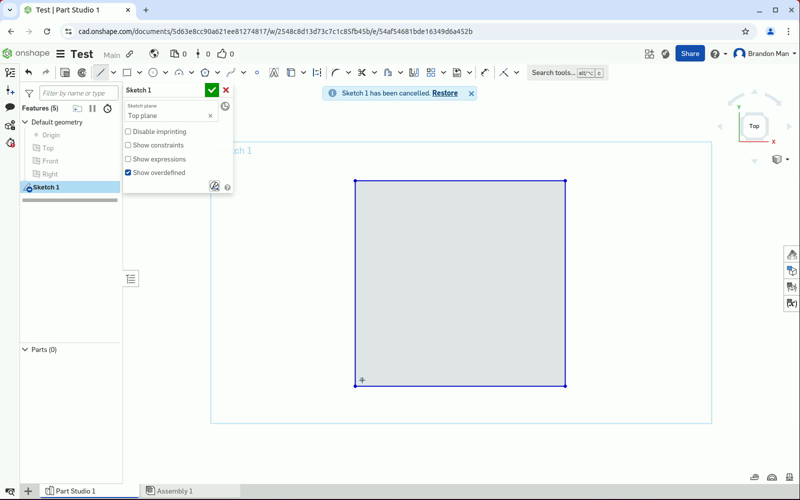
mouse_move(558, 379)
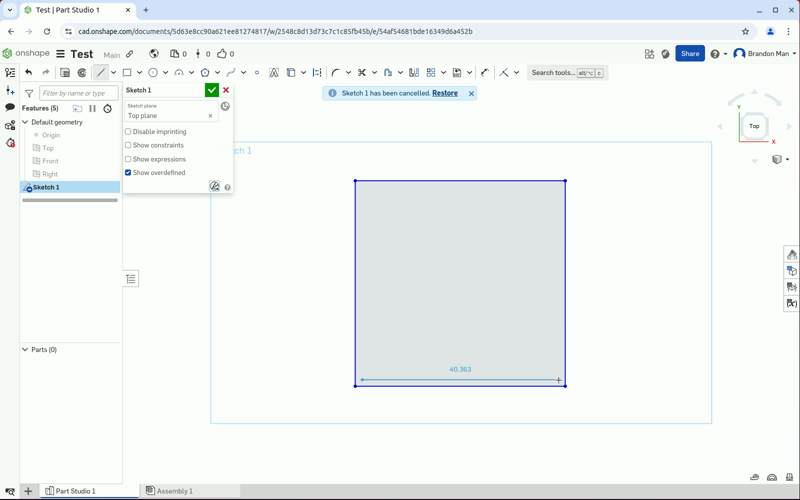
click(558, 379)
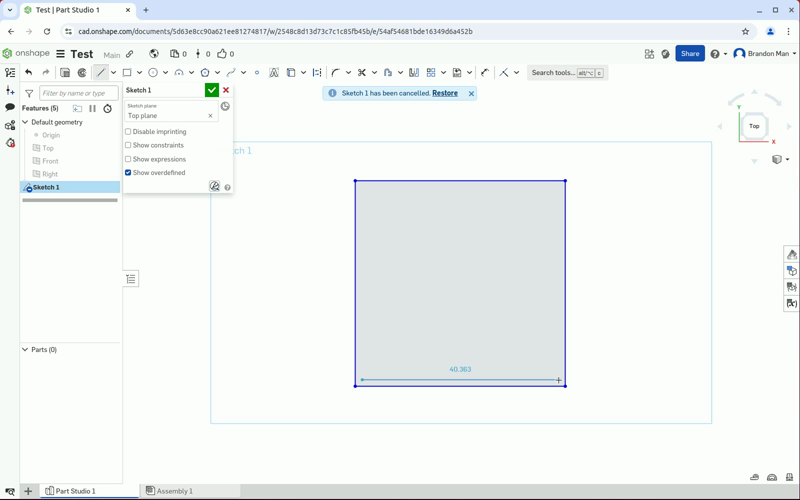
key_up(shift)
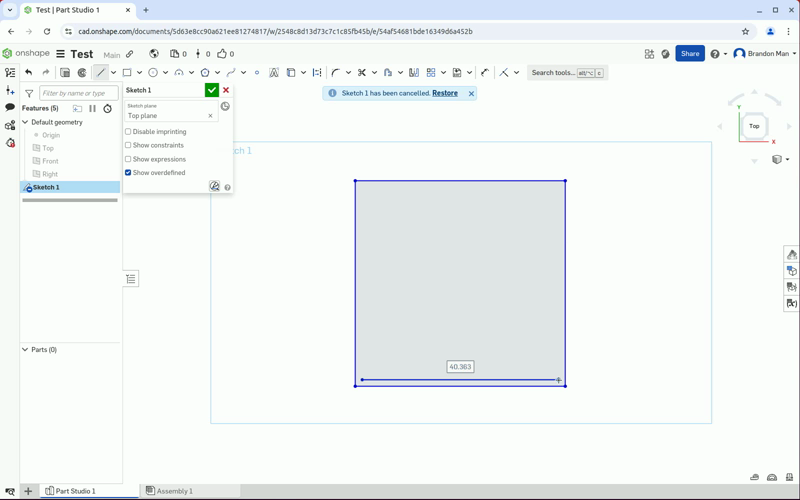
key_down(shift)
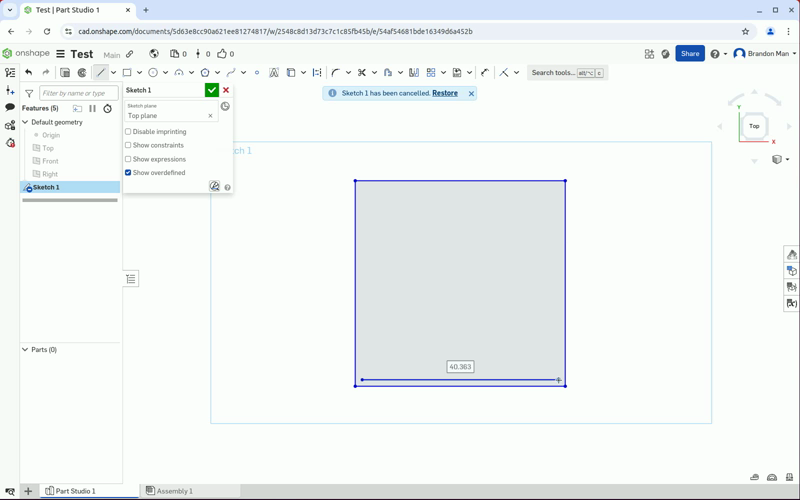
mouse_move(558, 187)
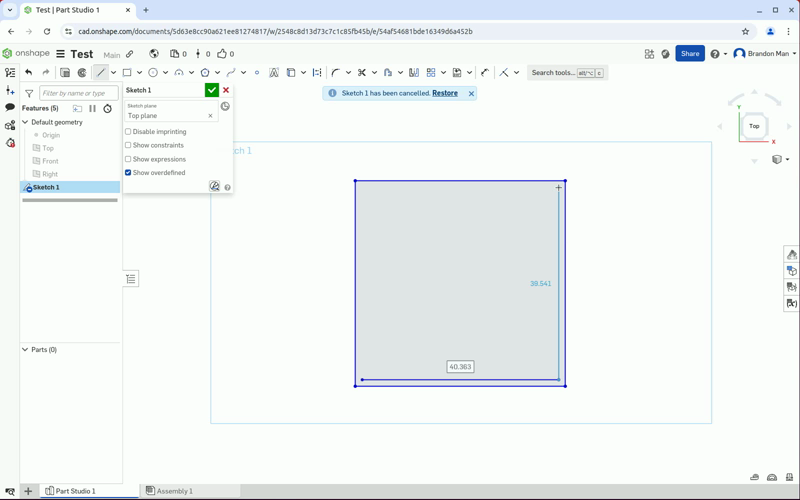
click(558, 187)
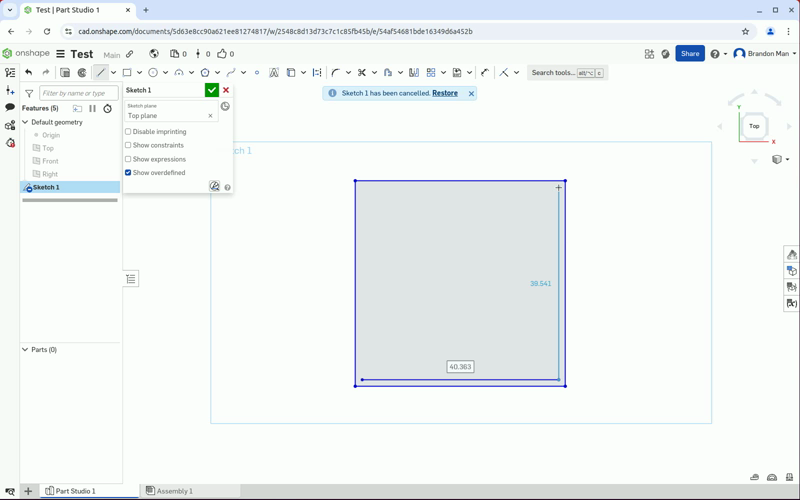
key_up(shift)
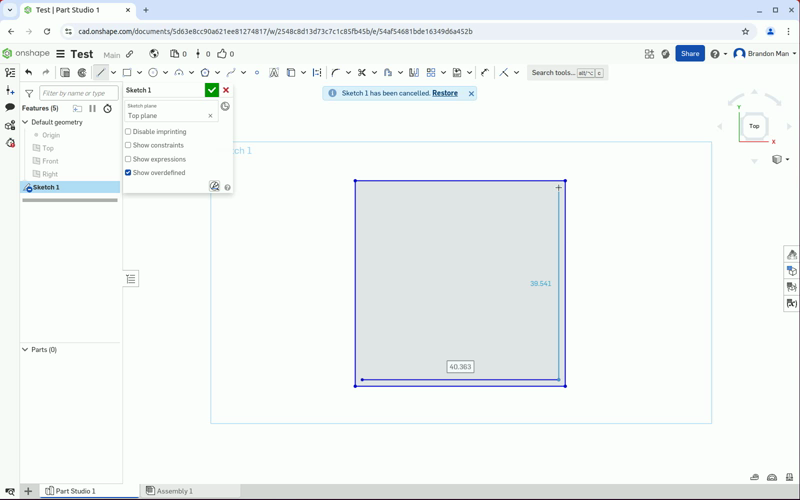
key_down(shift)
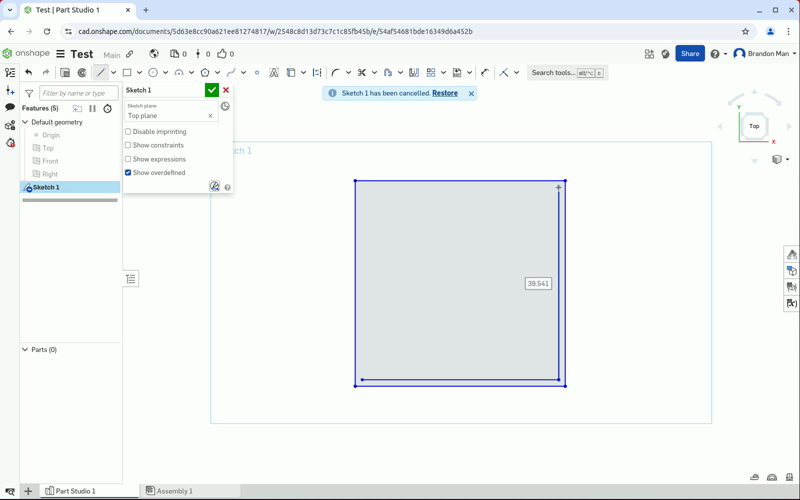
mouse_move(362, 187)
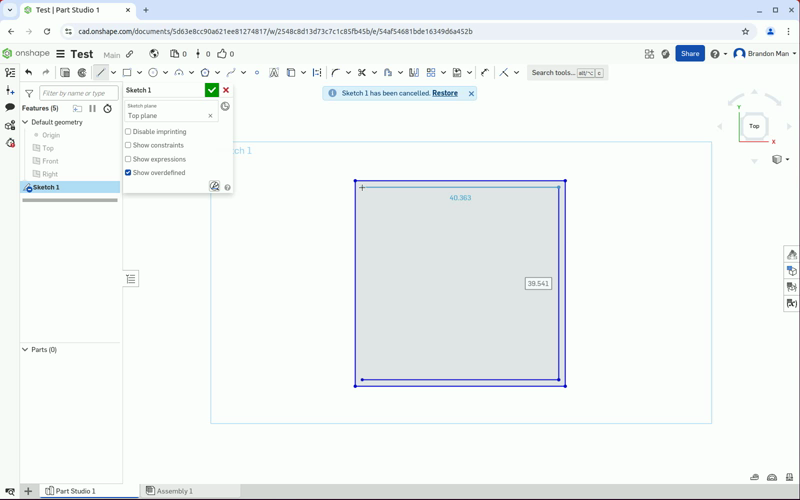
click(362, 187)
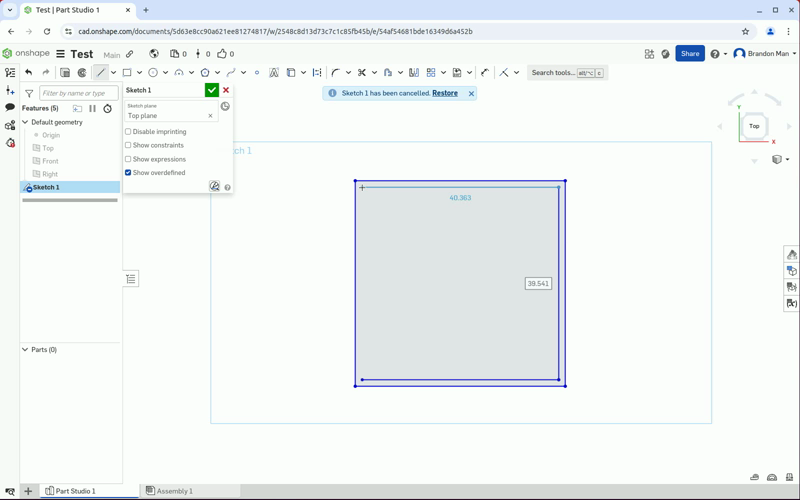
key_up(shift)
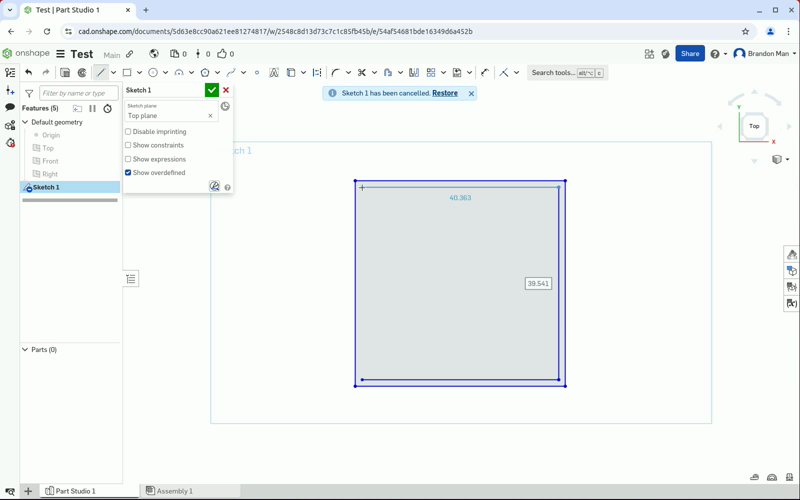
key_down(shift)
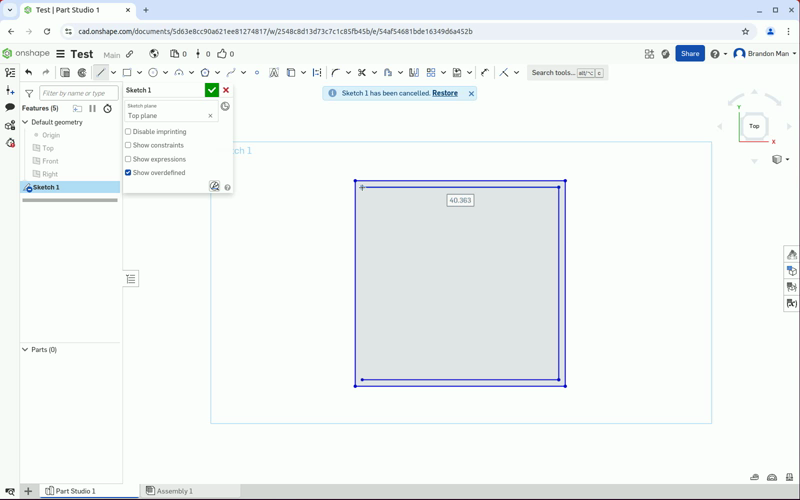
mouse_move(362, 379)
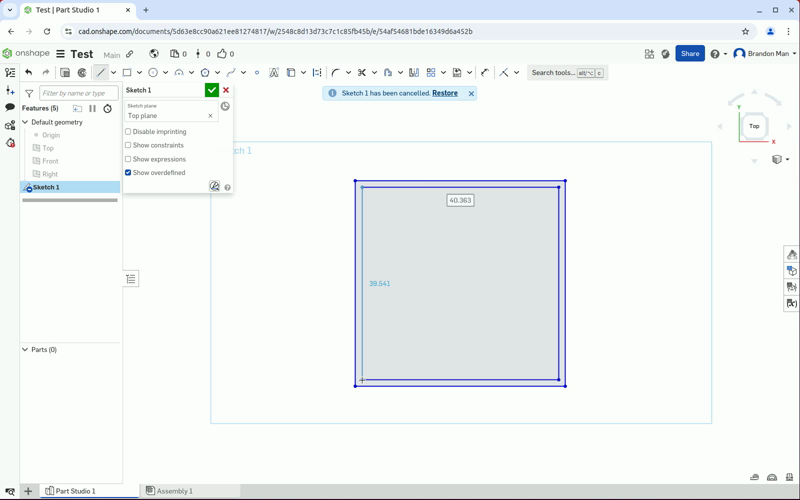
key_up(shift)
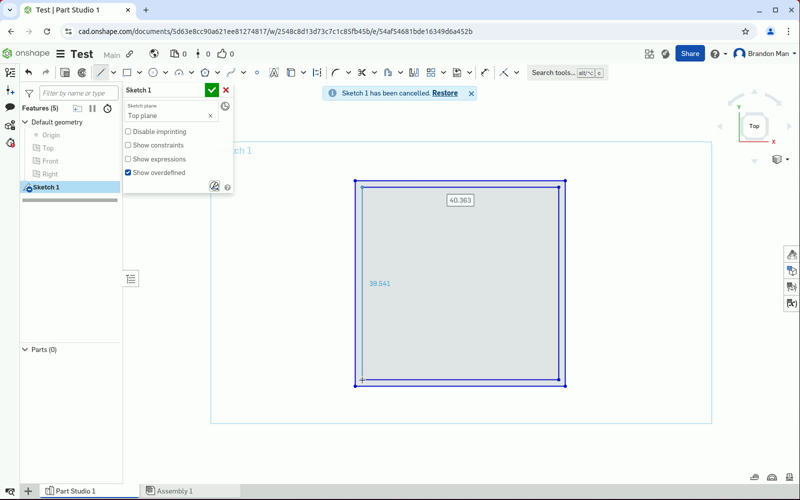
click(362, 379)
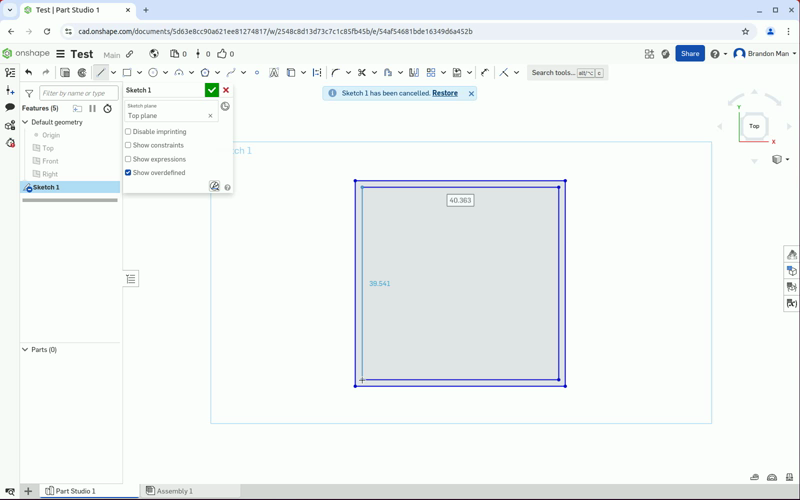
key(esc)
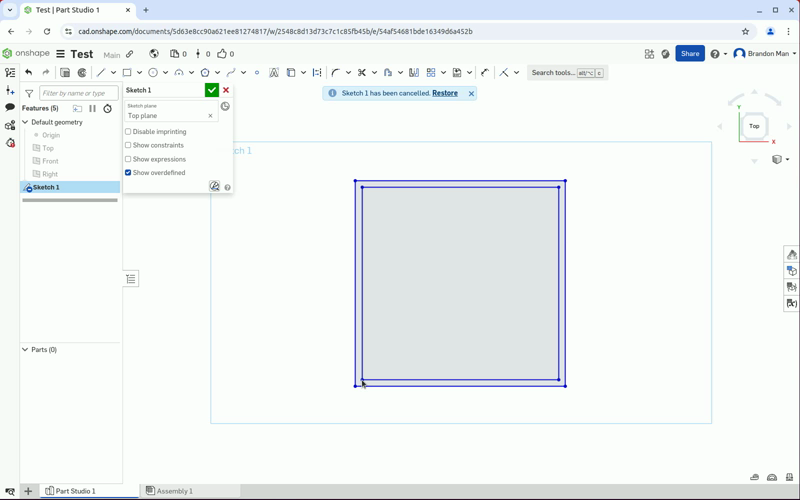
mouse_move(358, 184)
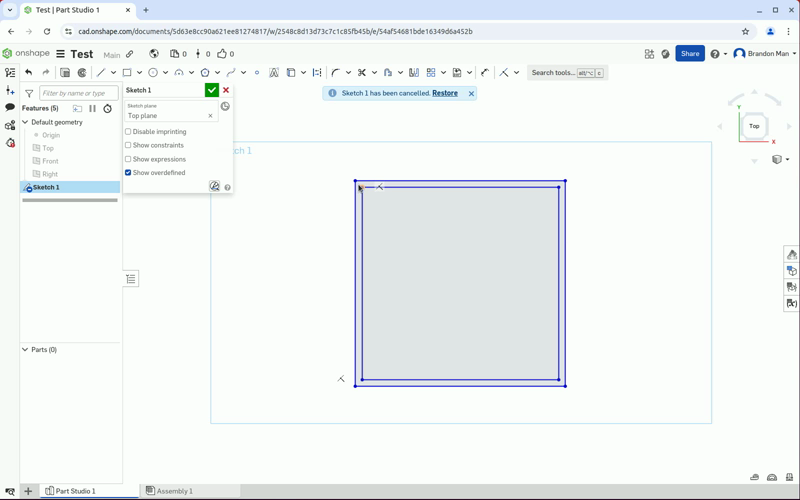
click(358, 184)
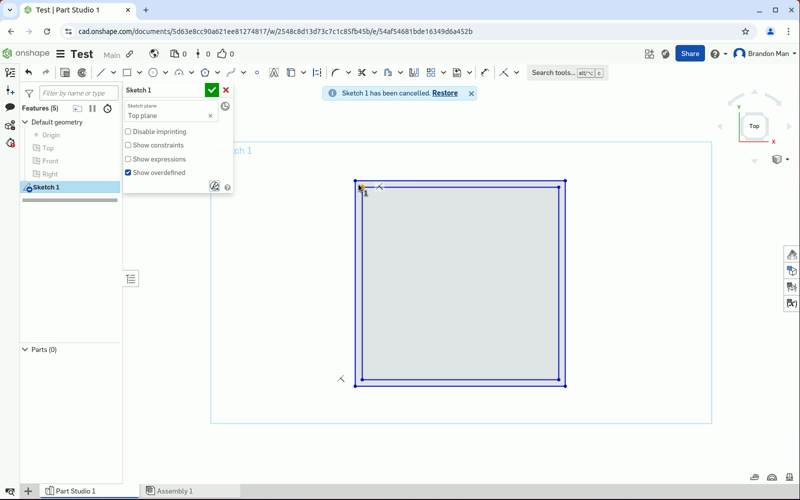
mouse_move(73, 352)
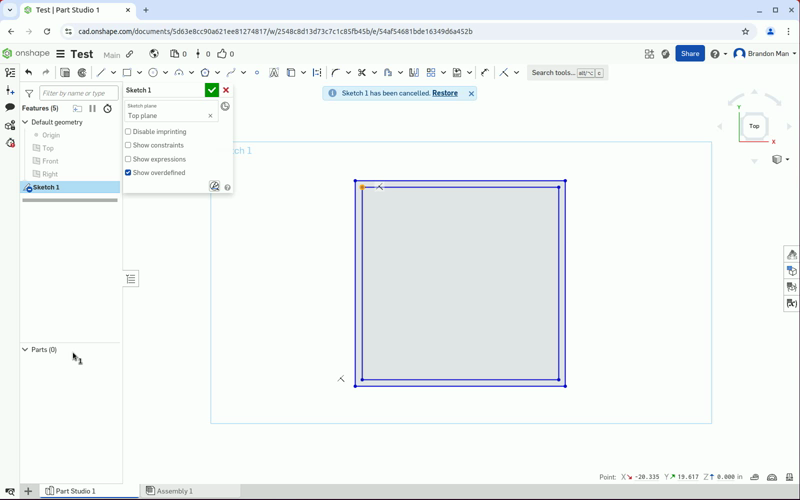
key(shift+y)
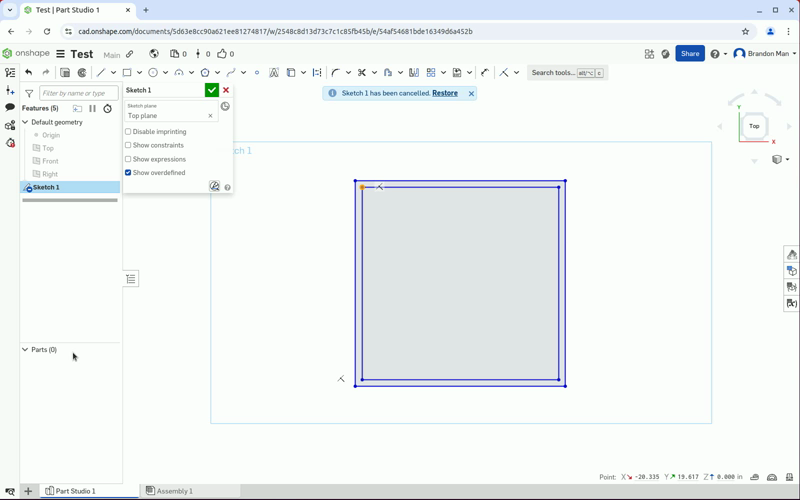
key(shift+e)
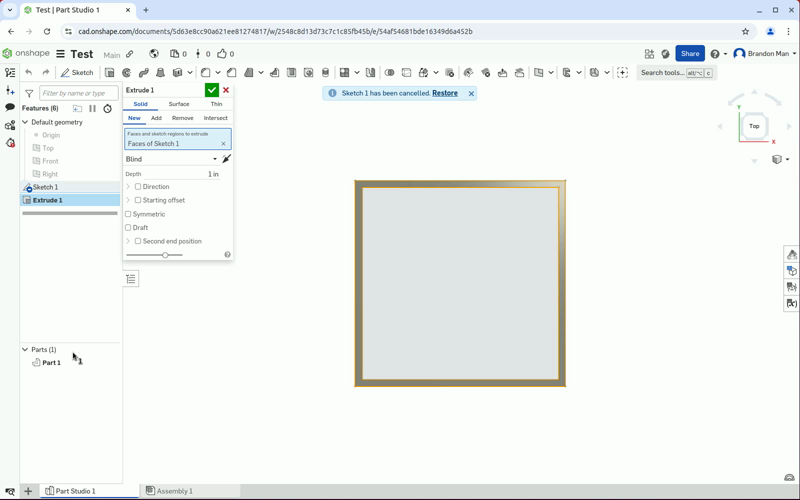
mouse_move(143, 106)
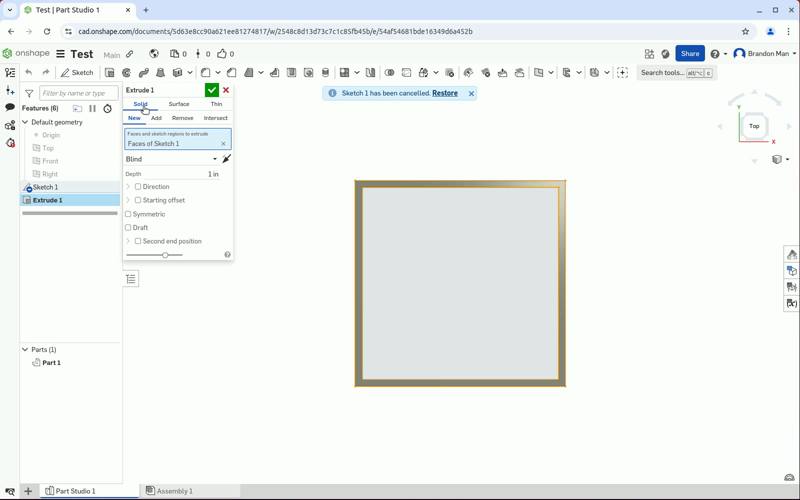
click(143, 106)
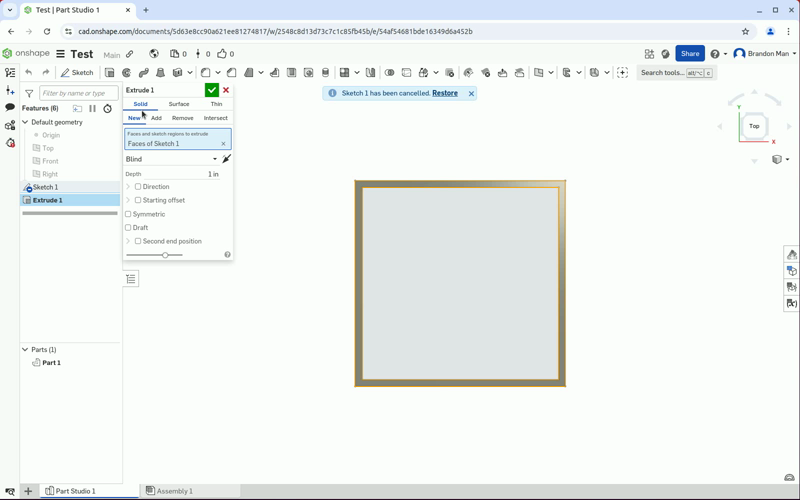
mouse_move(137, 120)
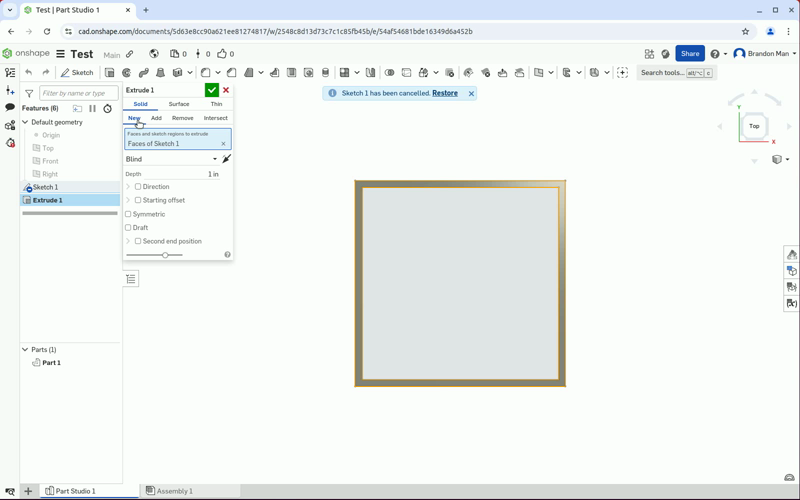
click(137, 120)
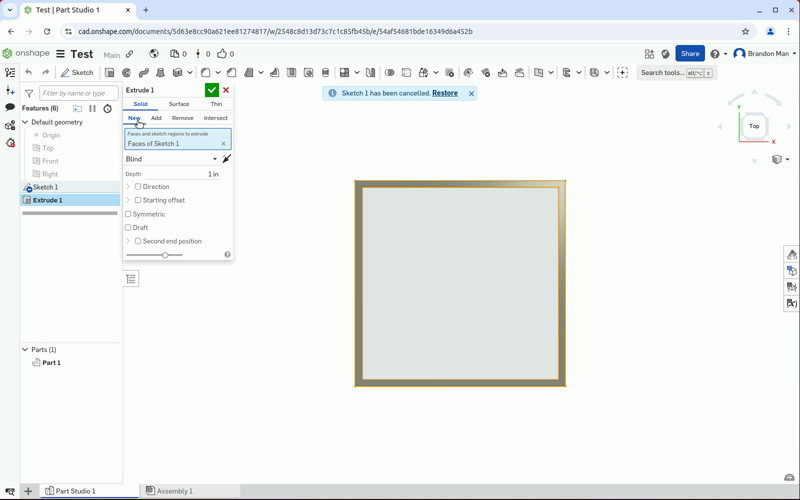
key(tab, 4)
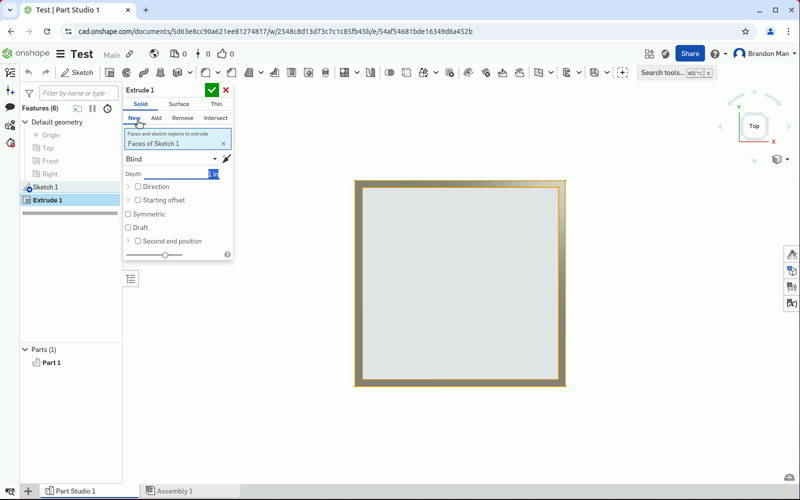
text(23.108)
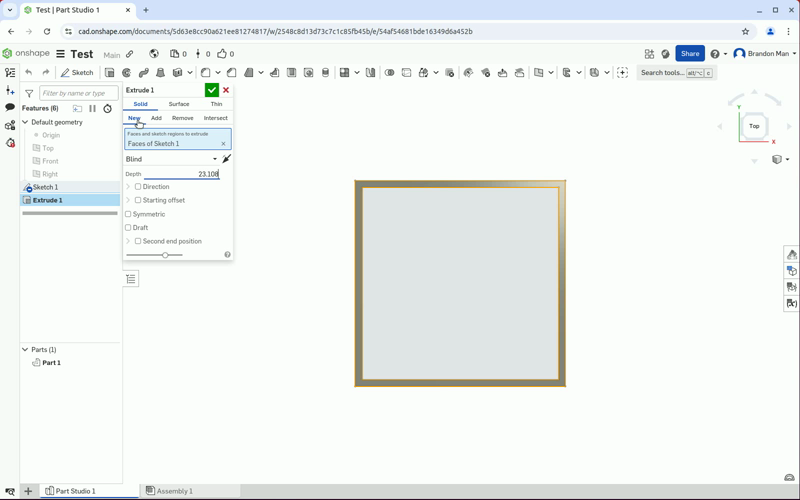
key(enter)
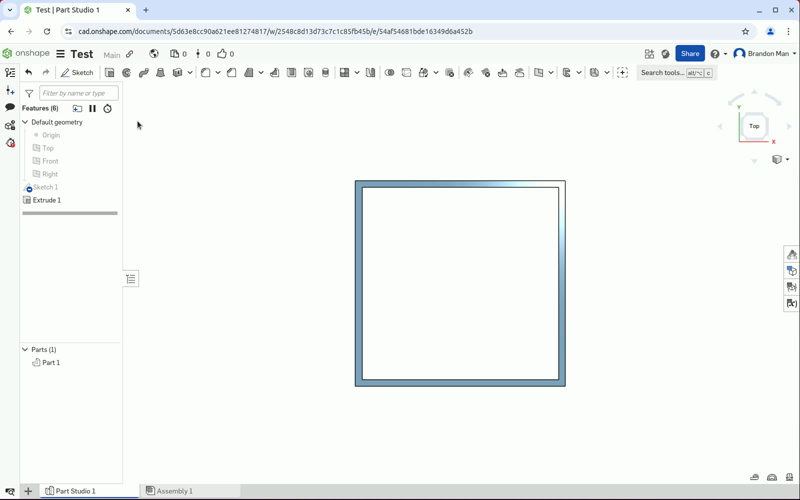
key(shift+h)
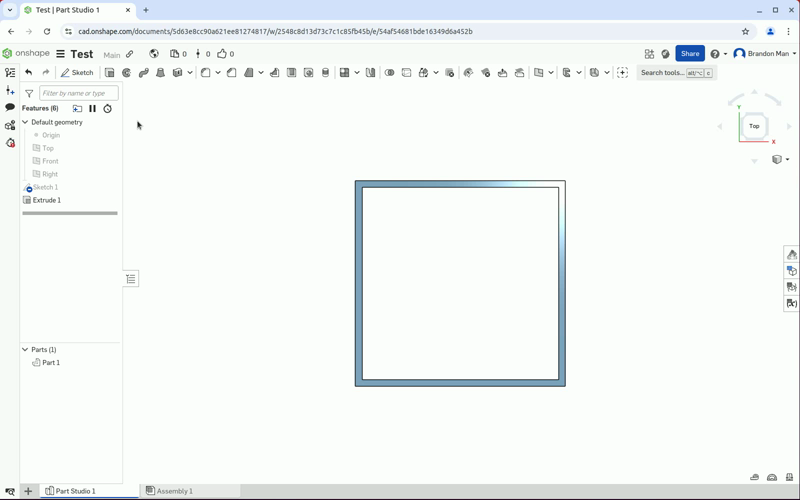
key(shift+h)
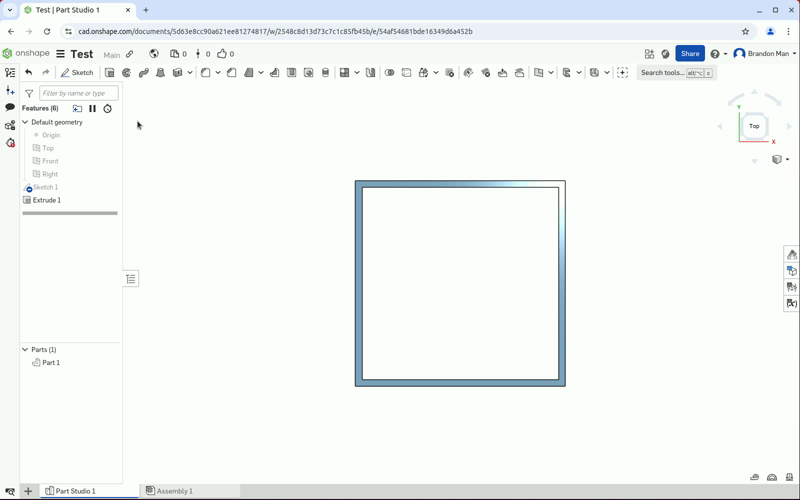
mouse_move(73, 189)
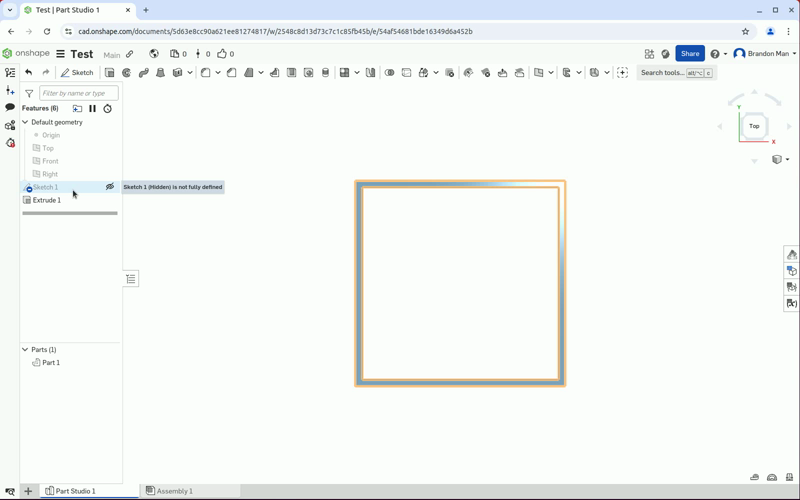
click(73, 189)
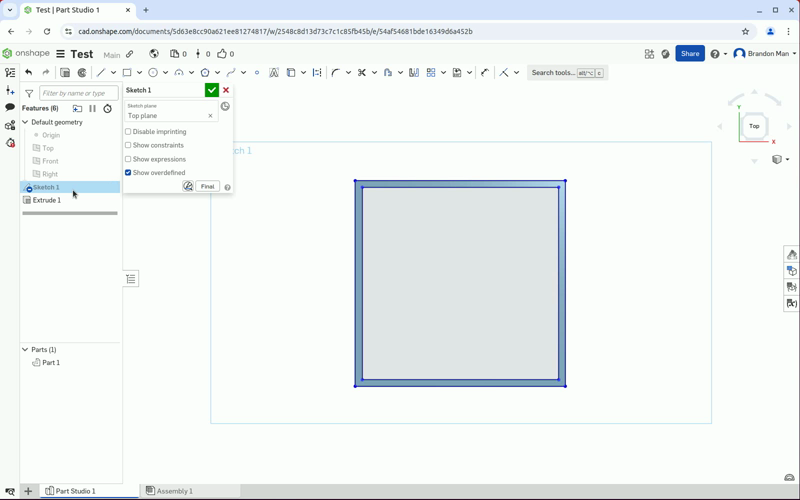
mouse_move(229, 92)
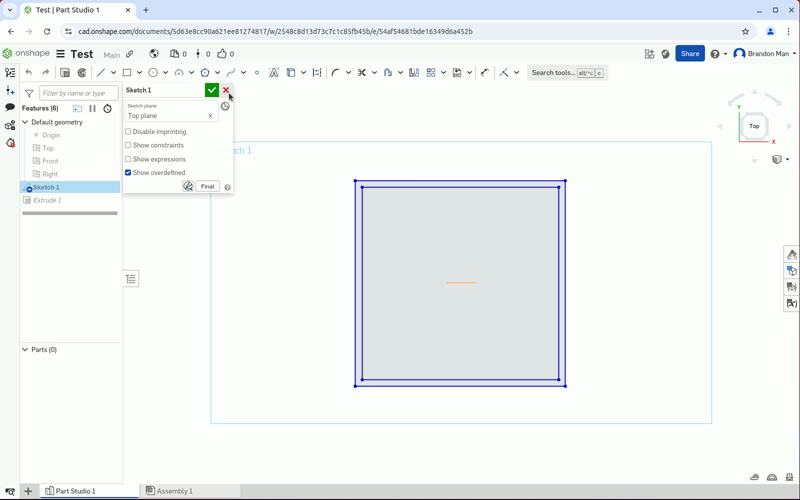
click(229, 92)
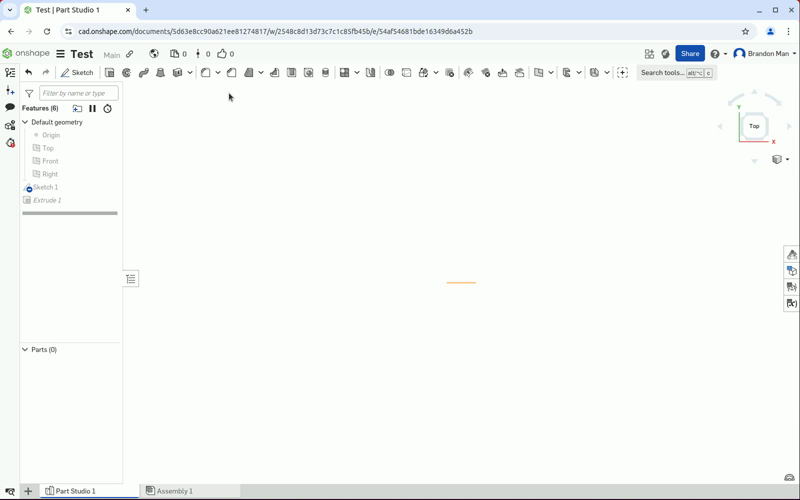
mouse_move(73, 352)
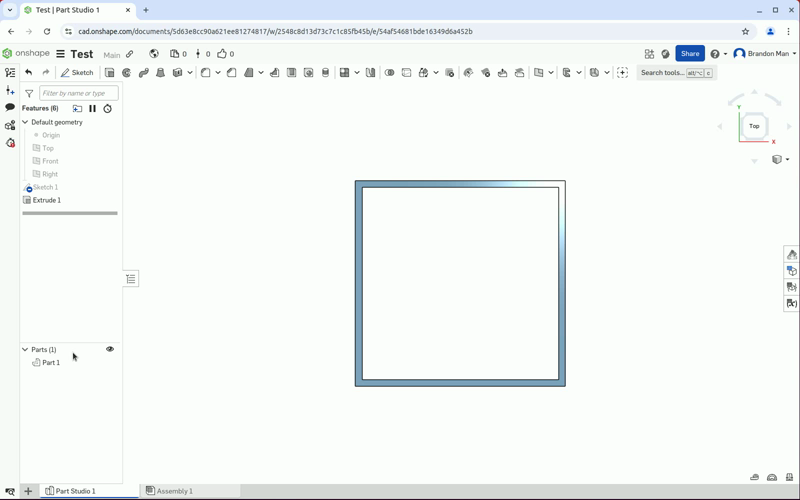
key(y)
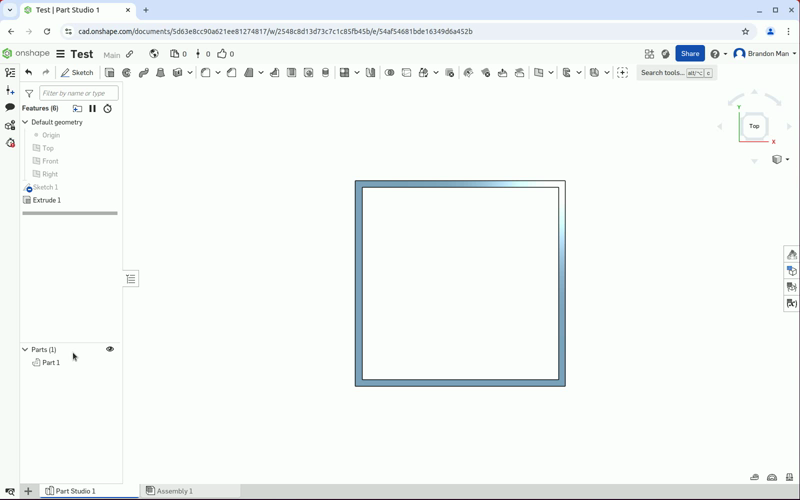
key(shift+p)
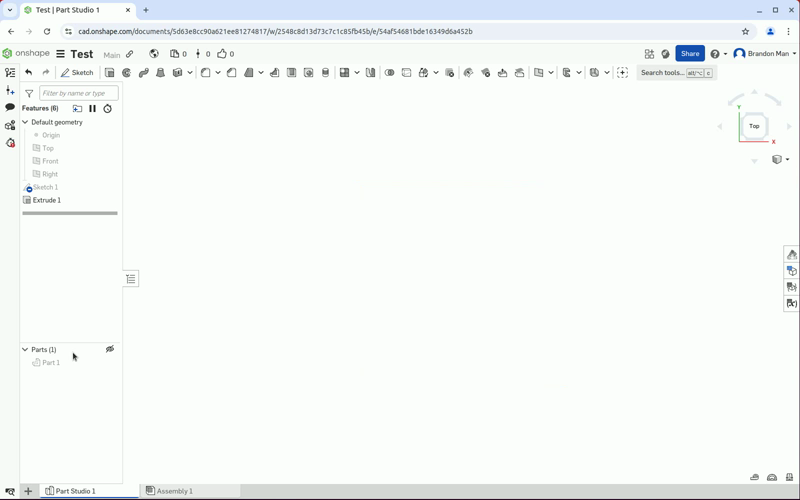
key(space)
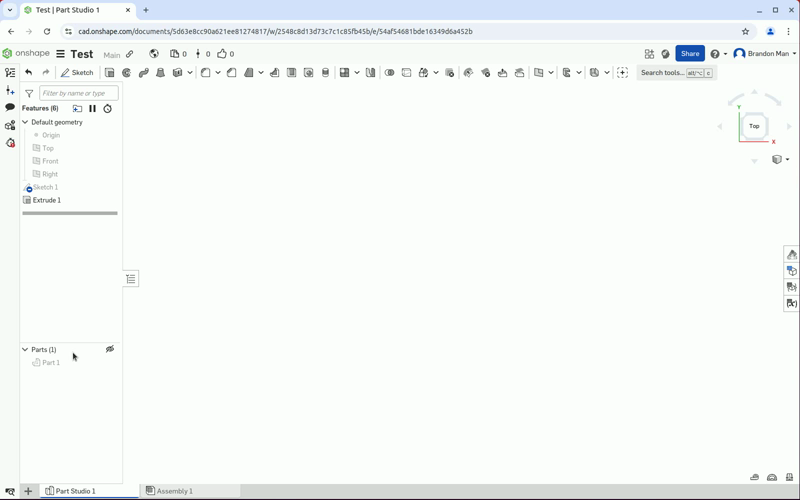
key_down(shift)
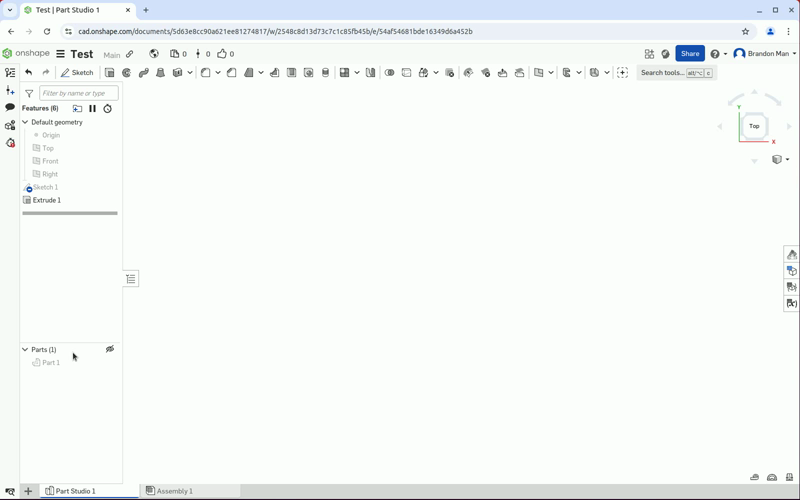
key(up)
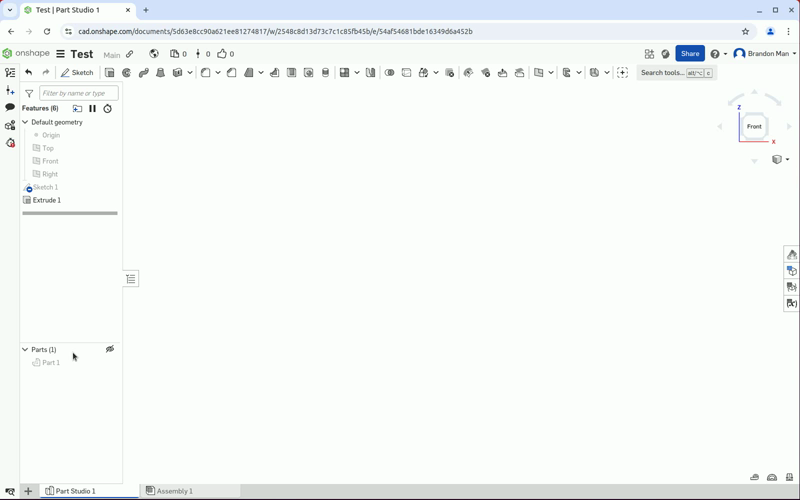
key_up(shift)
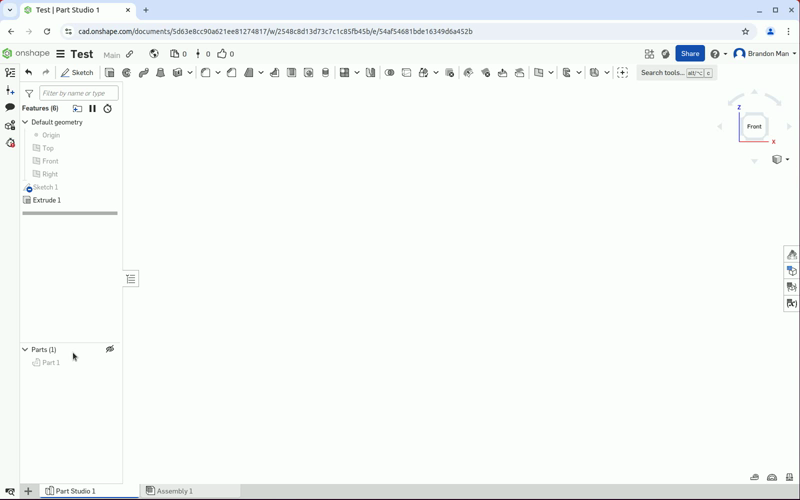
mouse_move(73, 352)
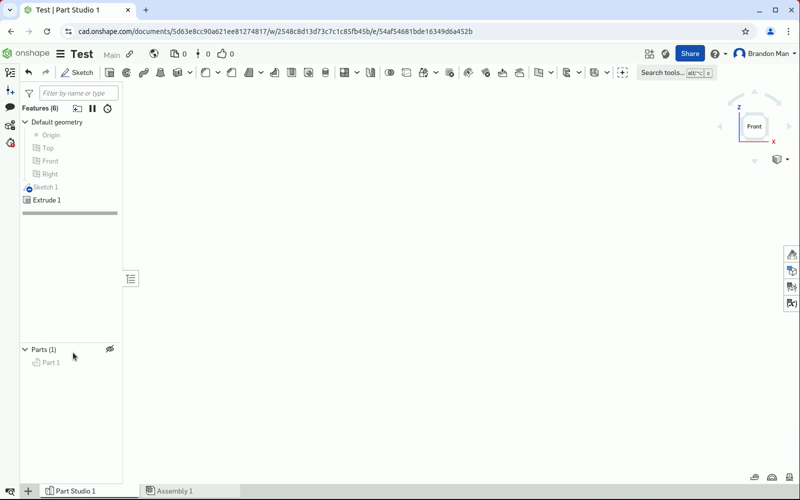
key(shift+y)
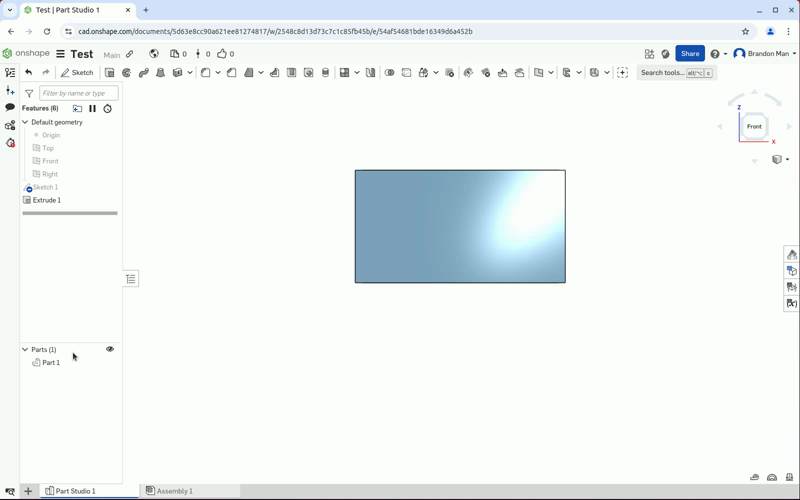
mouse_move(541, 75)
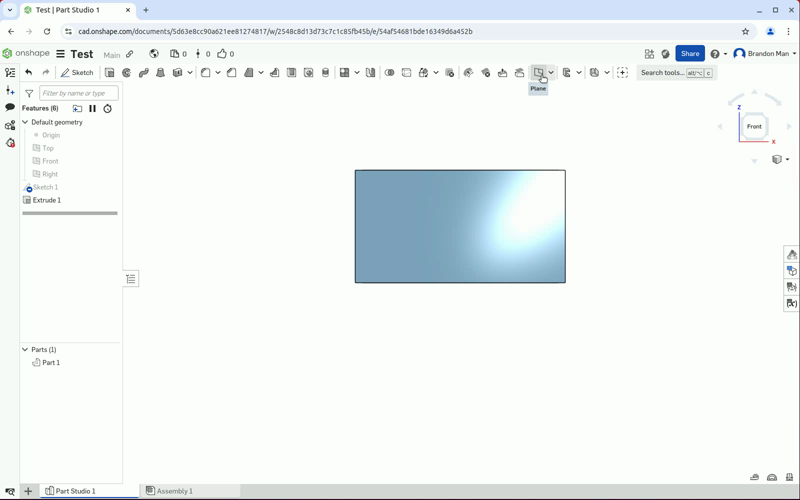
click(541, 75)
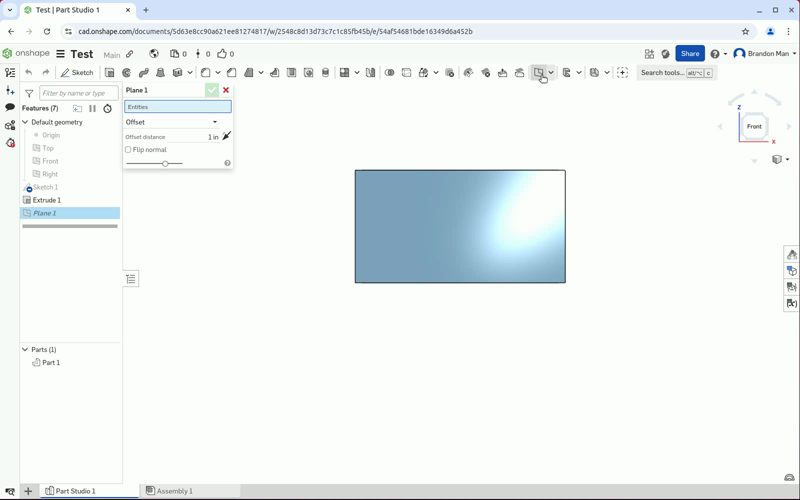
mouse_move(73, 163)
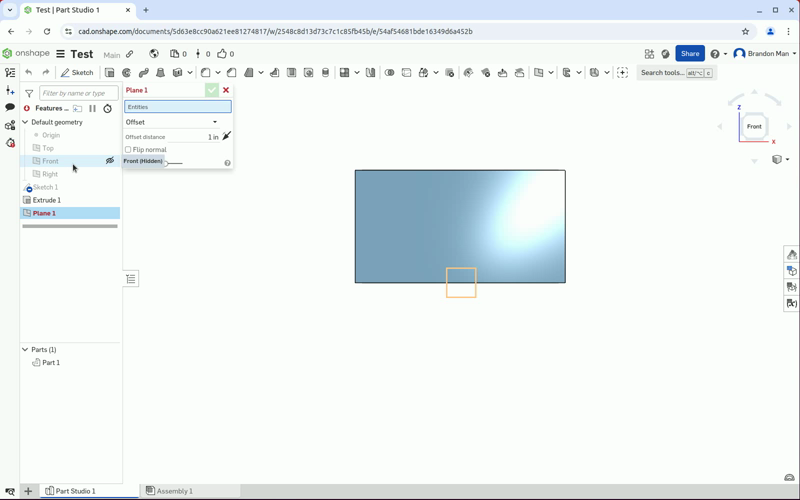
click(73, 163)
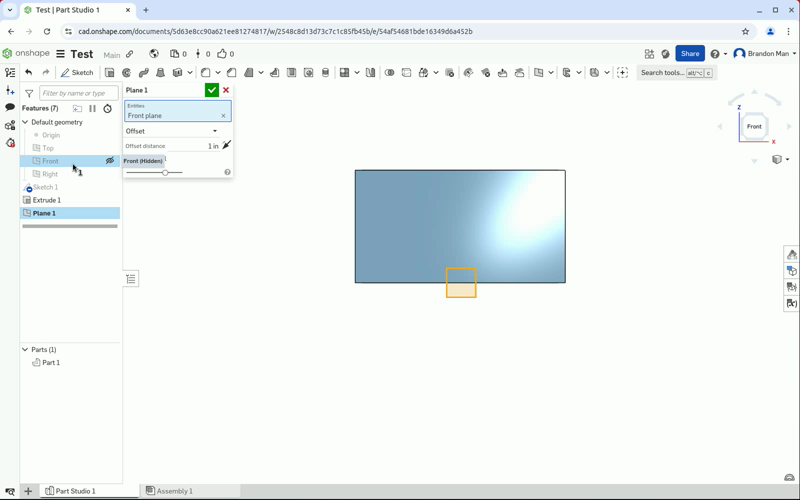
key(tab, 2)
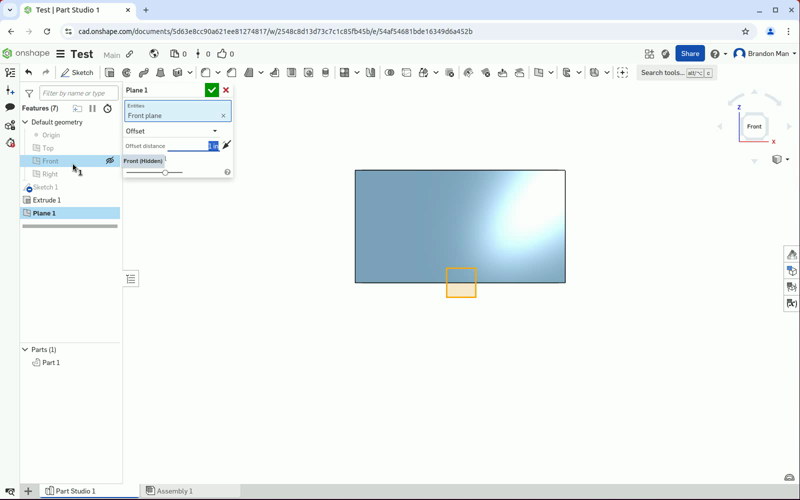
text(19.75)
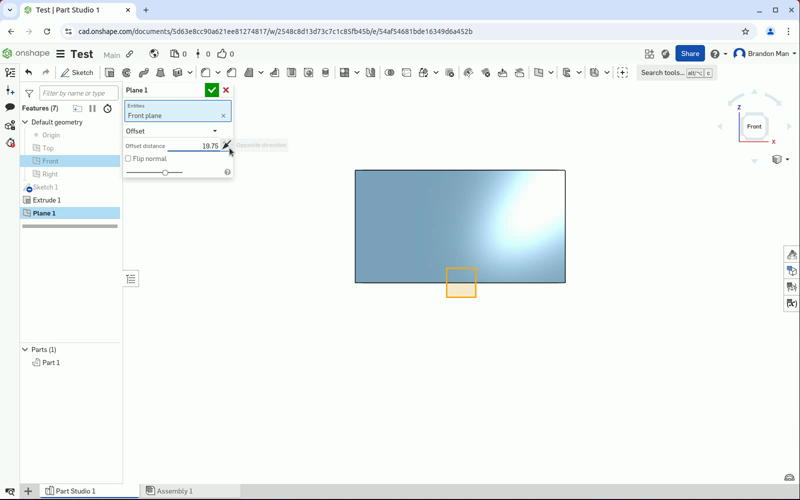
mouse_move(229, 147)
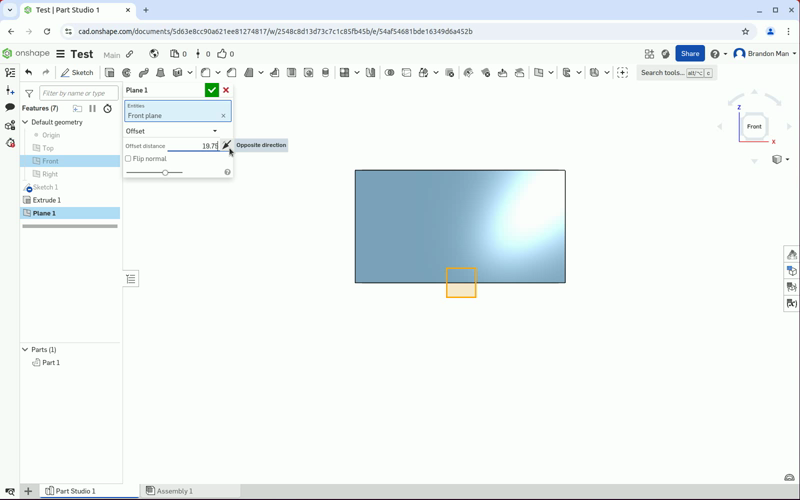
click(229, 147)
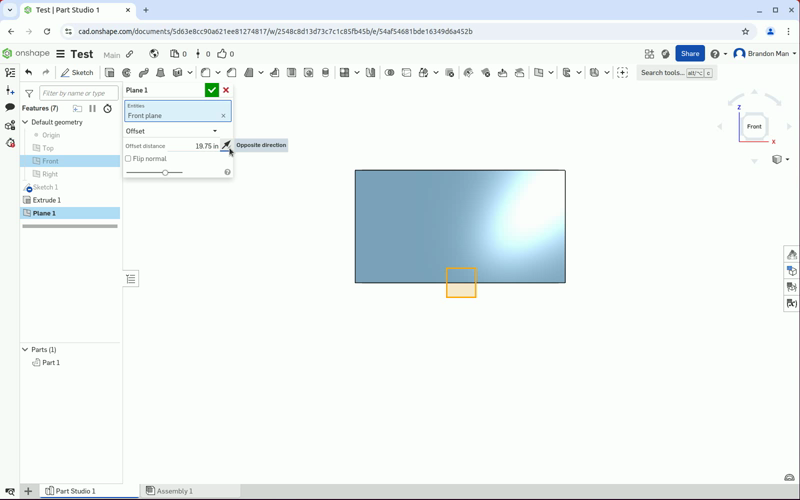
key(enter, 2)
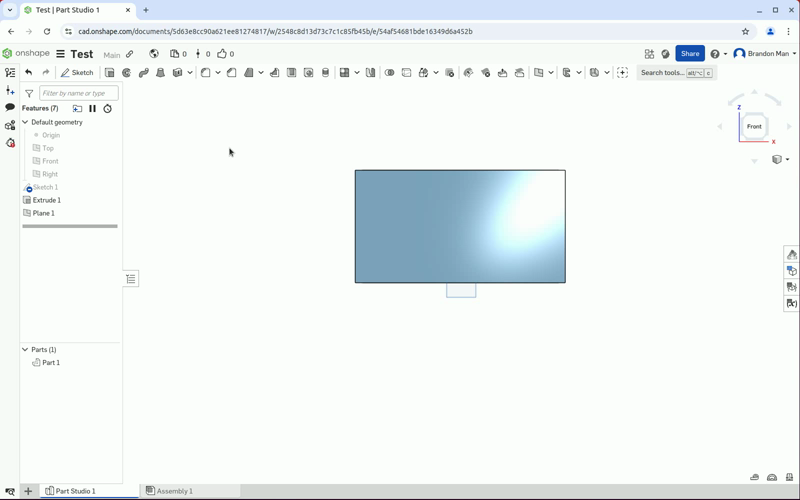
key(shift+s)
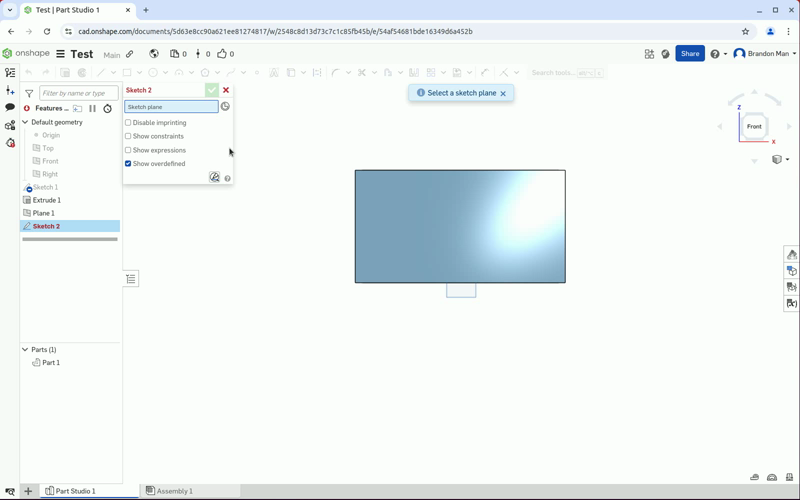
mouse_move(73, 215)
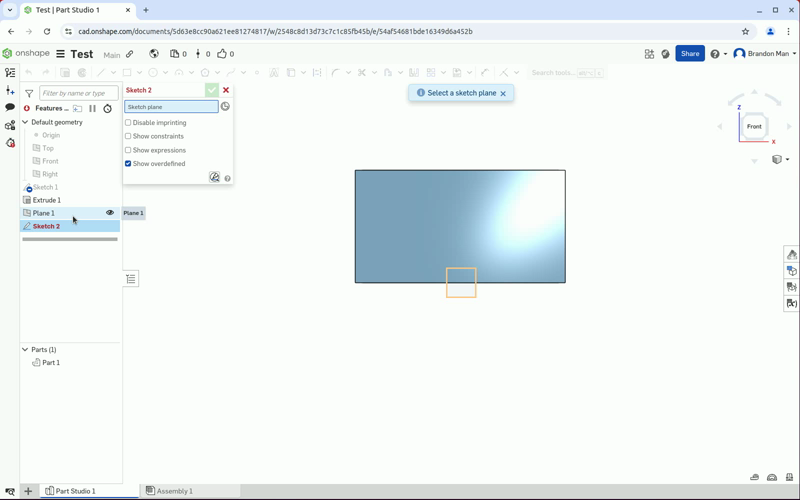
click(73, 215)
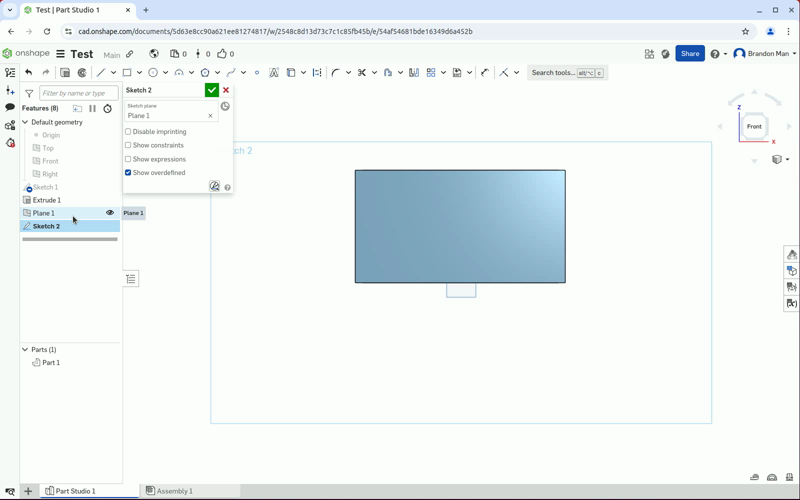
mouse_move(73, 352)
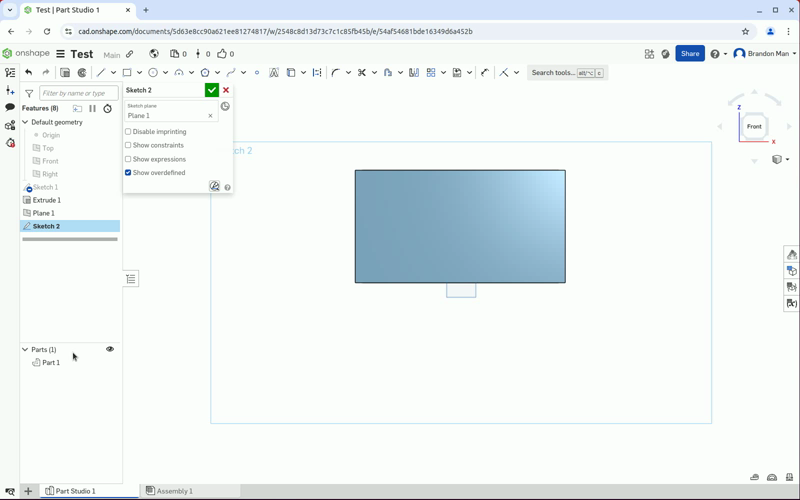
key(y)
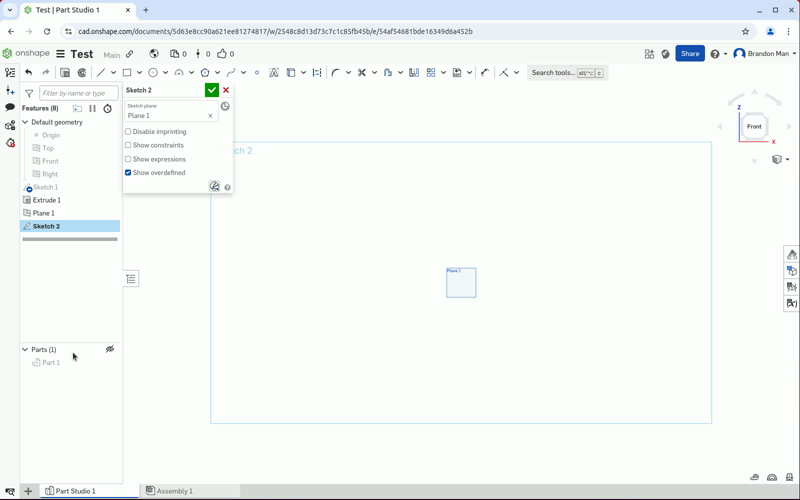
key(l)
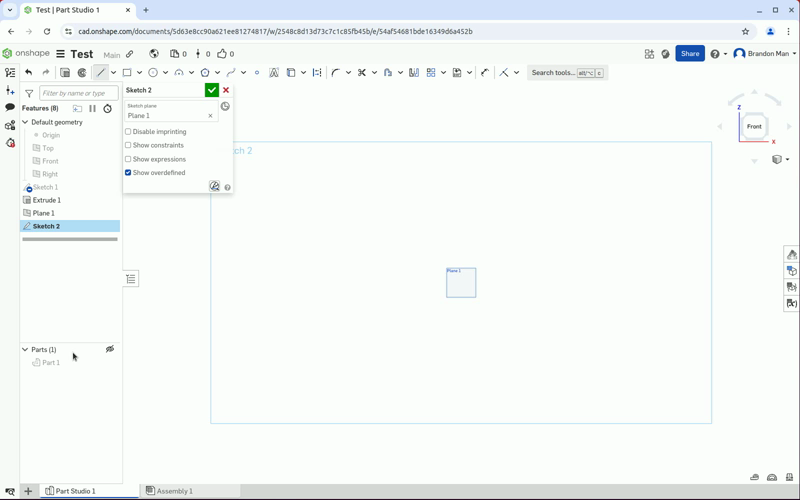
key_down(shift)
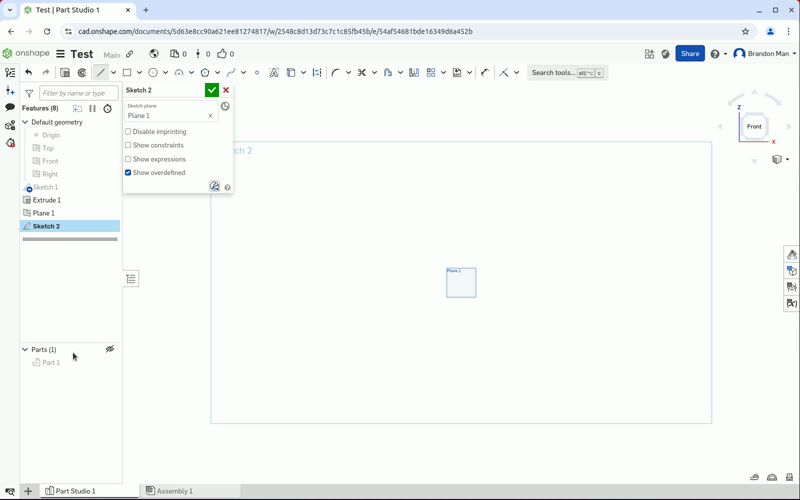
mouse_move(416, 278)
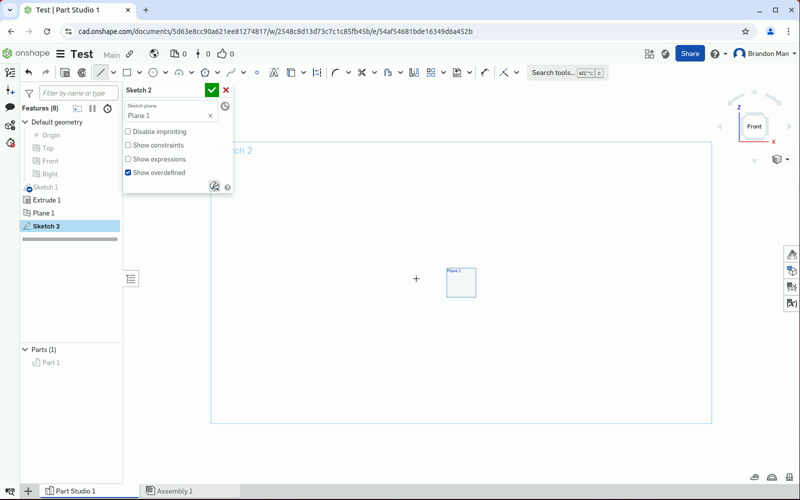
click(416, 278)
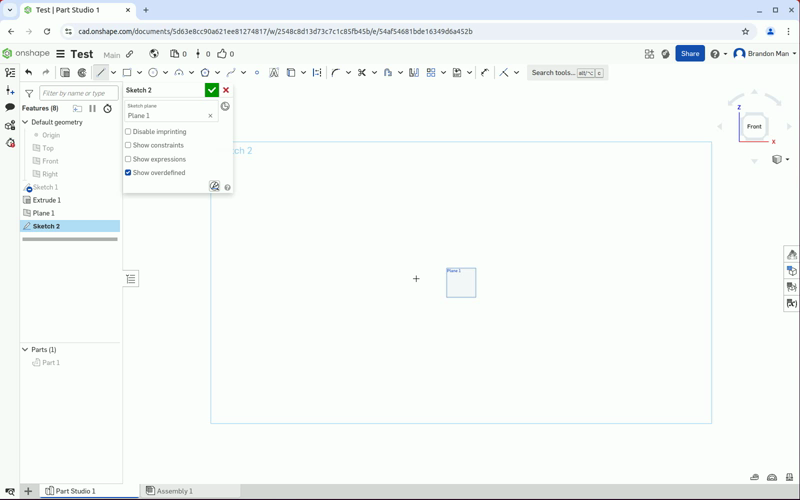
key_up(shift)
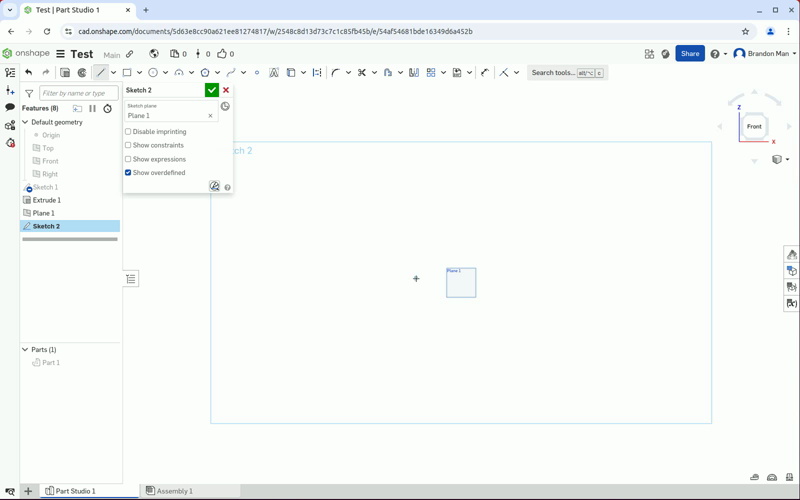
key_down(shift)
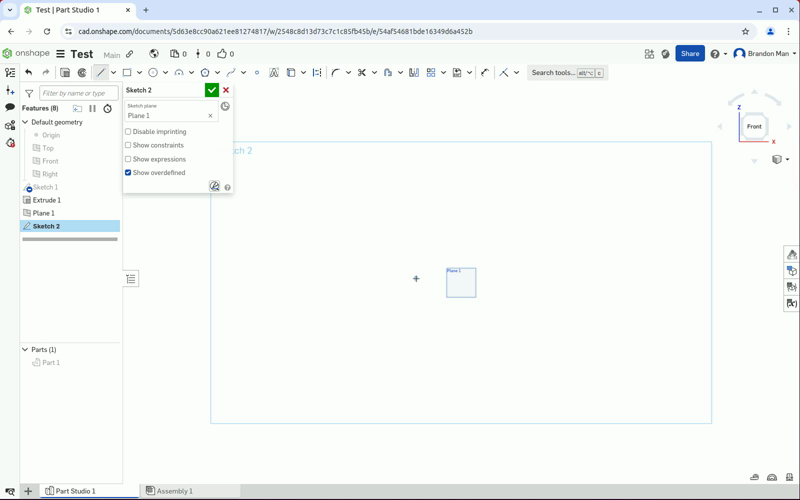
mouse_move(498, 278)
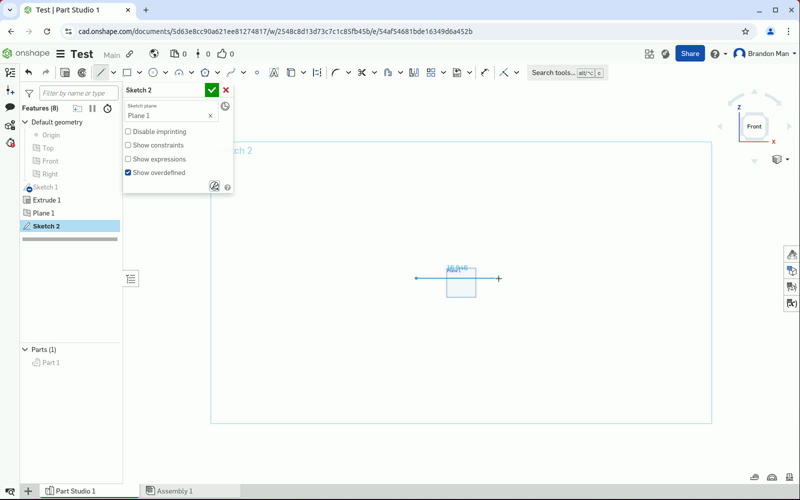
click(498, 278)
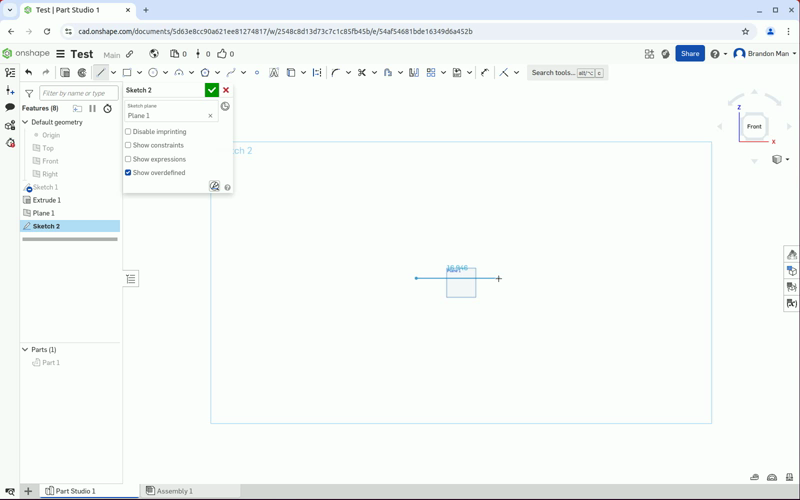
key_up(shift)
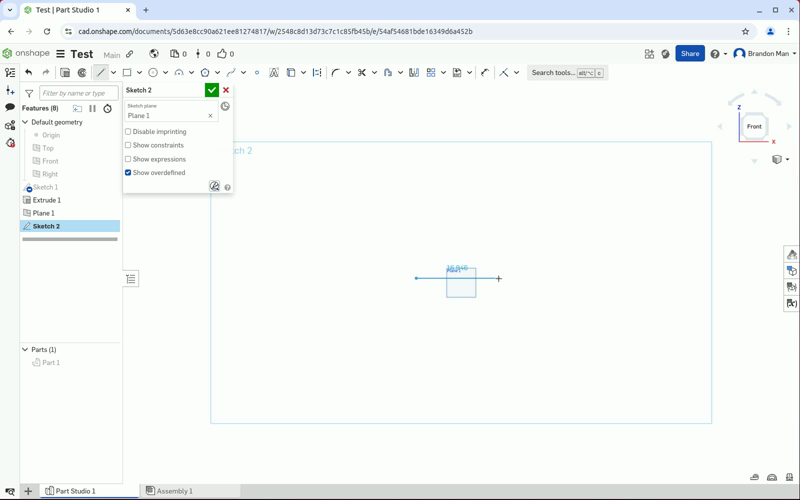
key_down(shift)
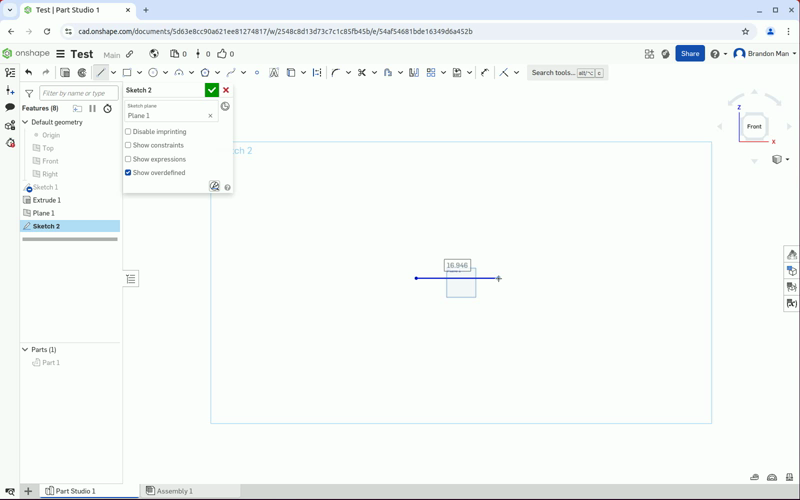
mouse_move(528, 278)
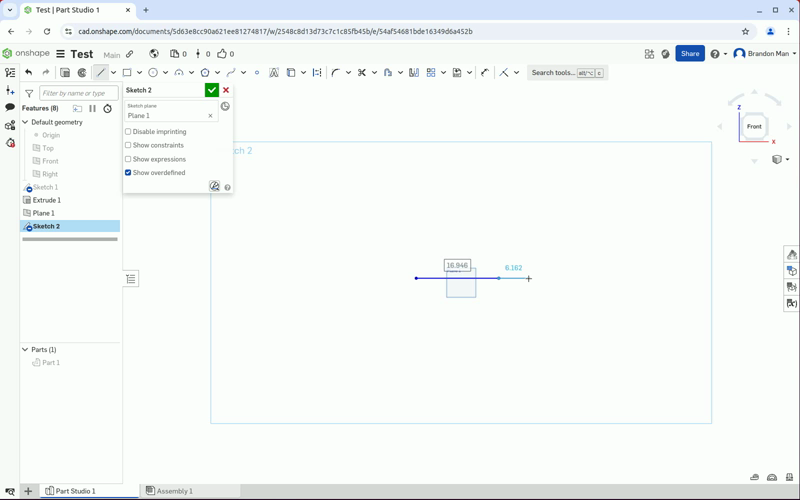
mouse_move(498, 241)
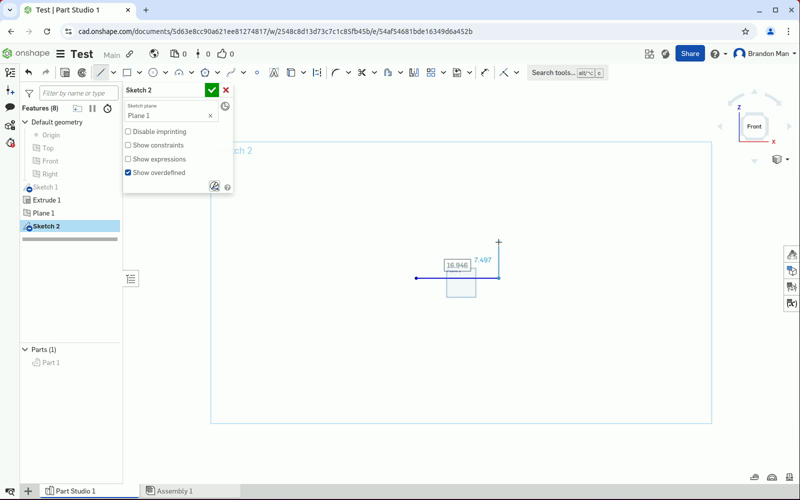
click(498, 241)
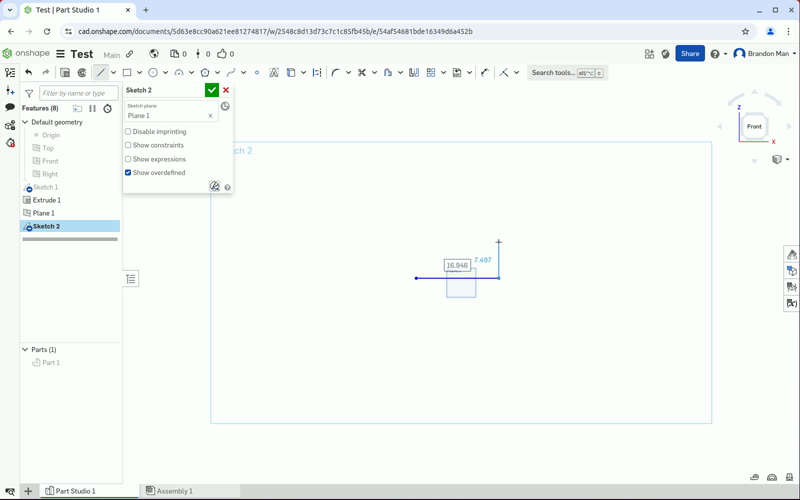
key_up(shift)
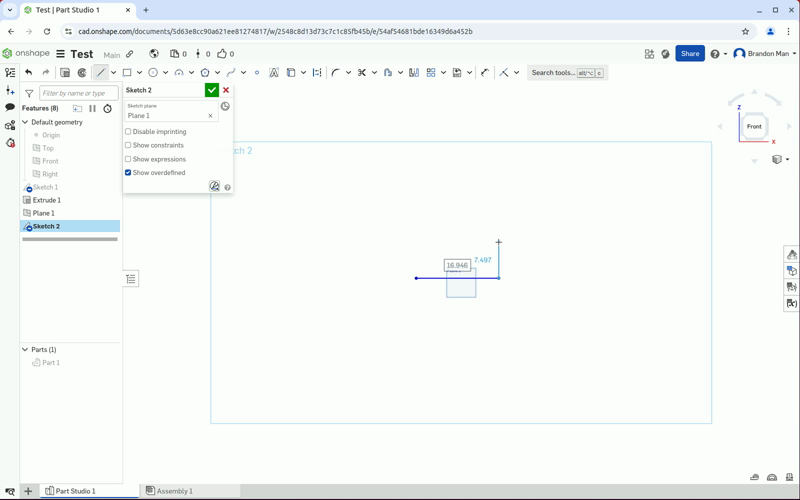
key_down(shift)
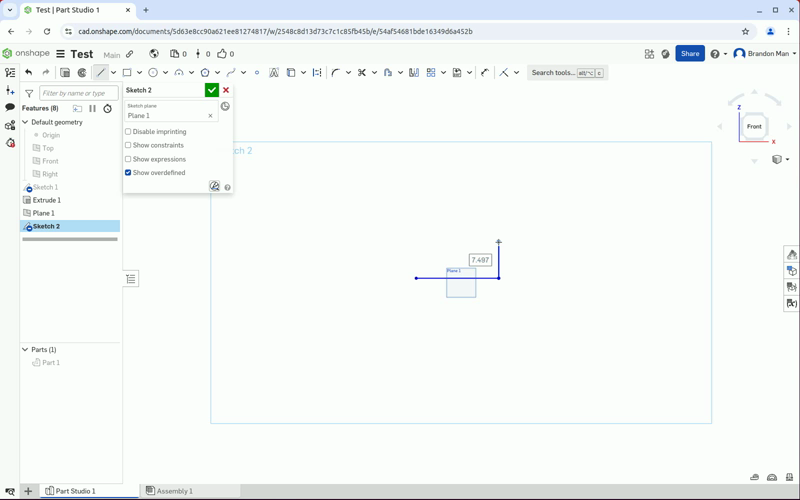
mouse_move(416, 241)
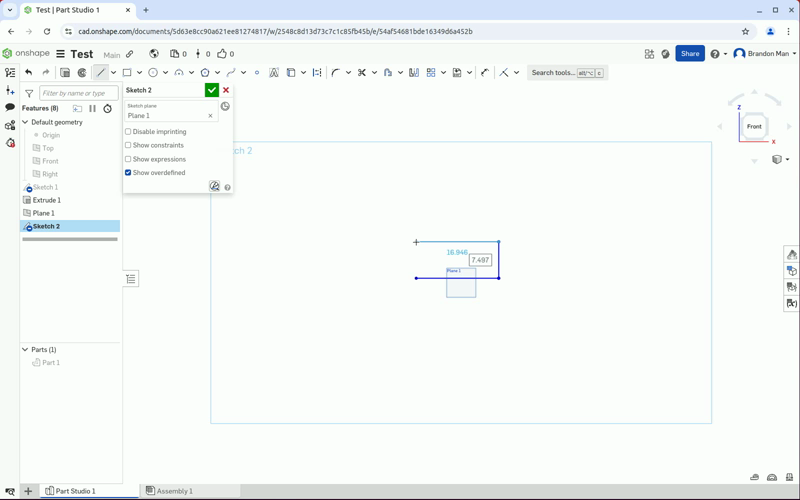
click(416, 241)
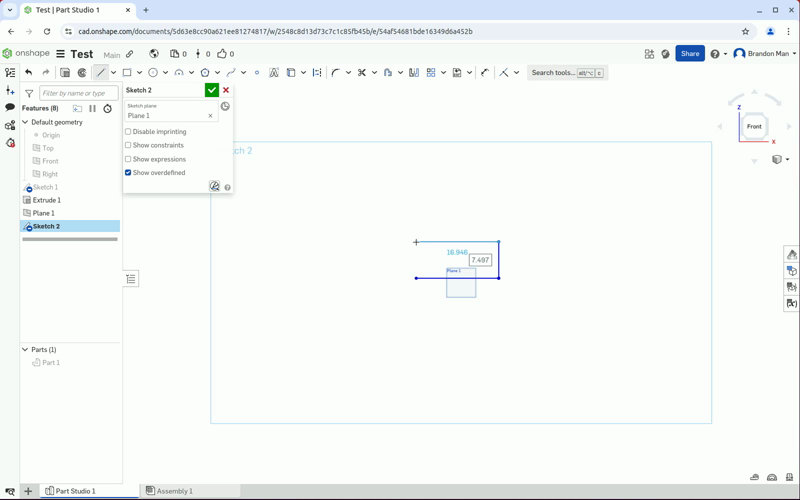
key_up(shift)
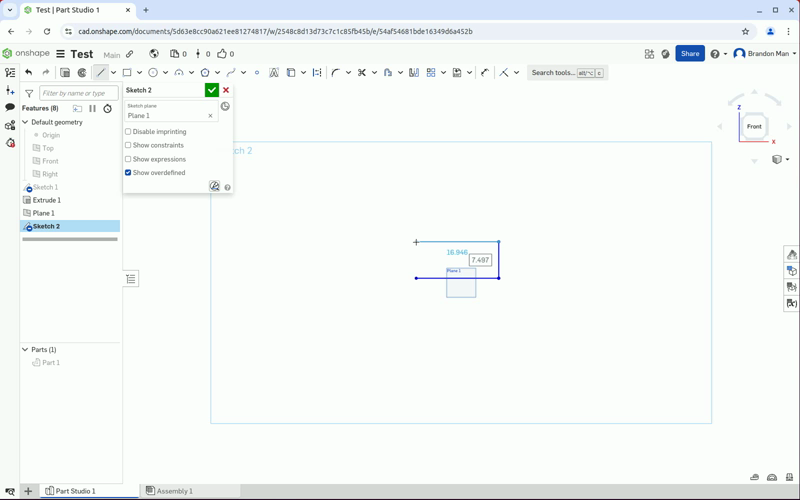
mouse_move(446, 241)
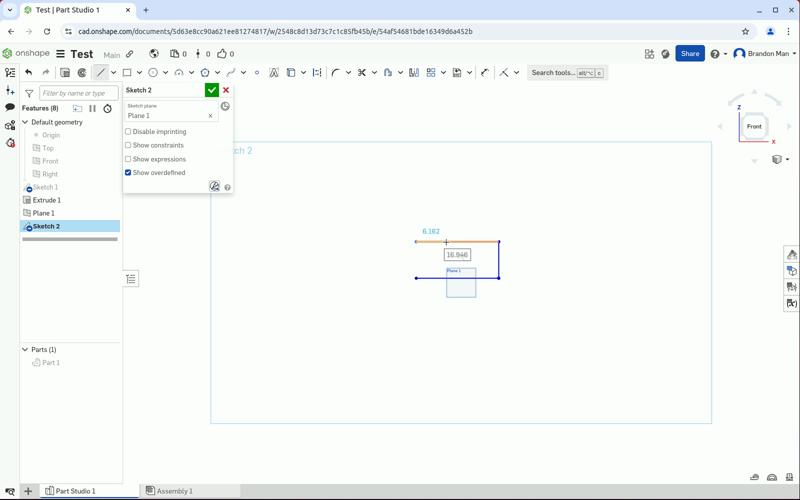
key_down(shift)
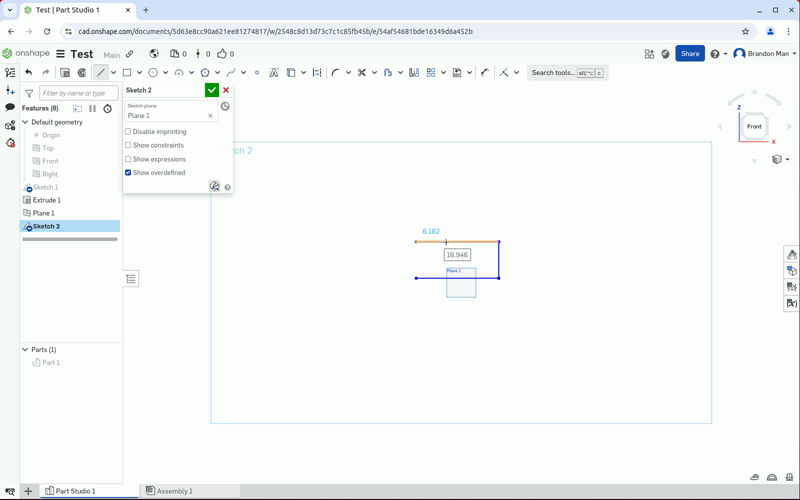
mouse_move(416, 278)
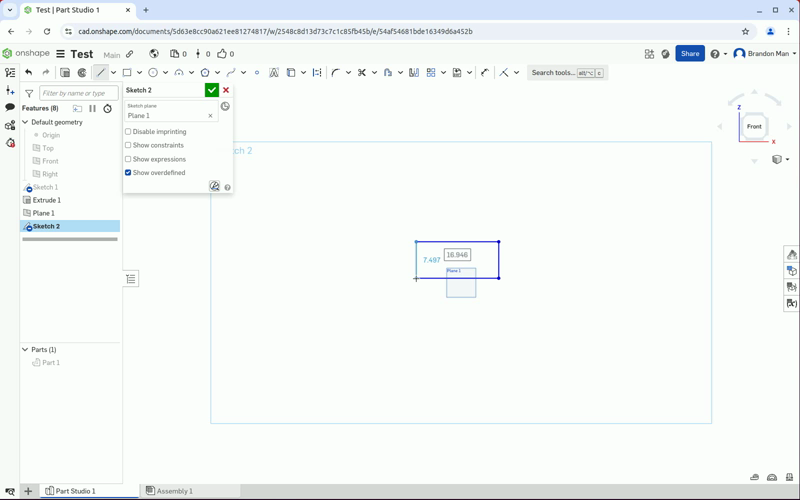
key_up(shift)
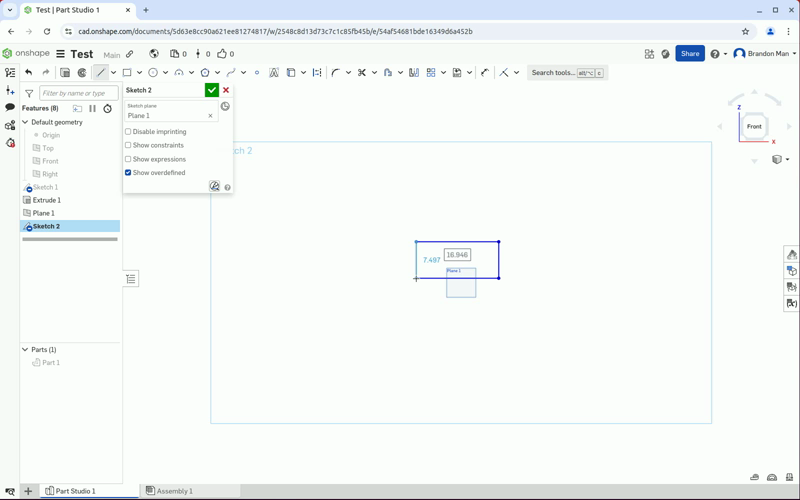
click(416, 278)
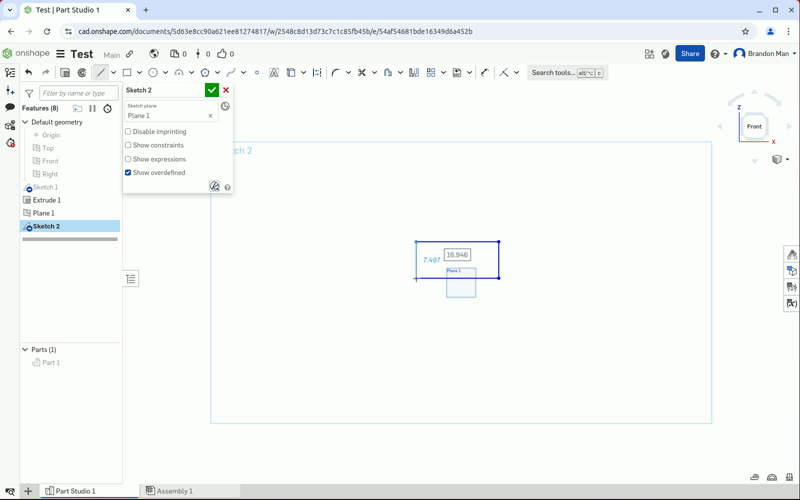
key(esc)
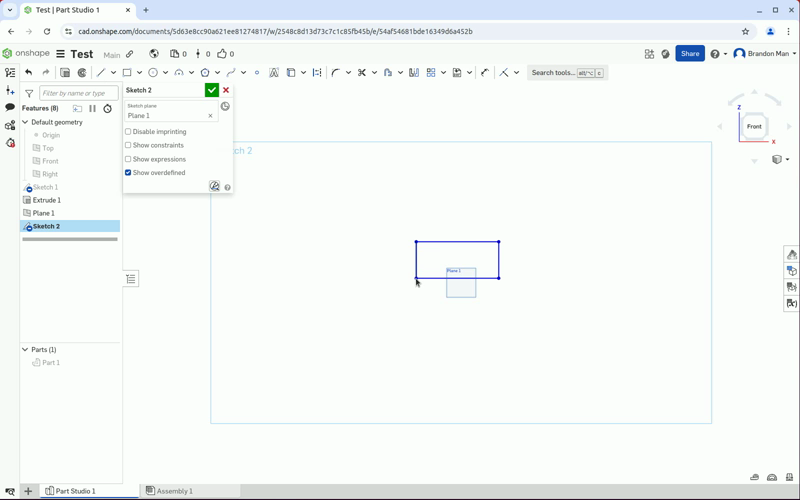
mouse_move(421, 255)
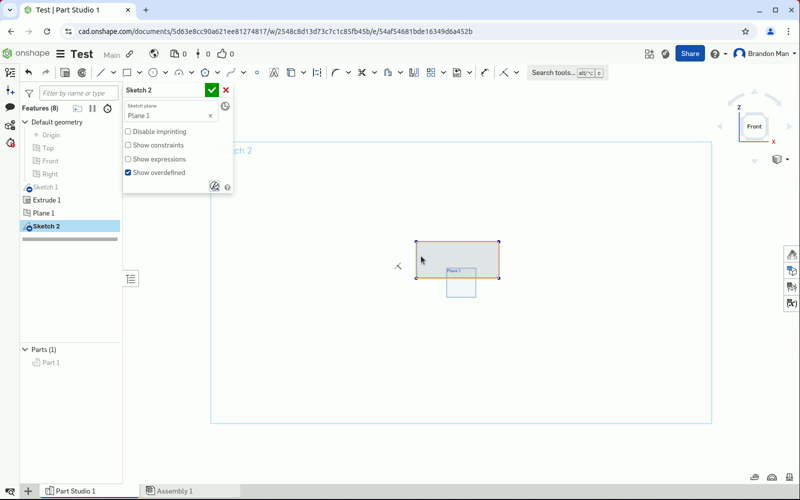
click(421, 255)
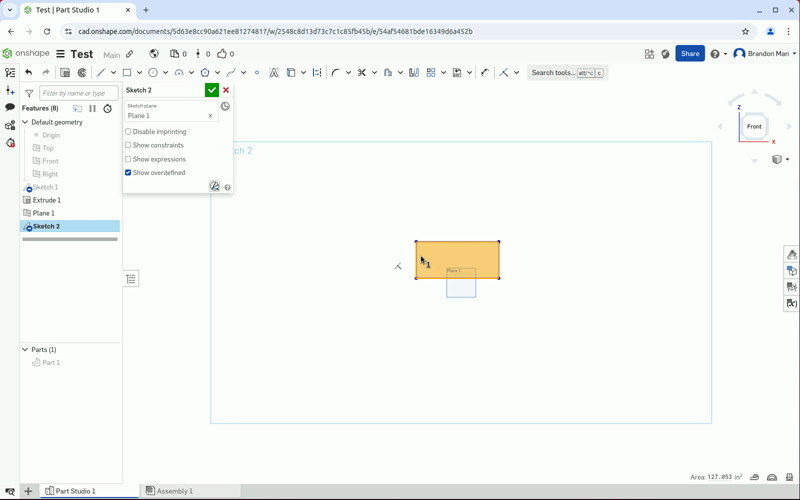
mouse_move(73, 352)
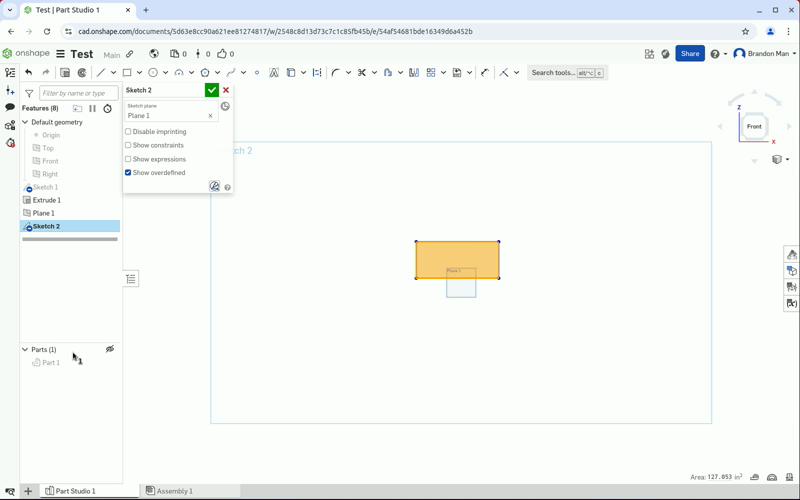
key(shift+y)
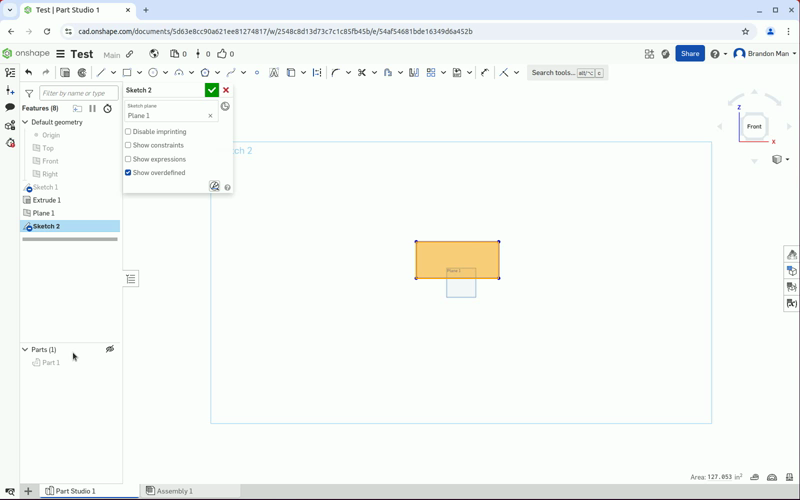
key(shift+e)
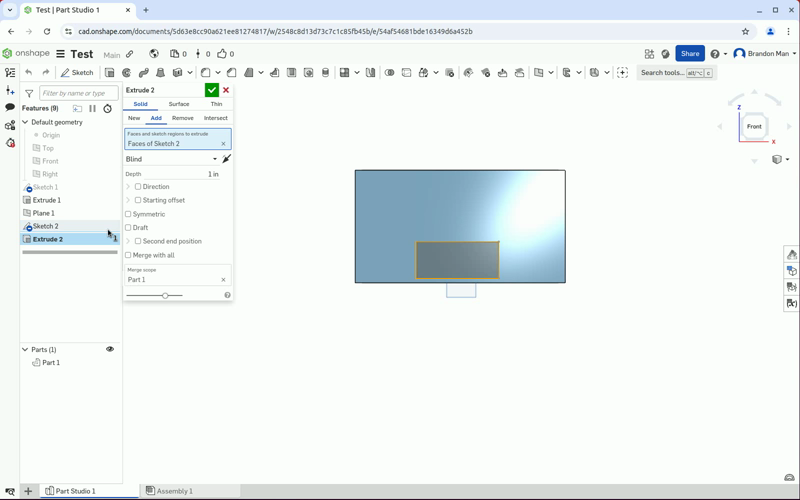
mouse_move(143, 106)
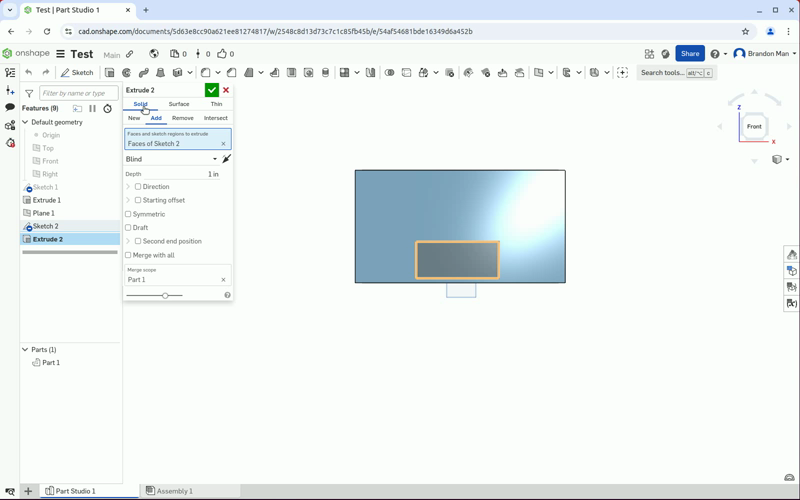
click(143, 106)
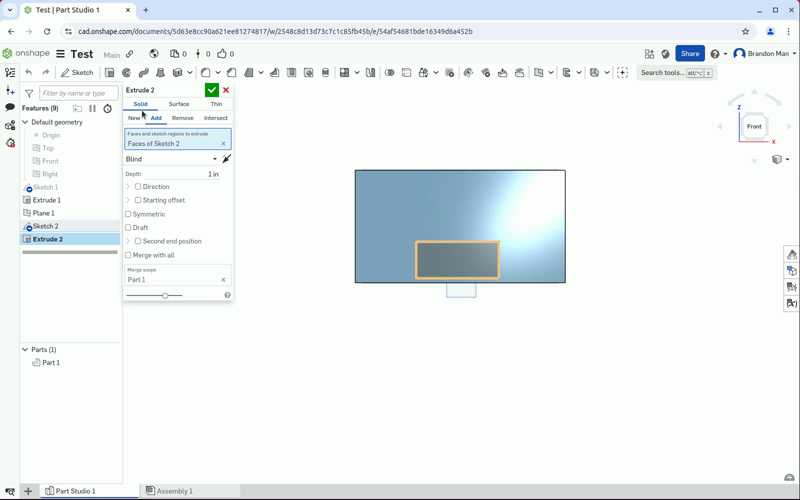
mouse_move(137, 120)
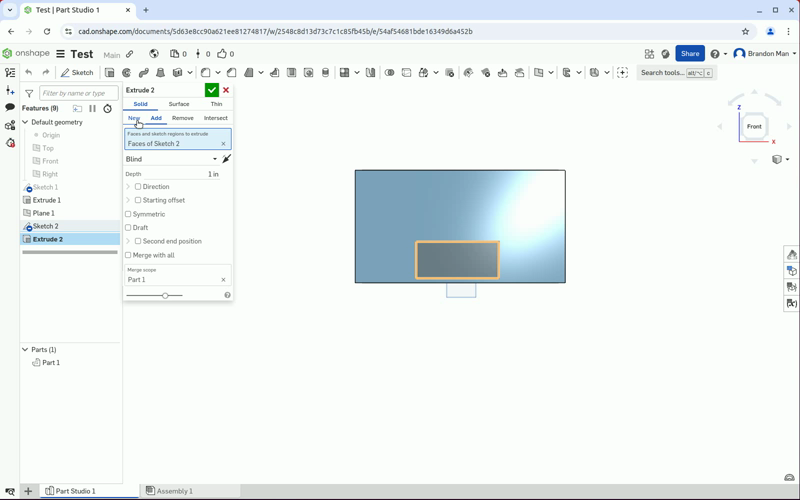
click(137, 120)
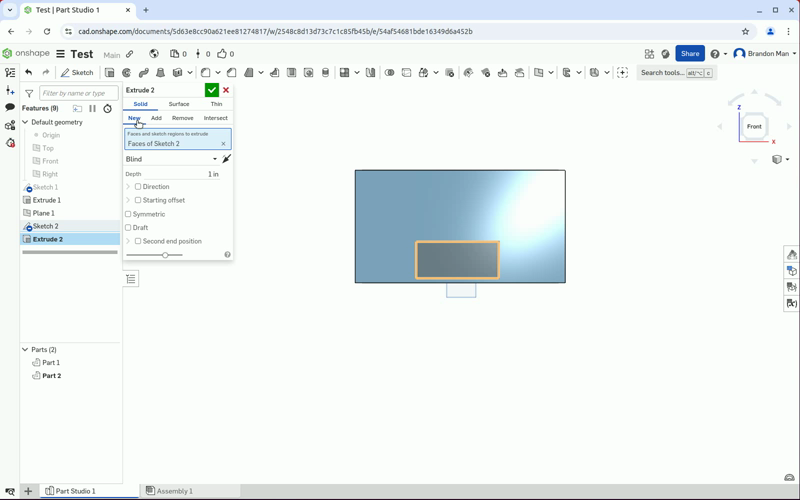
key(tab, 4)
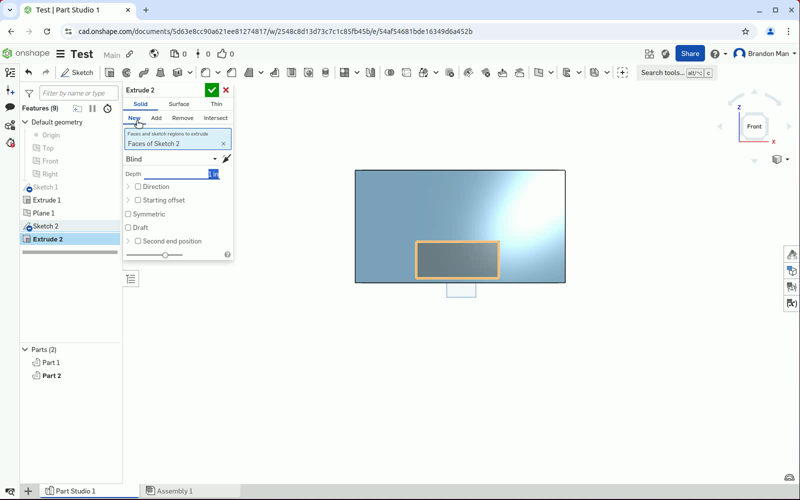
text(1.444)
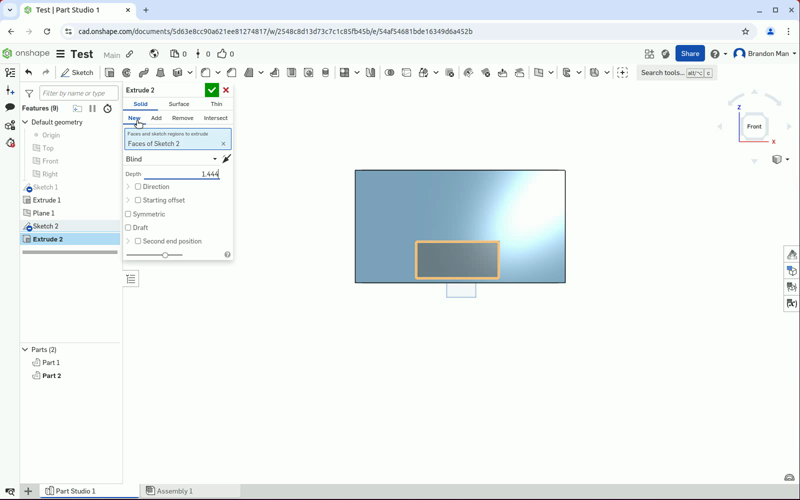
key(enter)
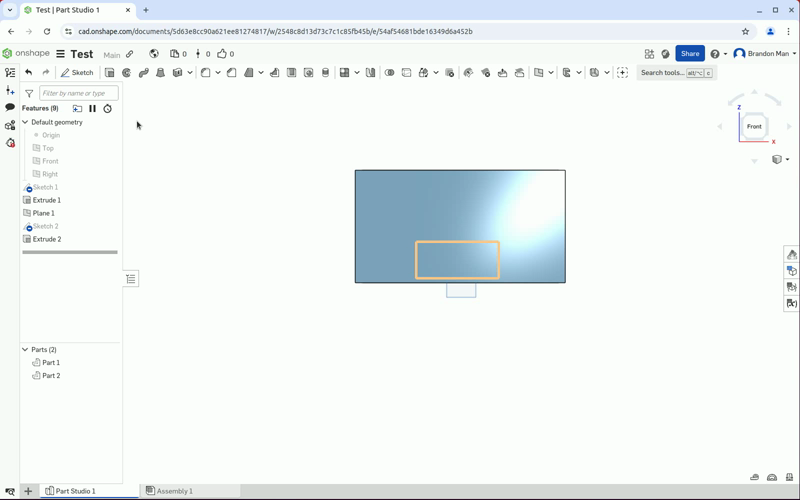
key(shift+h)
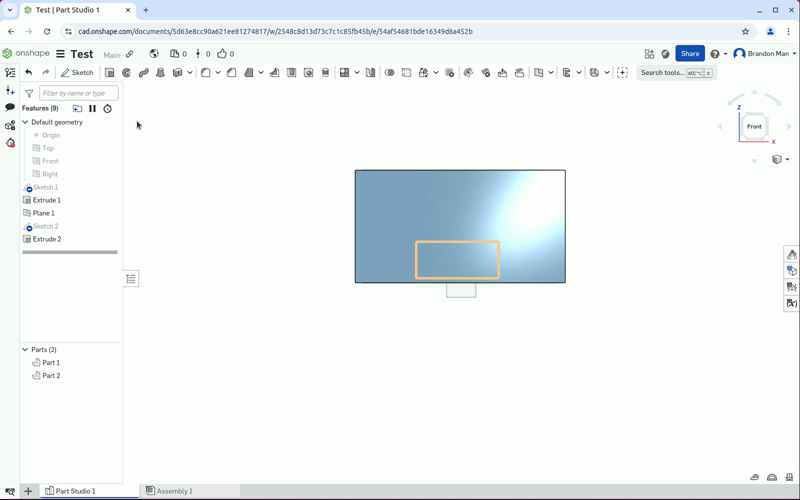
key(shift+h)
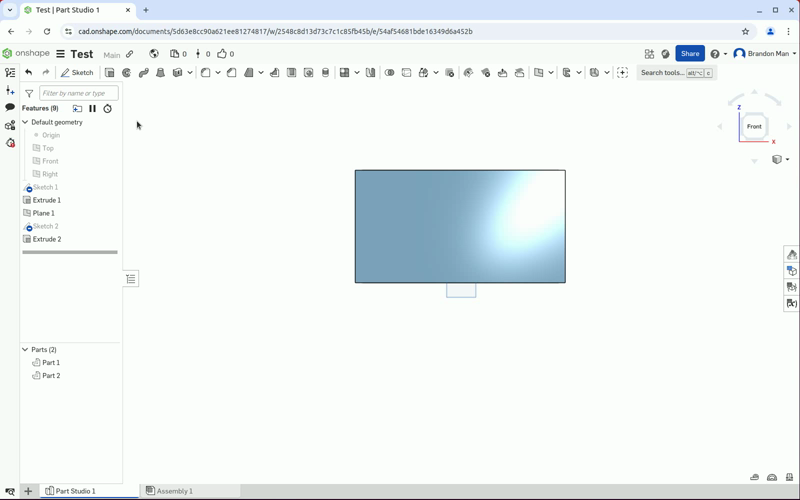
mouse_move(73, 189)
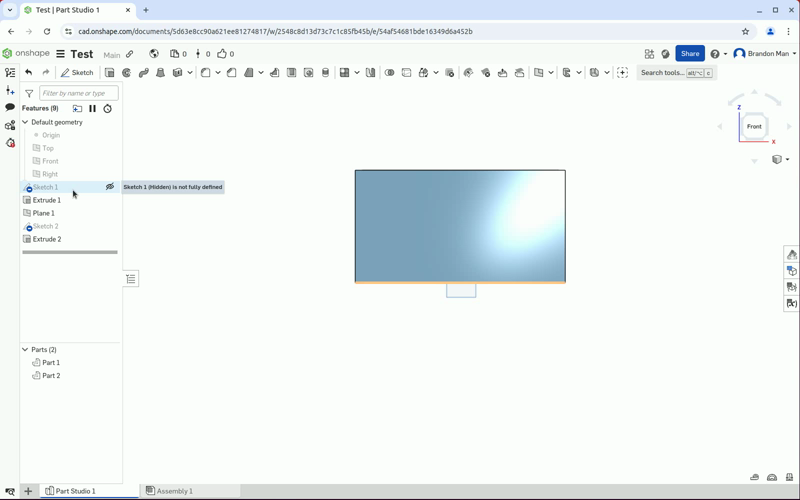
click(73, 189)
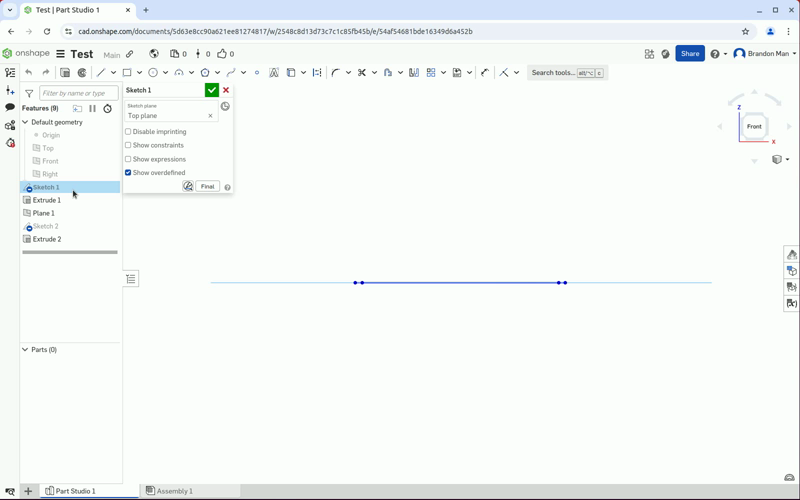
mouse_move(229, 92)
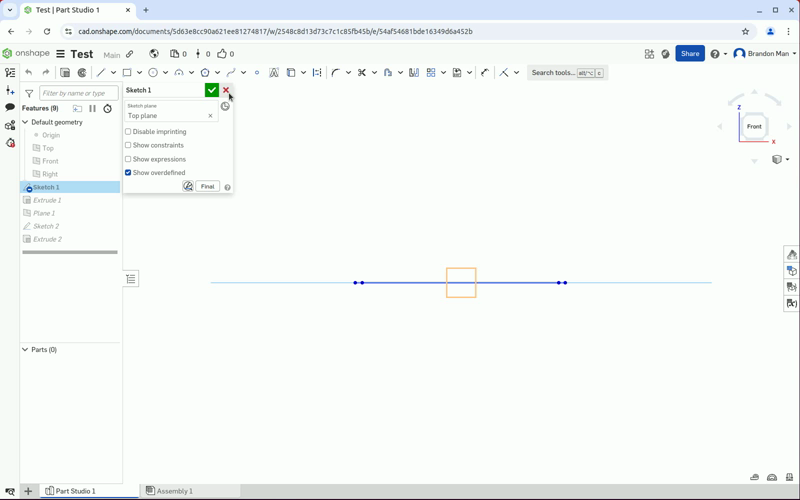
click(229, 92)
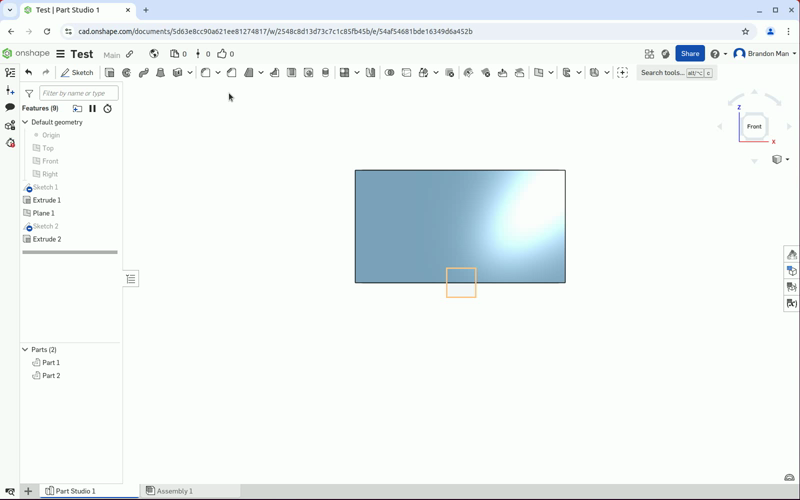
mouse_move(73, 352)
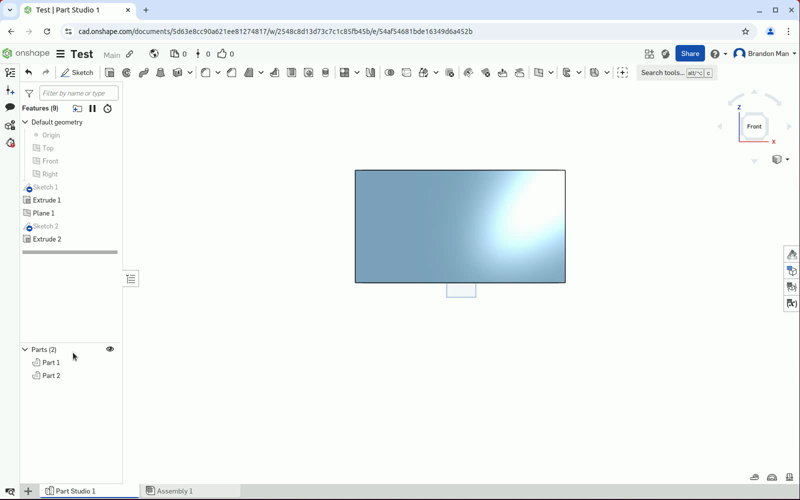
key(y)
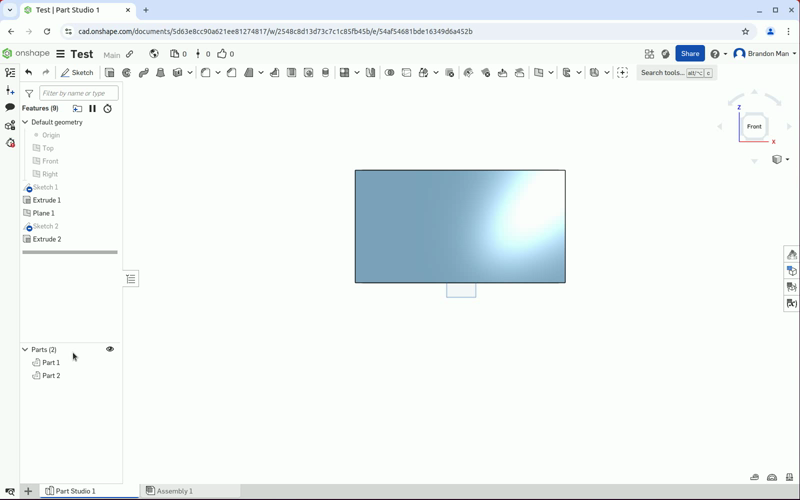
key(shift+p)
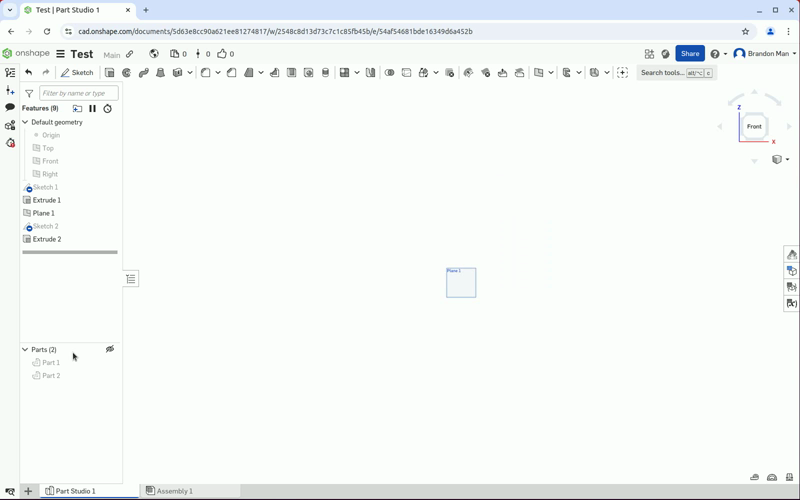
key(space)
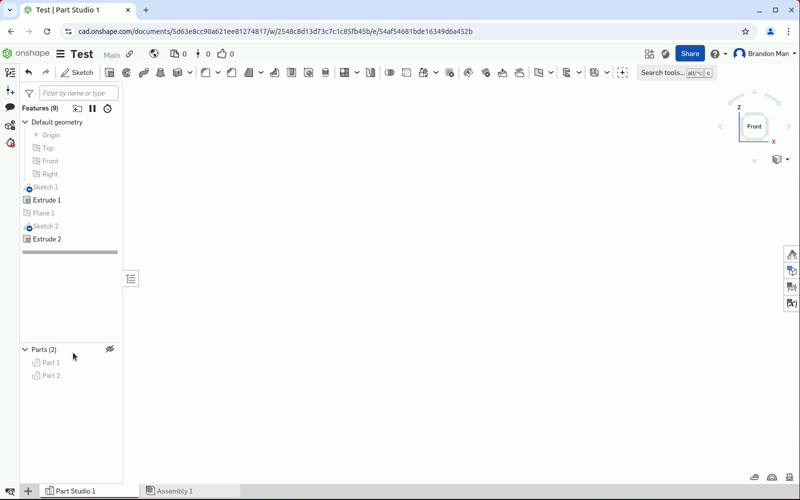
key_down(shift)
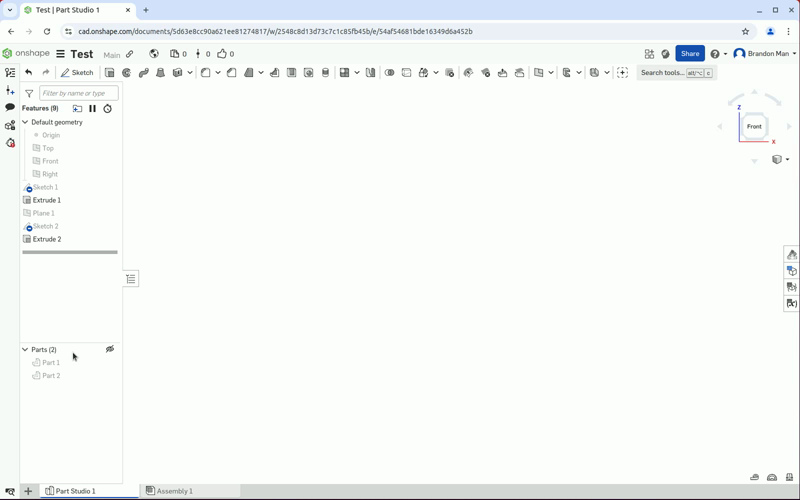
key(left)
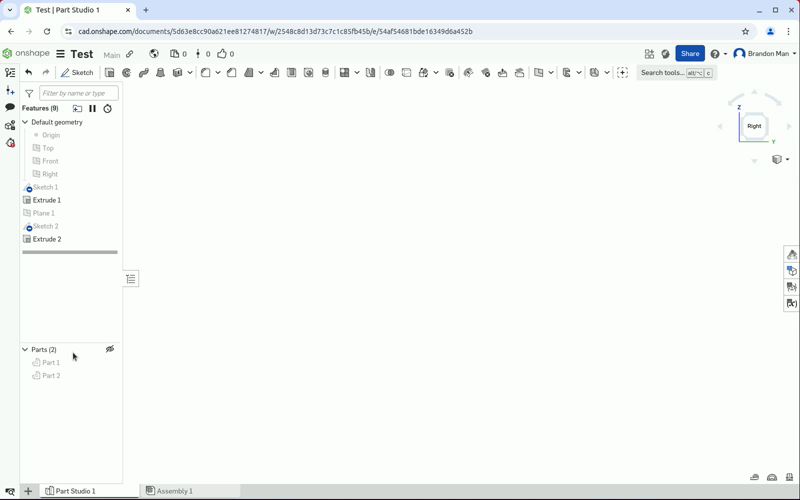
key_up(shift)
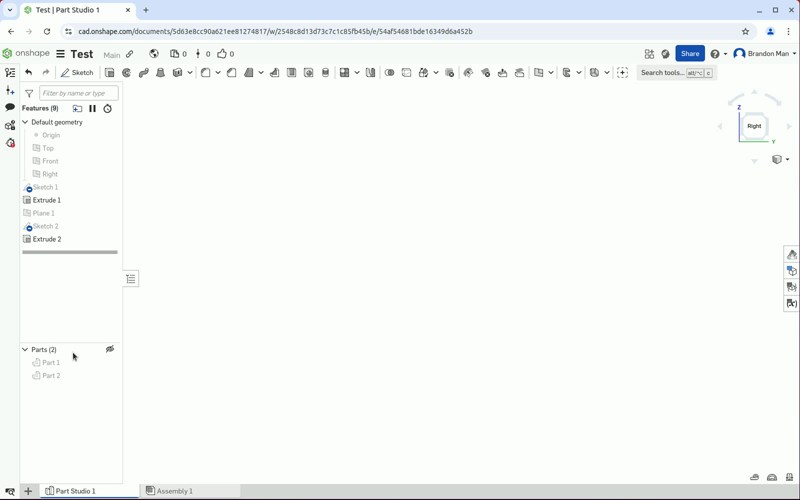
mouse_move(73, 352)
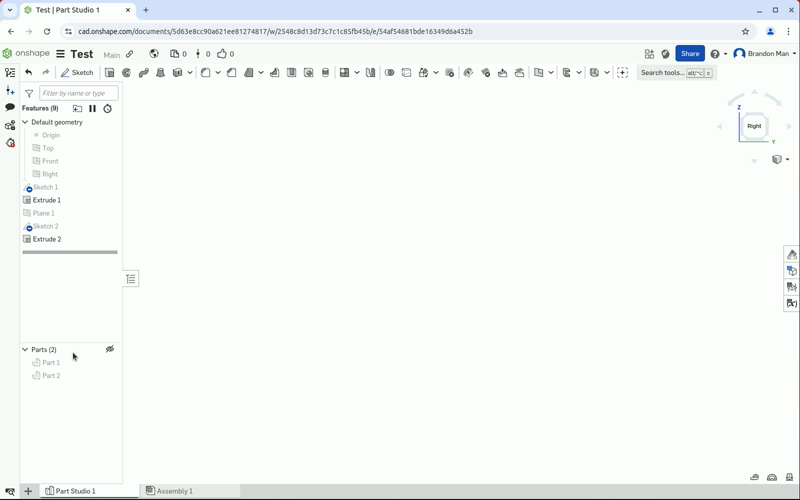
key(shift+y)
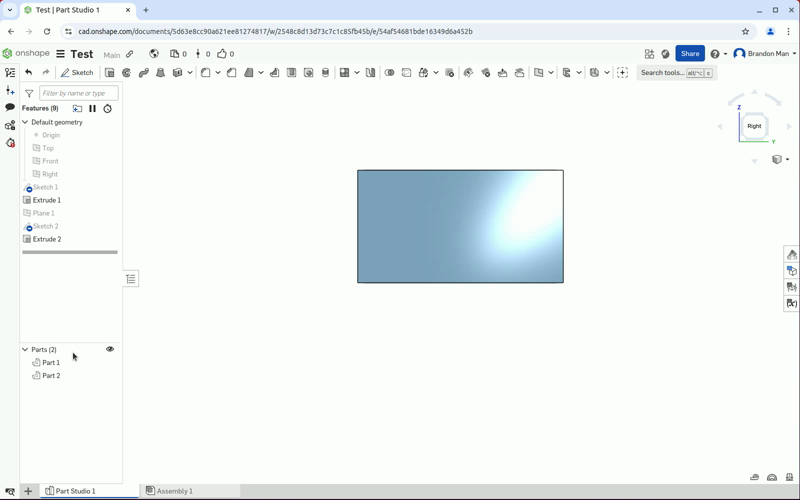
mouse_move(541, 75)
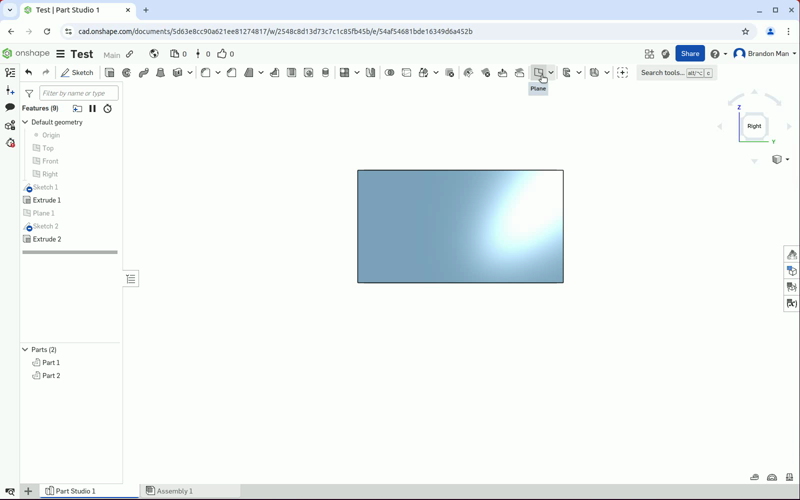
click(541, 75)
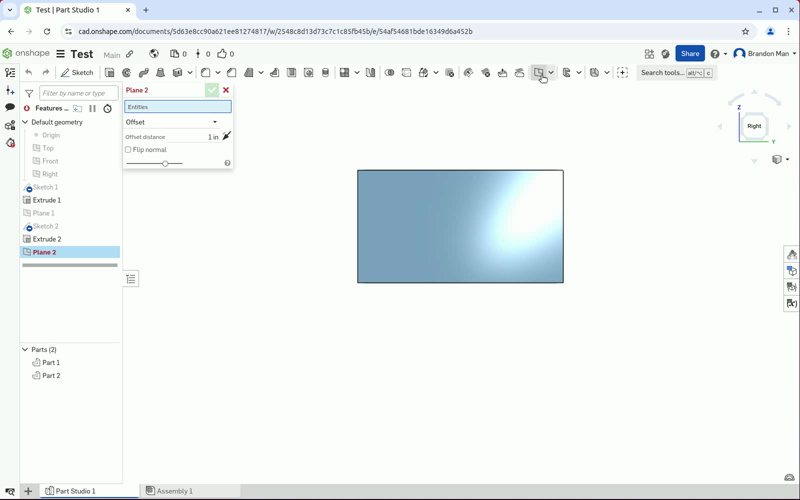
mouse_move(73, 176)
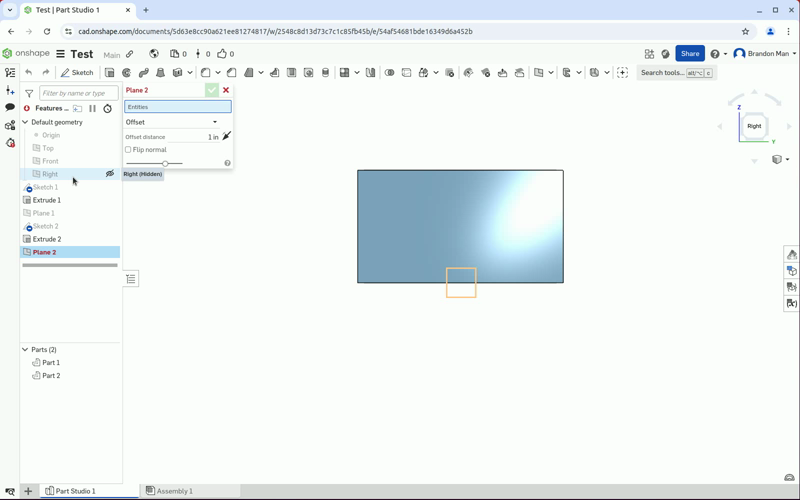
click(73, 176)
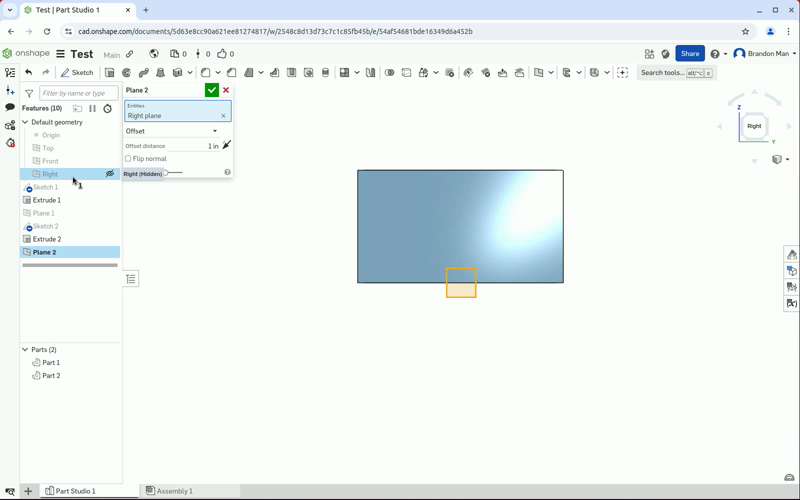
key(tab, 2)
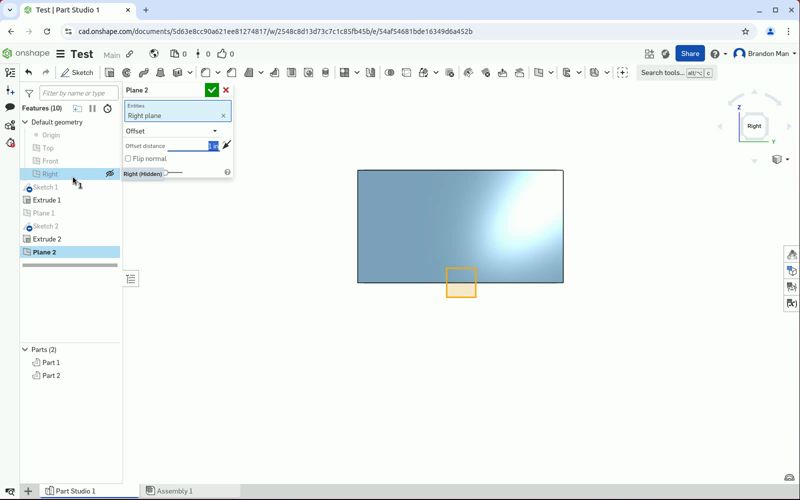
text(20.212)
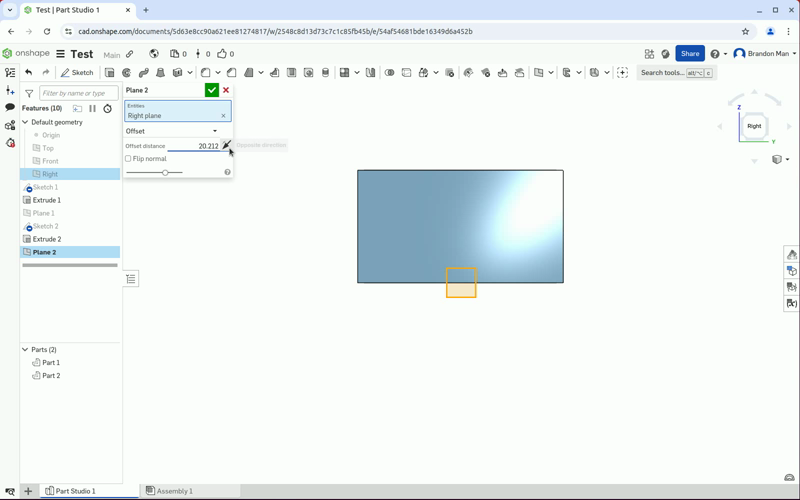
mouse_move(229, 147)
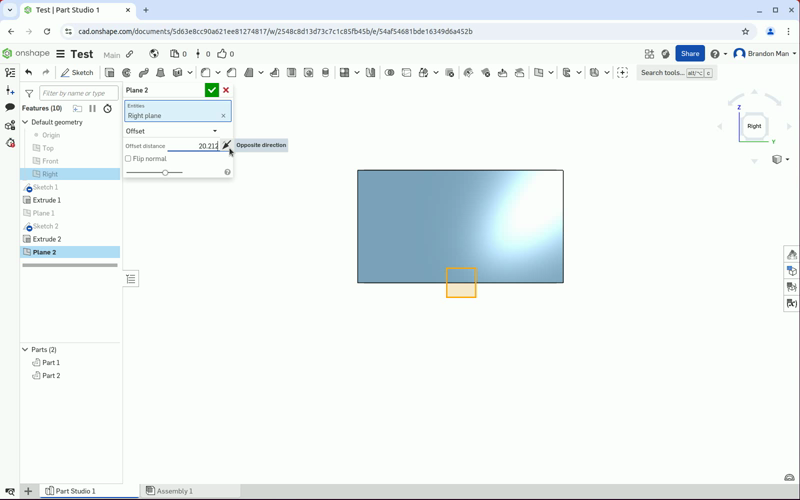
click(229, 147)
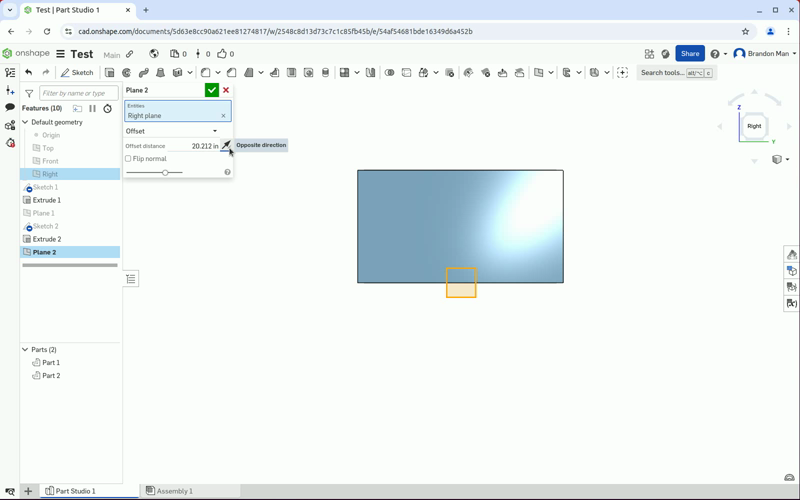
key(enter, 2)
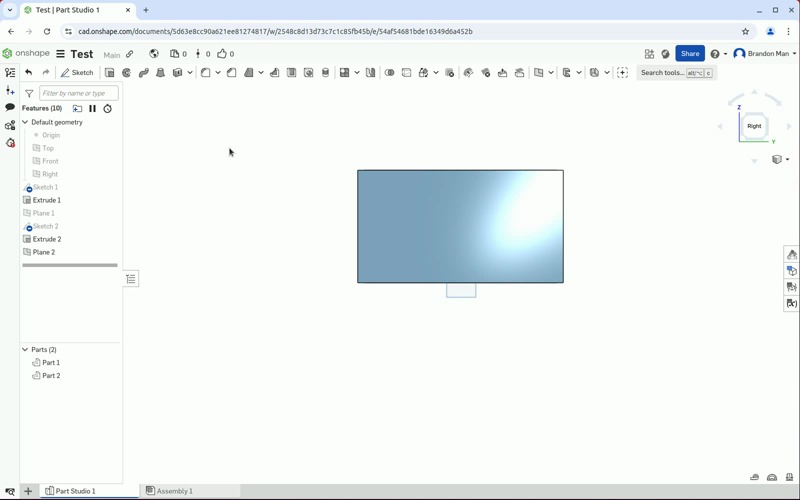
key(shift+s)
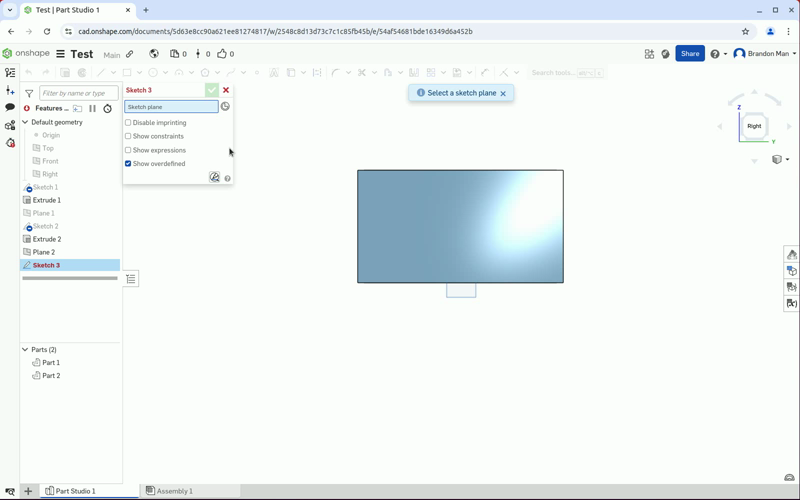
mouse_move(73, 254)
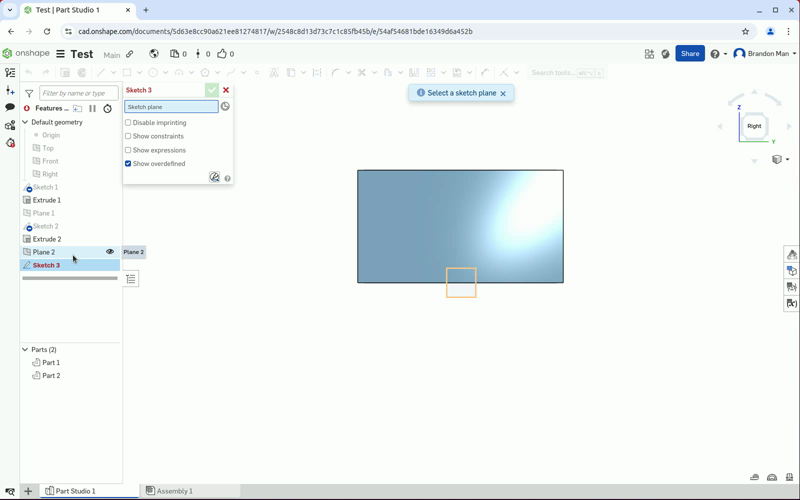
click(73, 254)
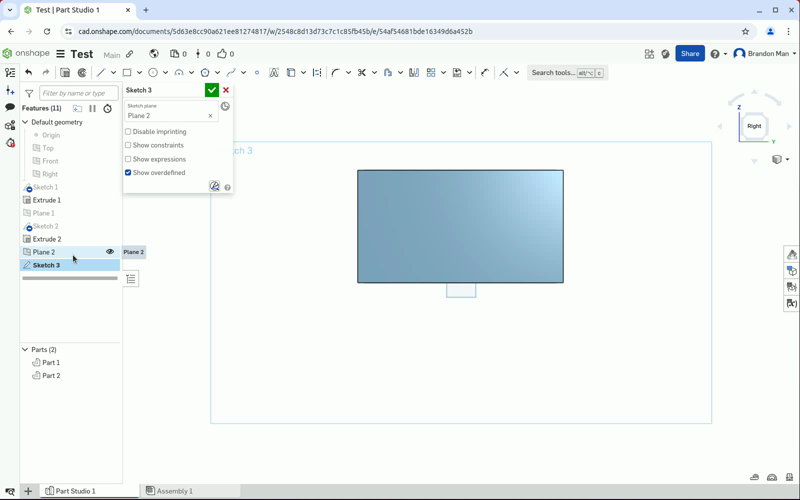
mouse_move(73, 352)
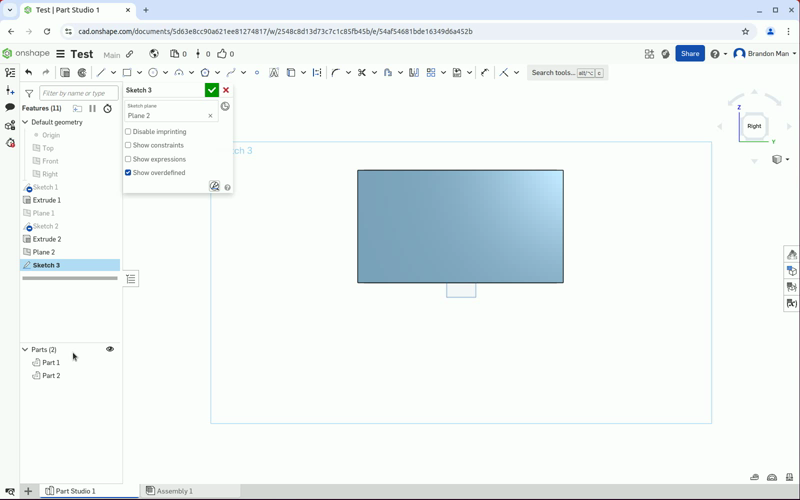
key(y)
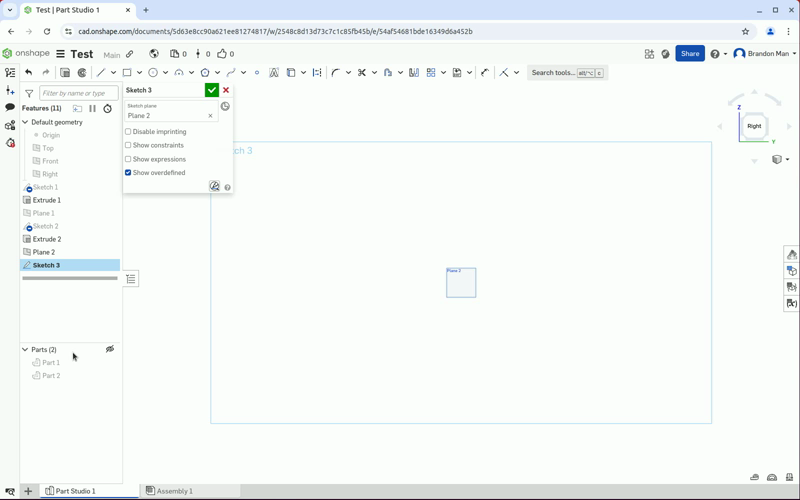
key(l)
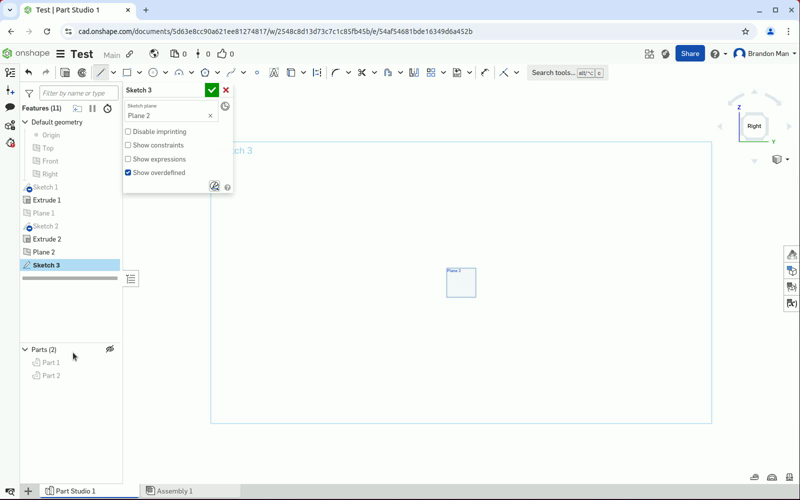
key_down(shift)
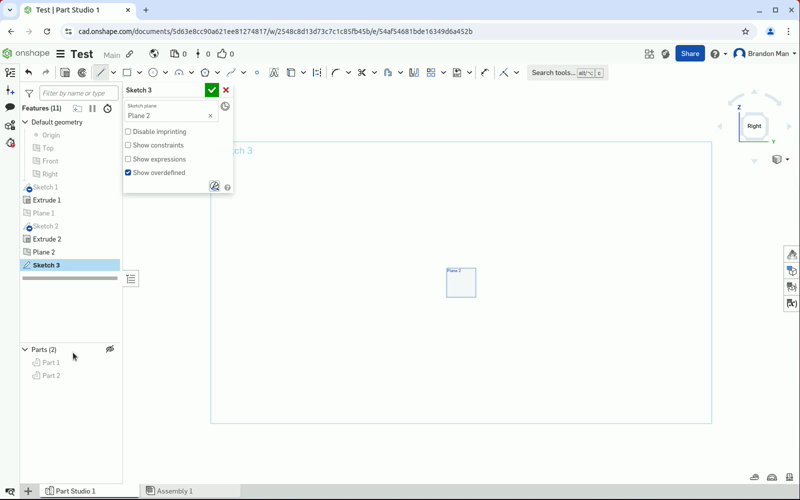
mouse_move(374, 260)
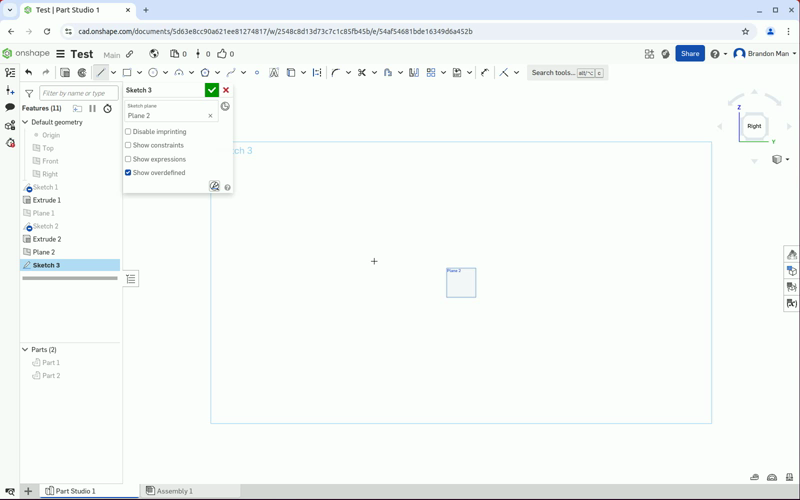
click(374, 260)
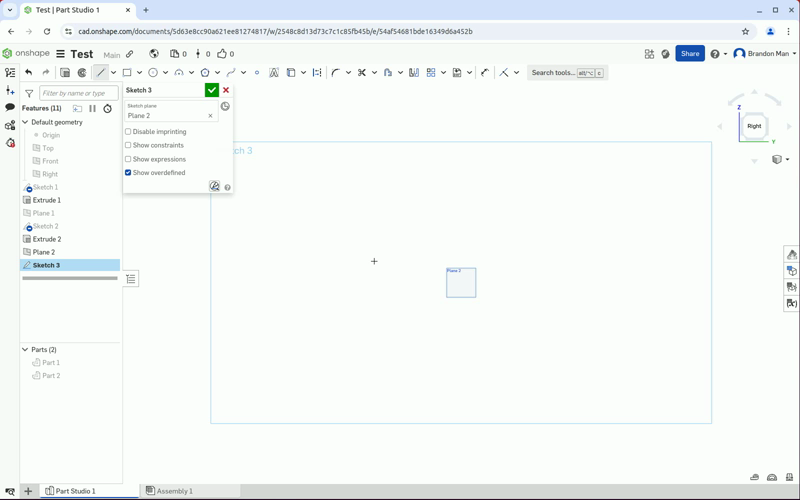
key_up(shift)
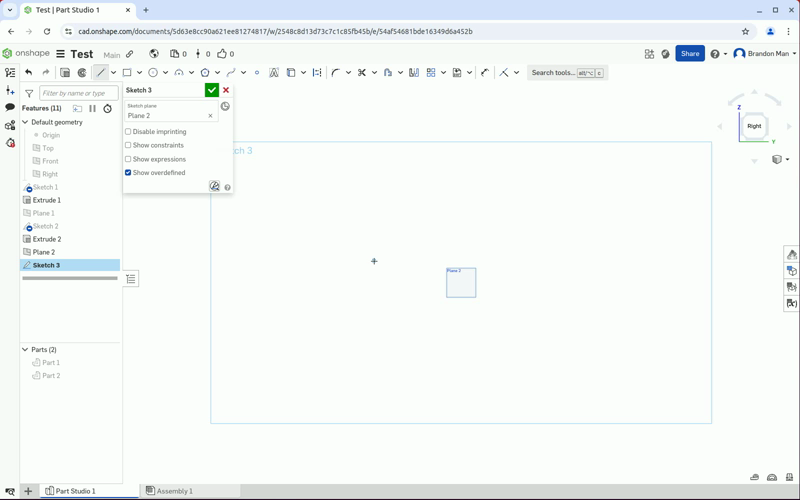
key_down(shift)
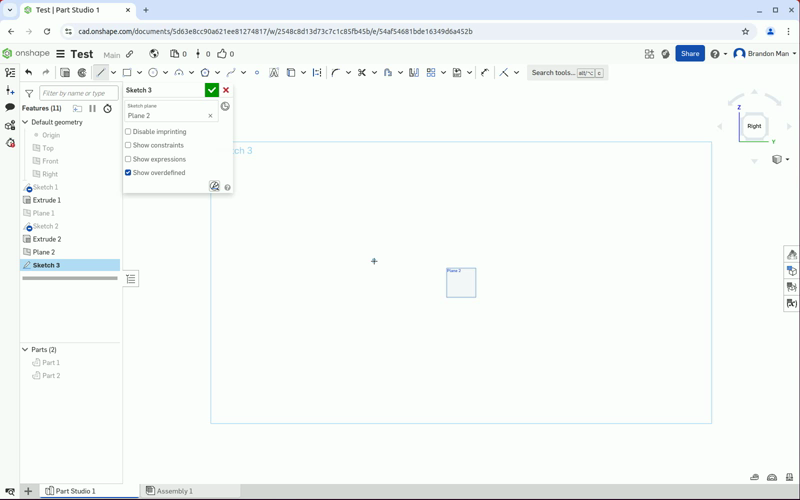
mouse_move(404, 260)
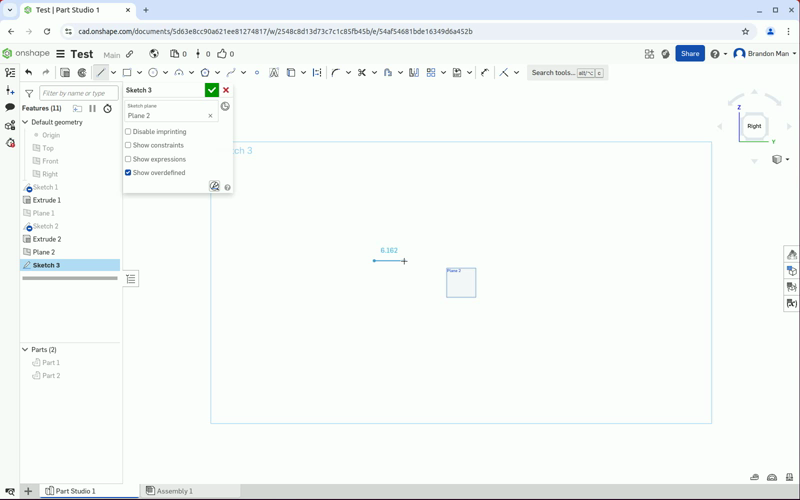
mouse_move(420, 260)
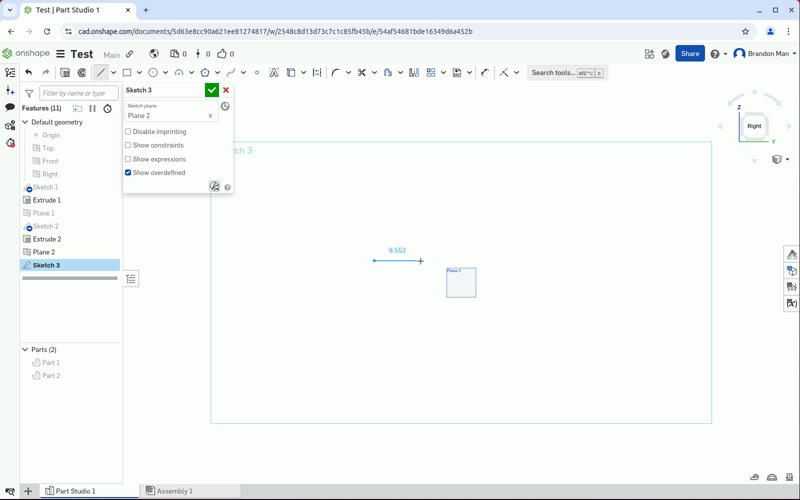
click(420, 260)
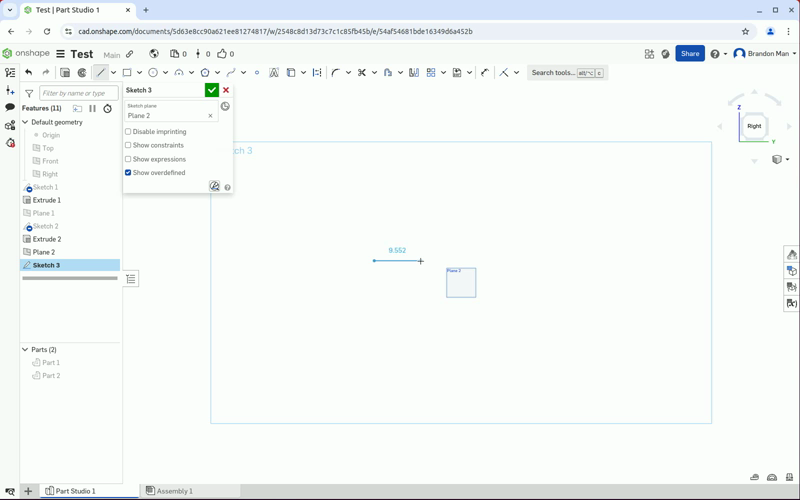
key_up(shift)
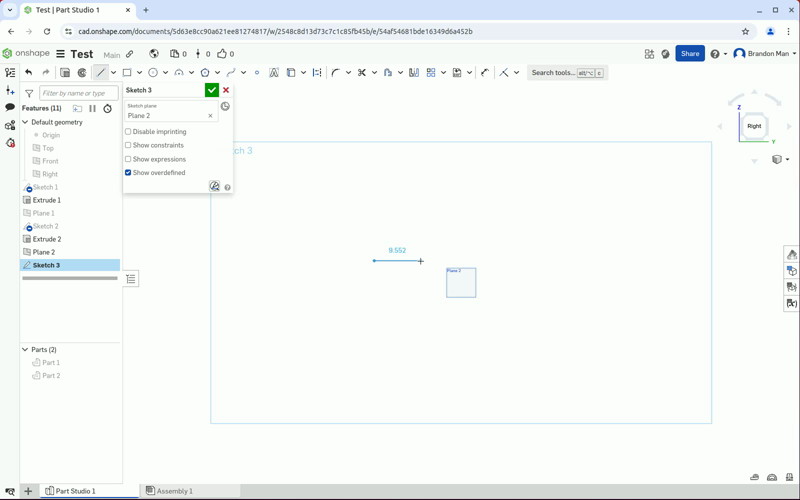
key_down(shift)
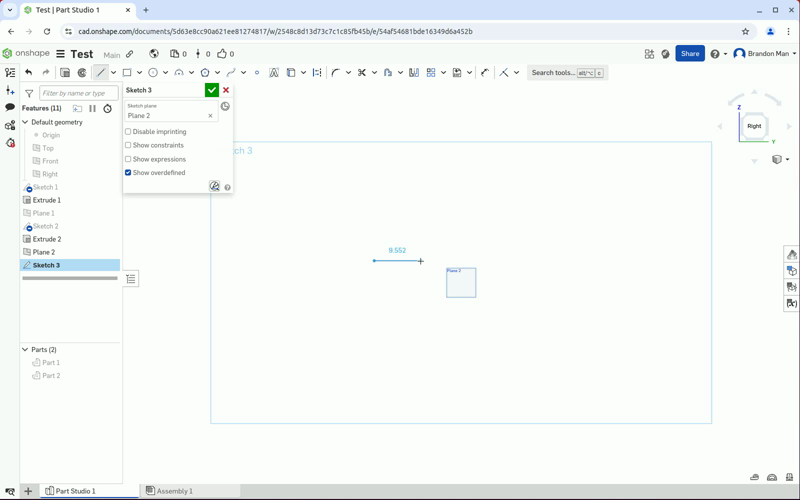
mouse_move(450, 260)
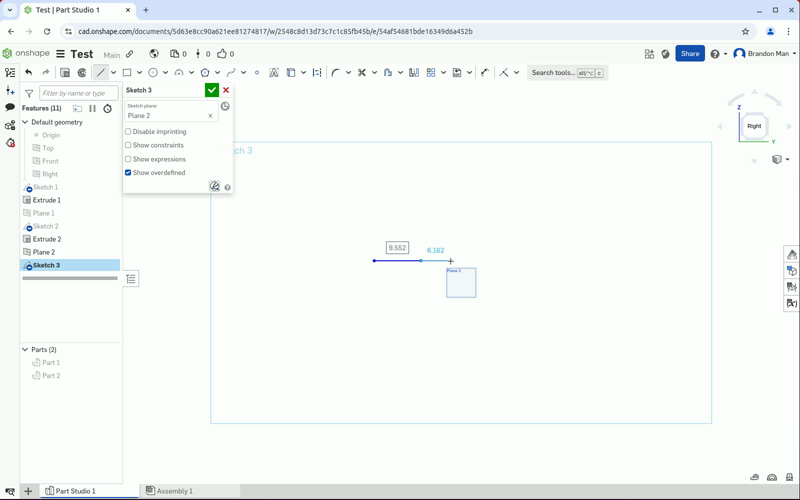
mouse_move(420, 245)
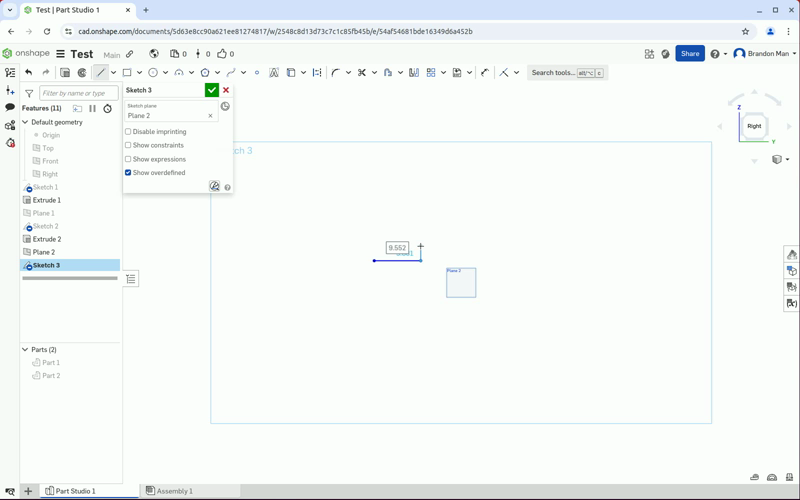
click(420, 245)
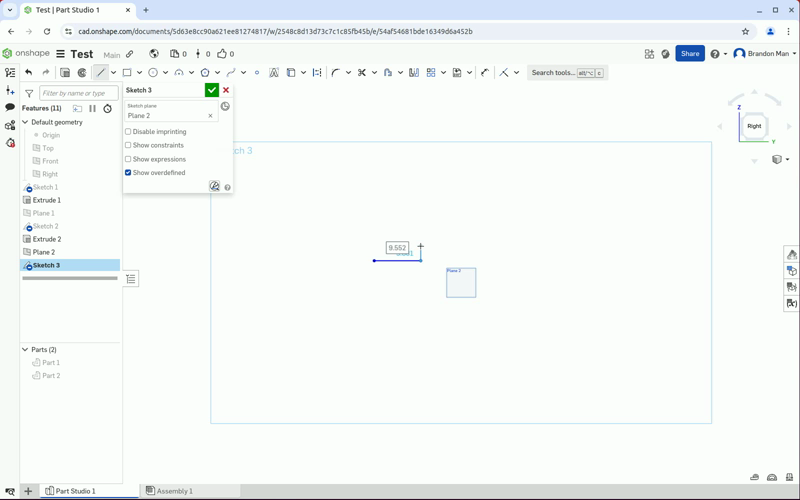
key_up(shift)
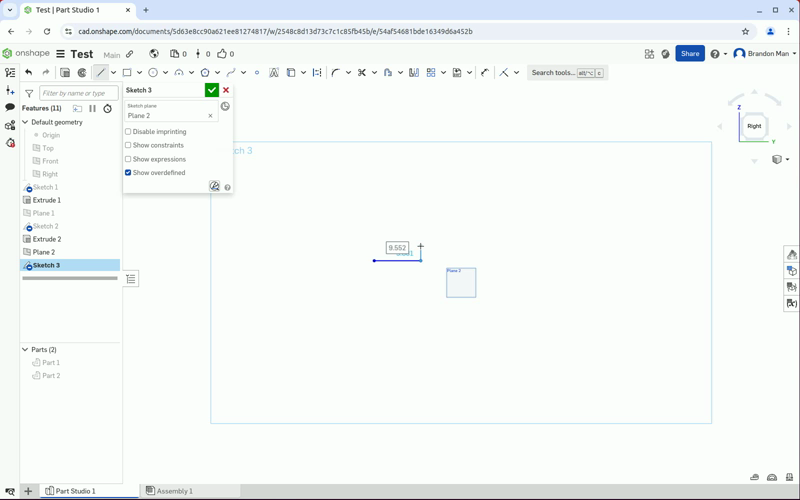
key_down(shift)
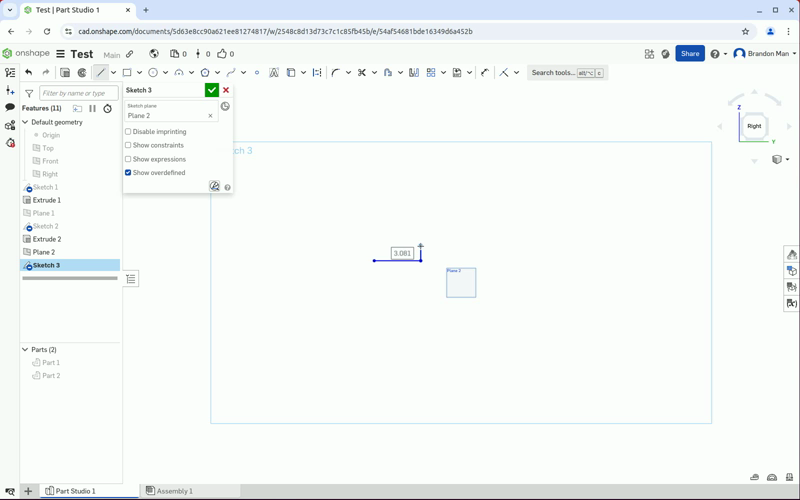
mouse_move(450, 245)
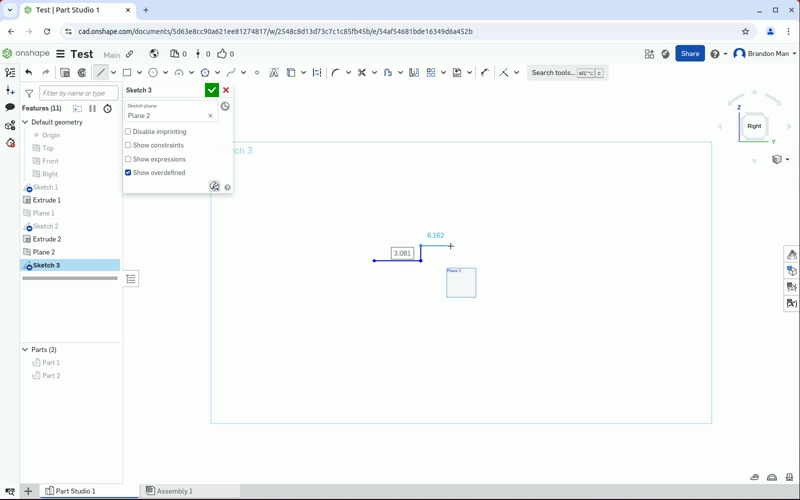
mouse_move(374, 245)
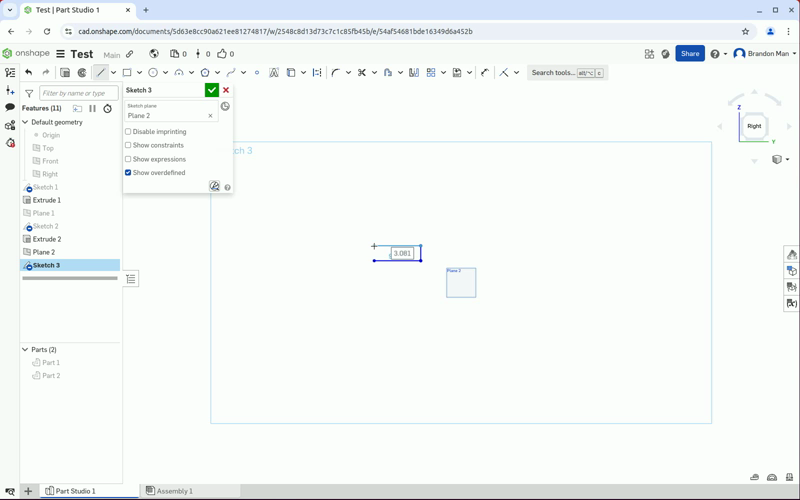
click(374, 245)
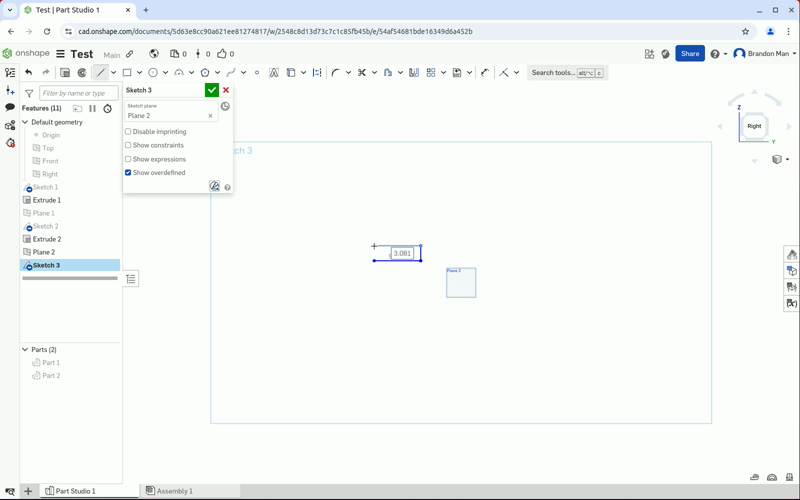
key_up(shift)
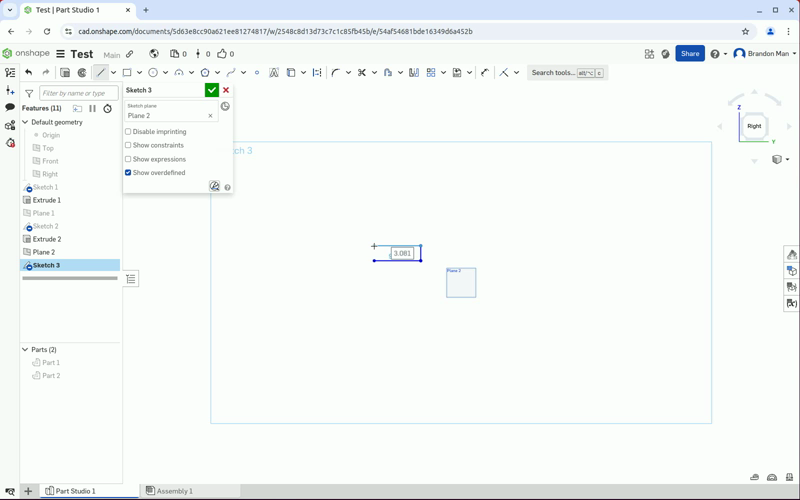
mouse_move(404, 245)
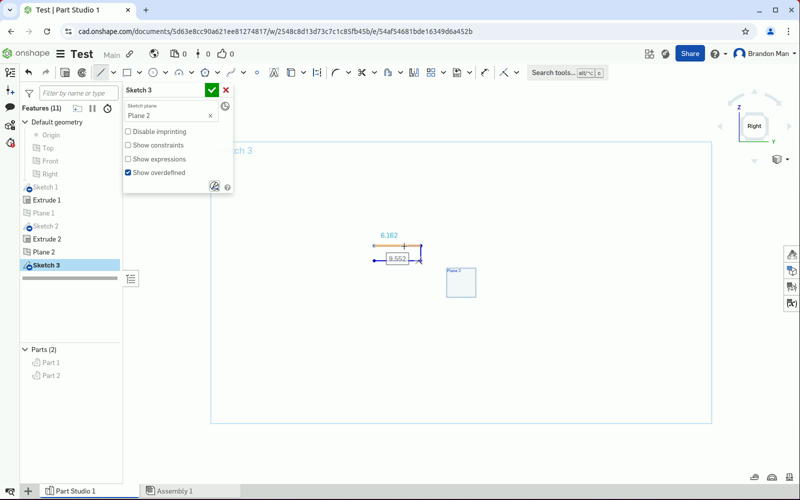
key_down(shift)
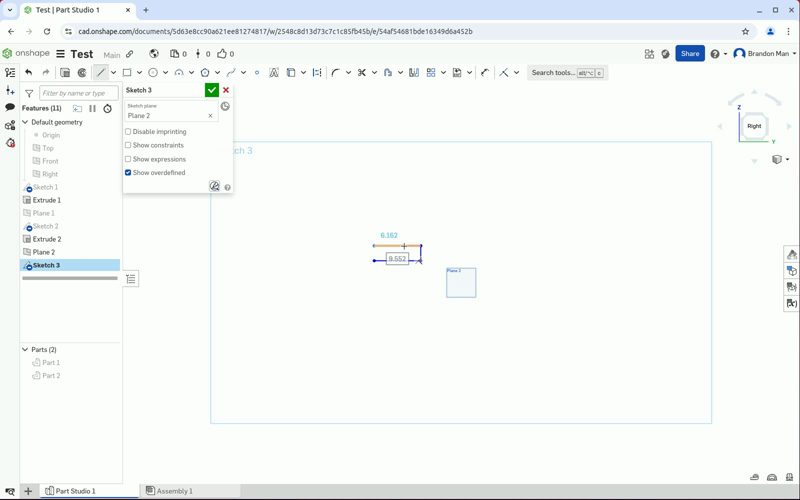
mouse_move(374, 260)
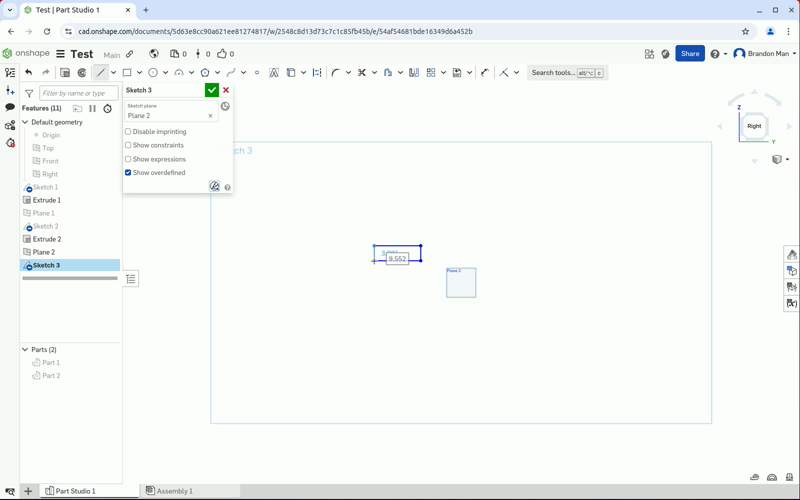
key_up(shift)
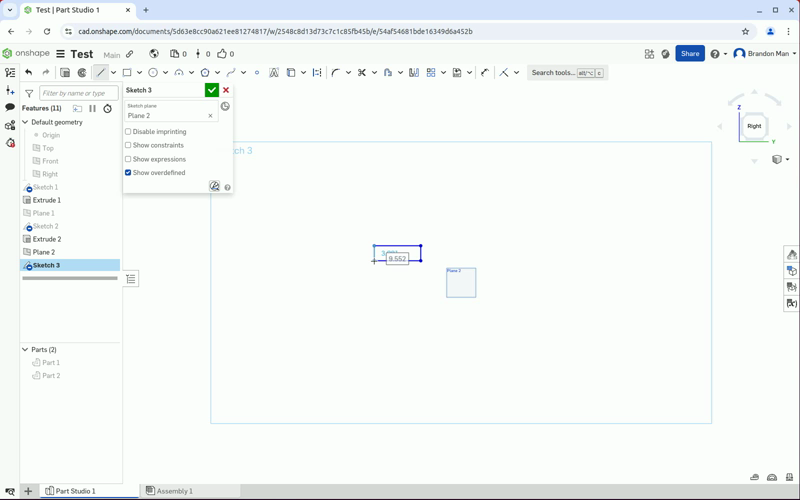
click(374, 260)
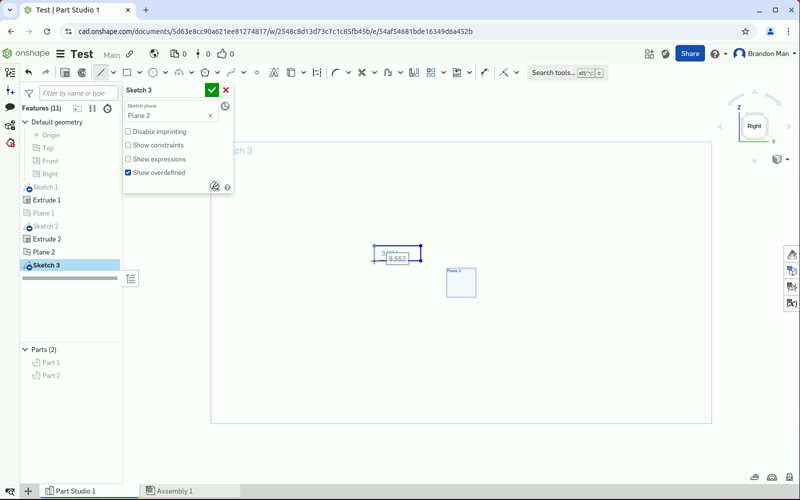
key(esc)
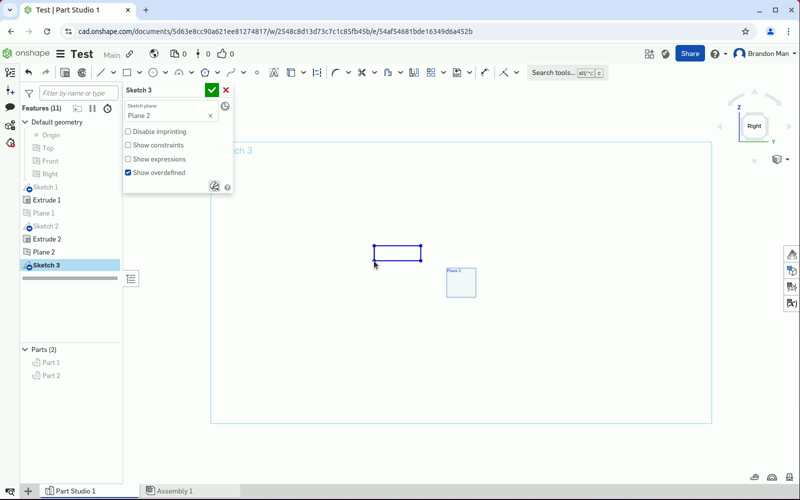
mouse_move(409, 254)
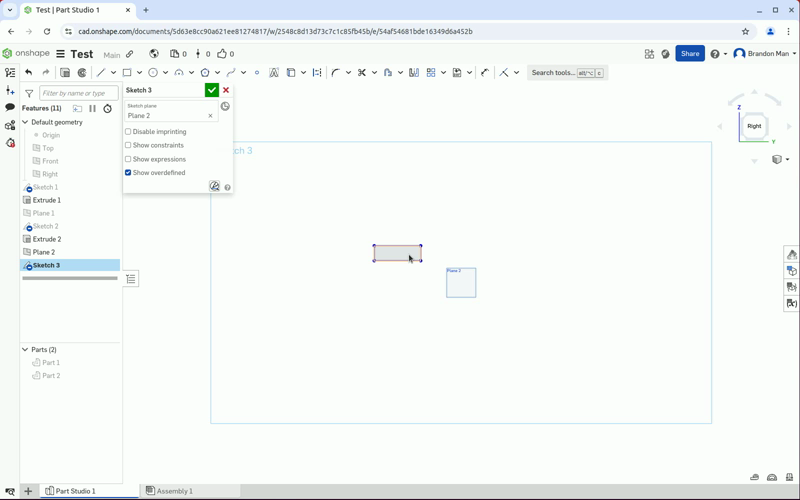
scroll(6)
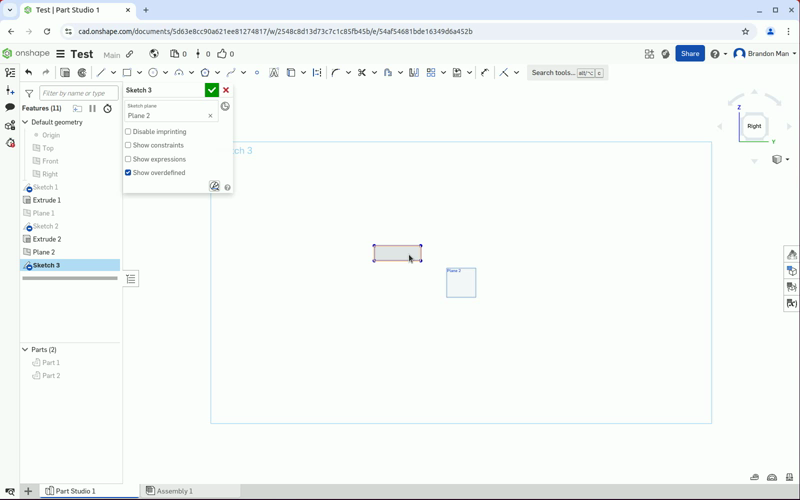
scroll(6)
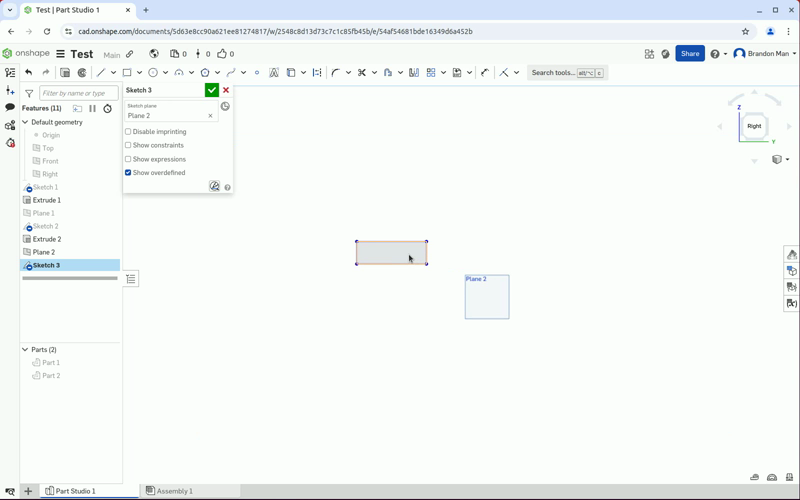
scroll(6)
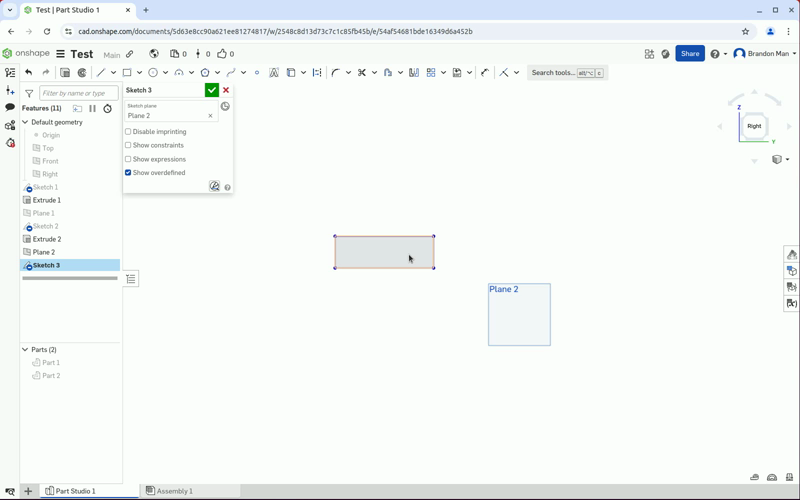
scroll(6)
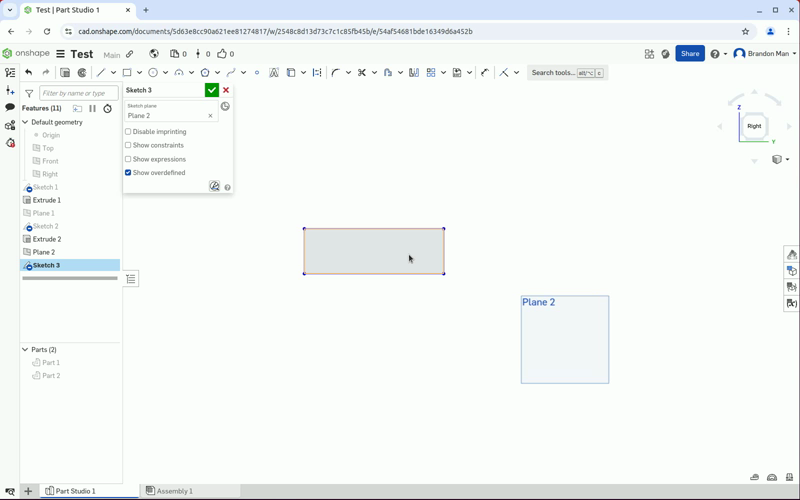
scroll(6)
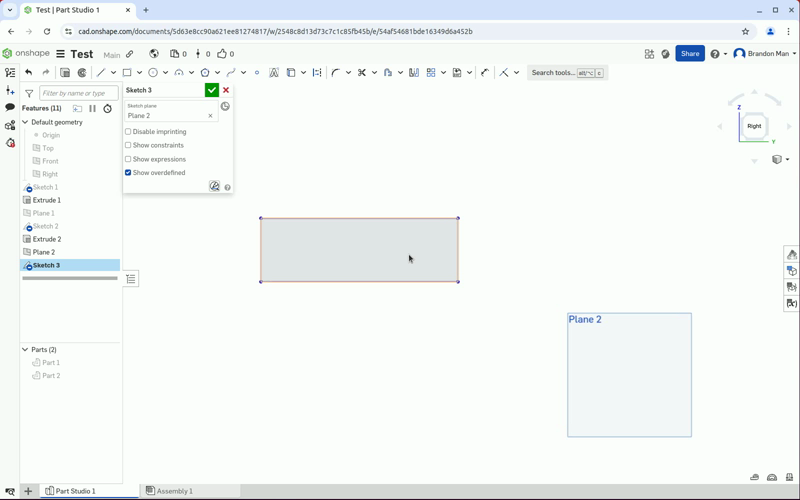
scroll(6)
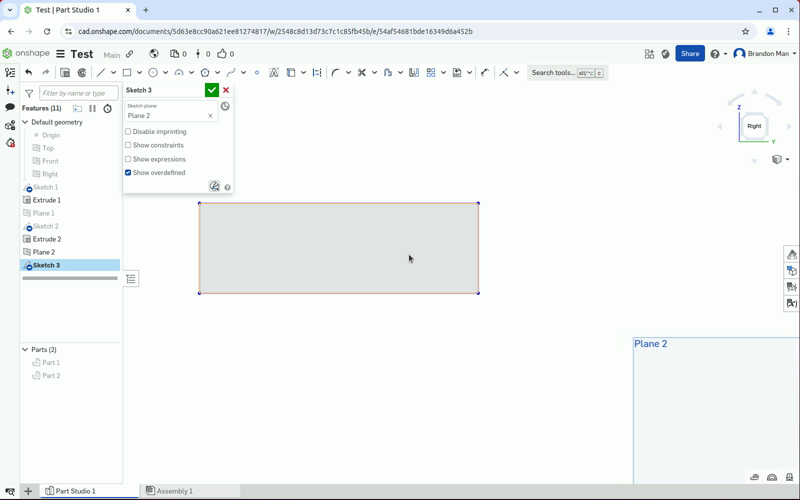
scroll(6)
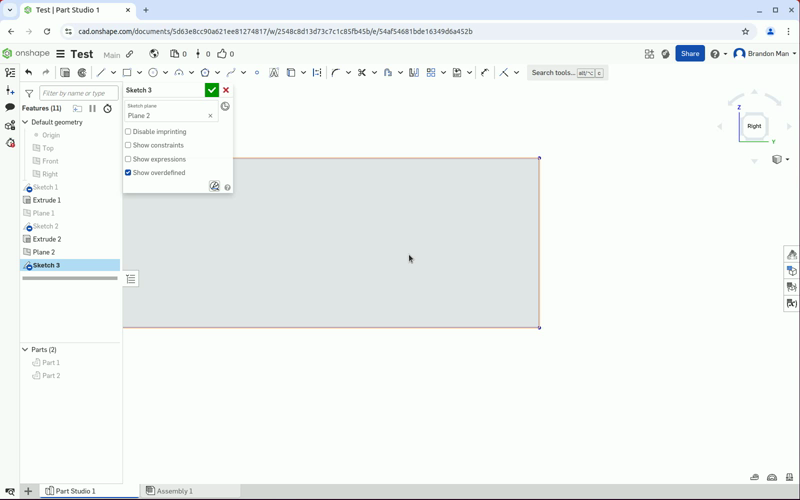
click(409, 254)
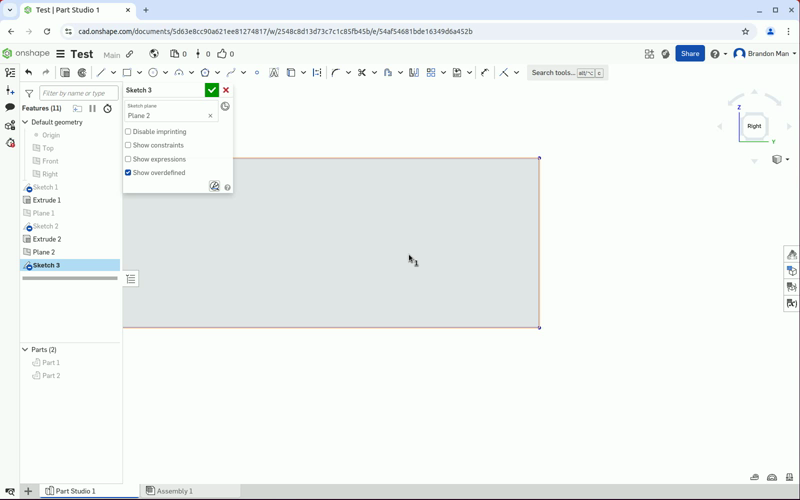
scroll(-6)
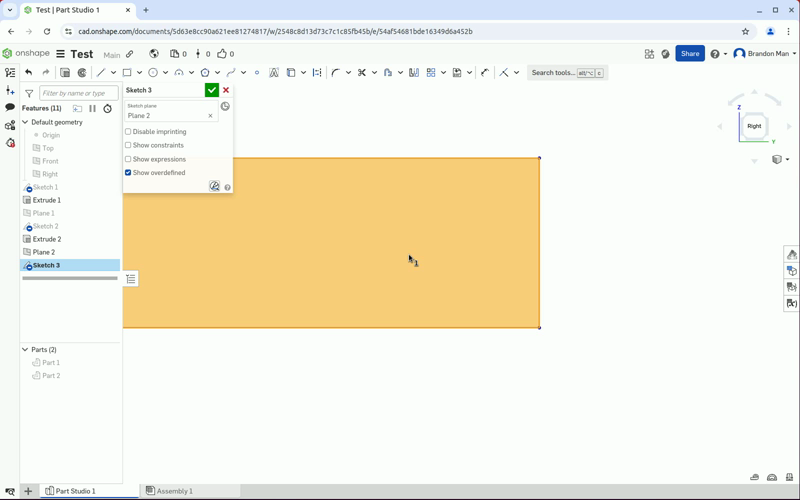
scroll(-6)
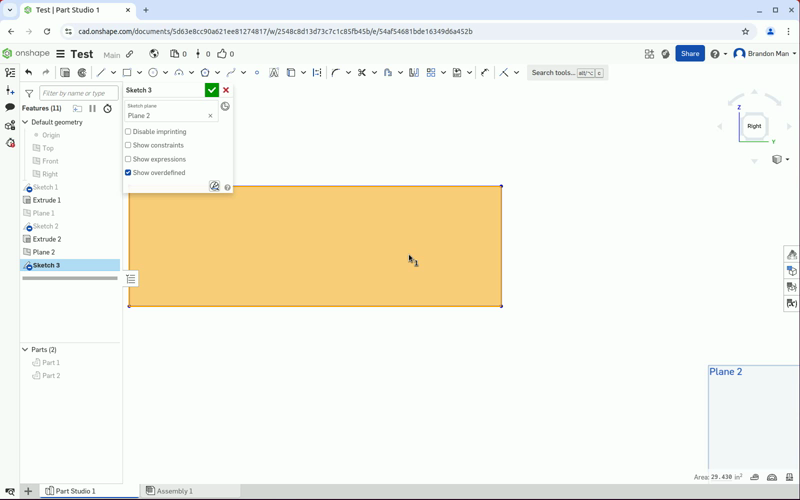
scroll(-6)
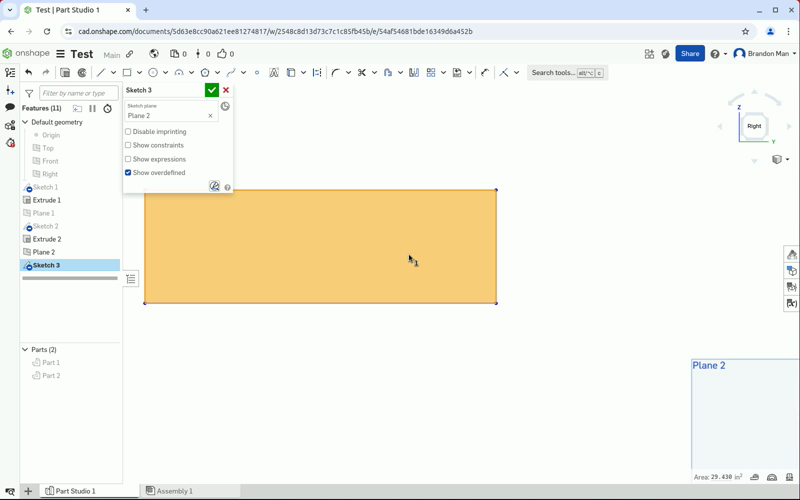
scroll(-6)
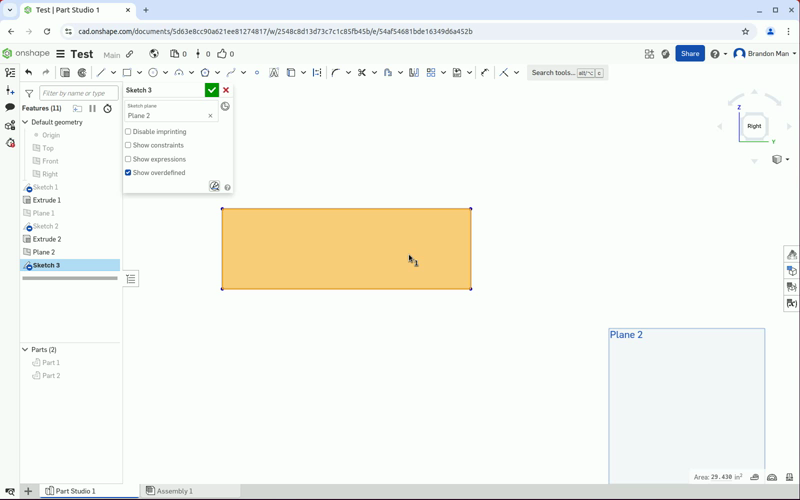
scroll(-6)
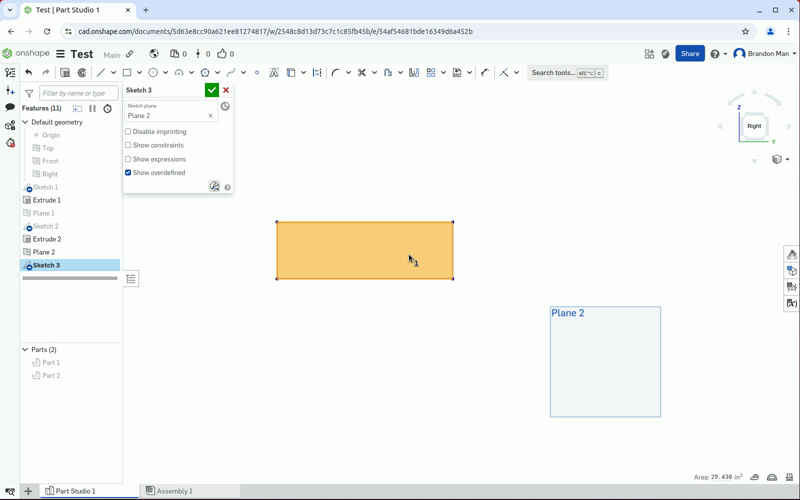
scroll(-6)
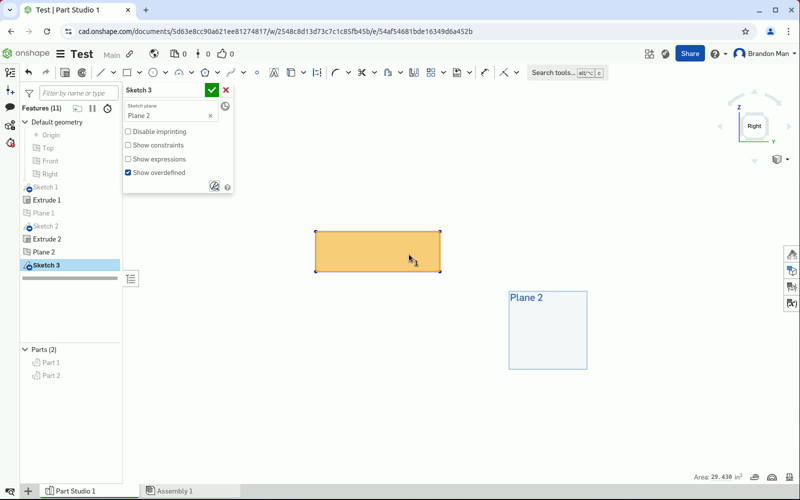
scroll(-6)
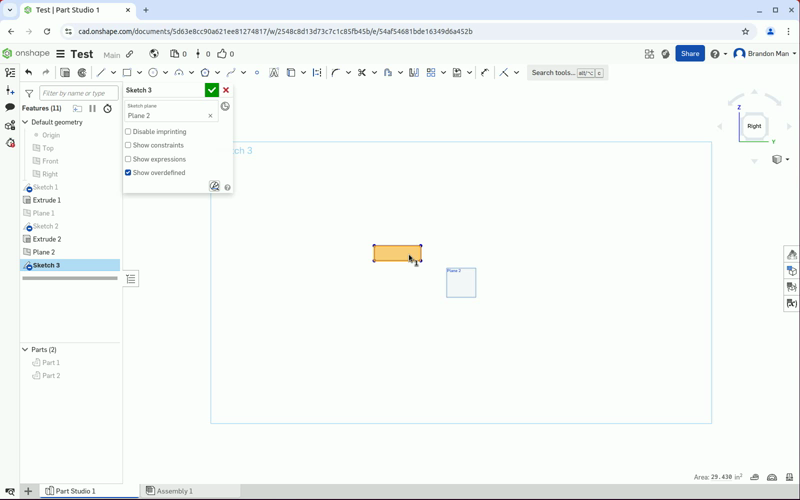
mouse_move(73, 352)
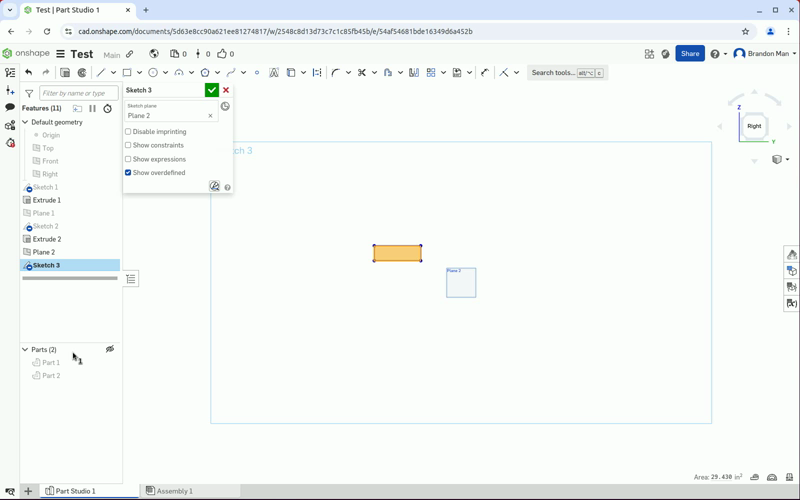
key(shift+y)
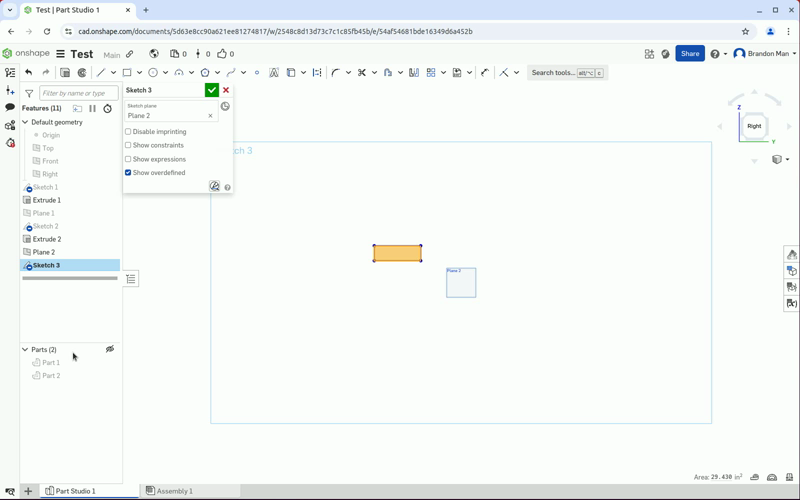
key(shift+e)
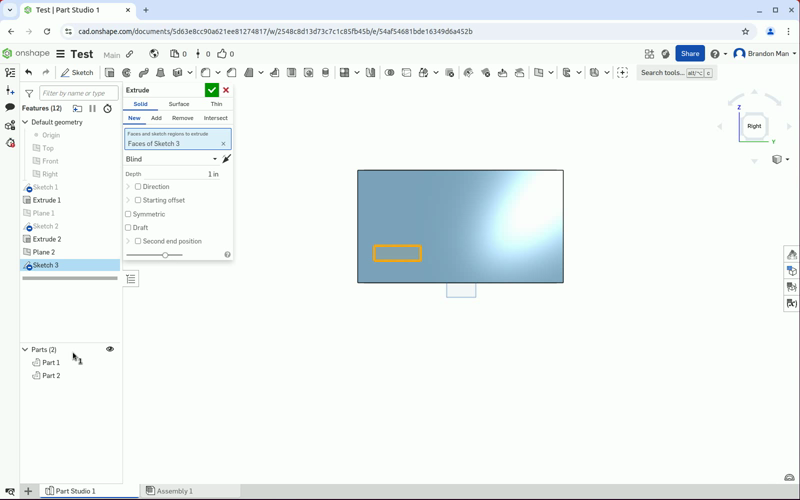
mouse_move(143, 106)
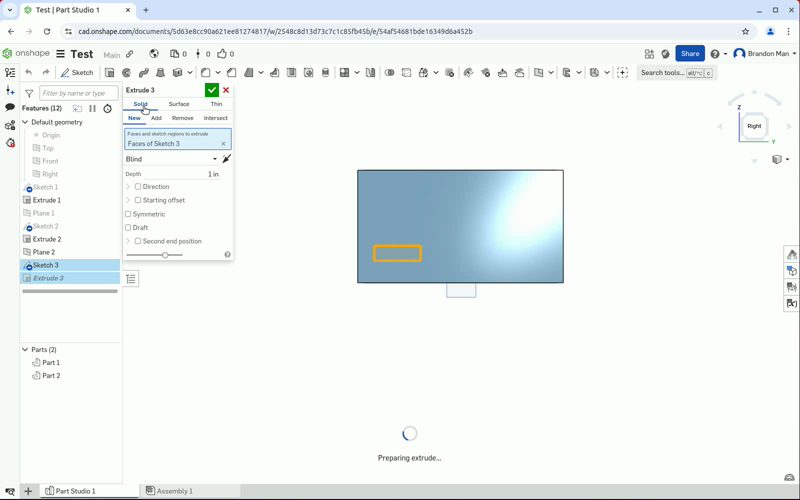
click(143, 106)
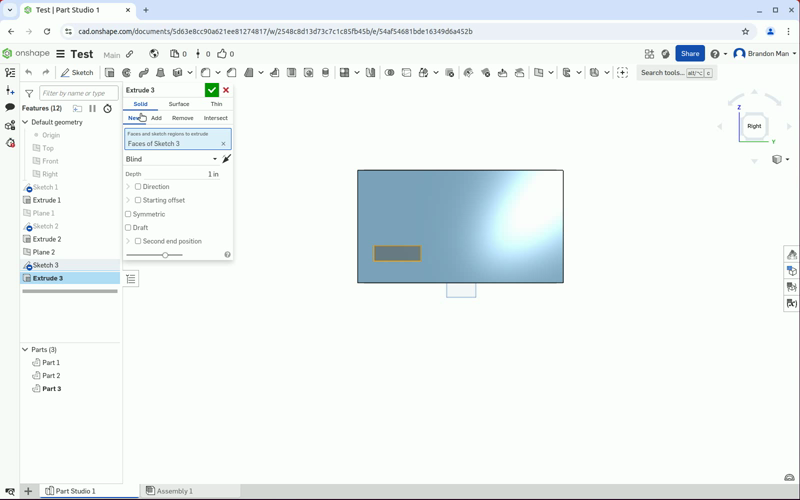
mouse_move(137, 120)
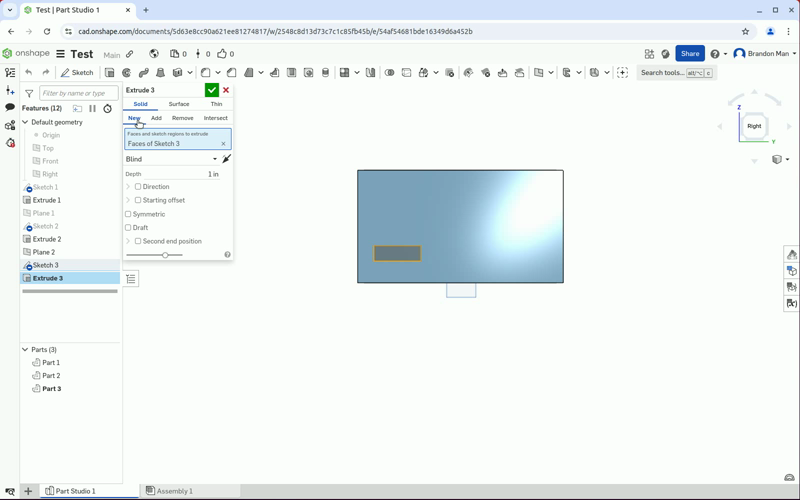
click(137, 120)
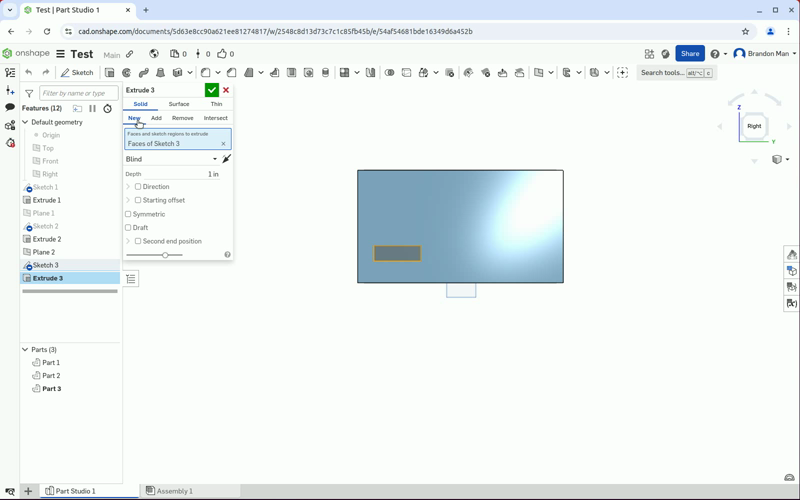
key(tab, 4)
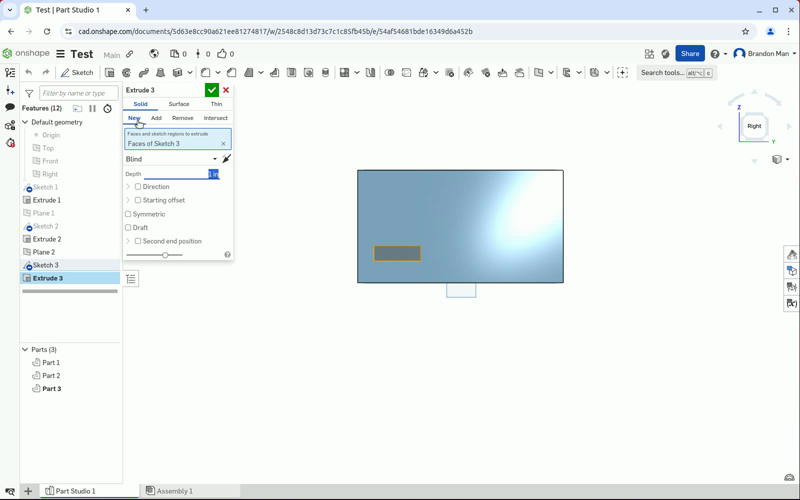
text(5.055)
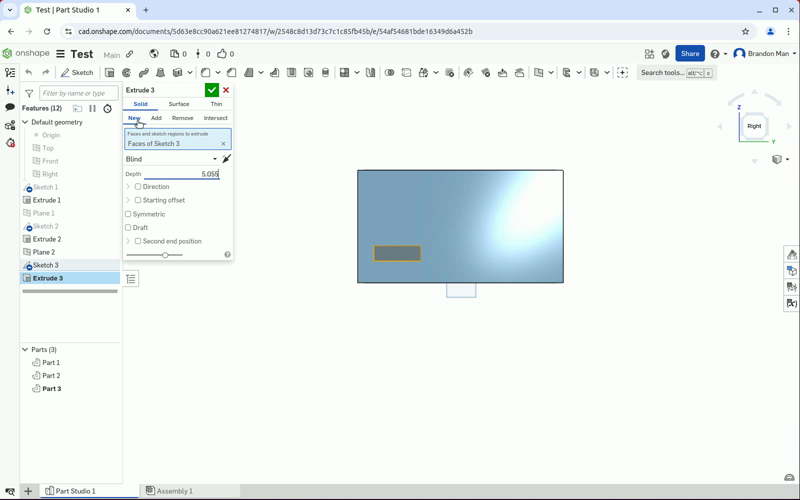
key(enter)
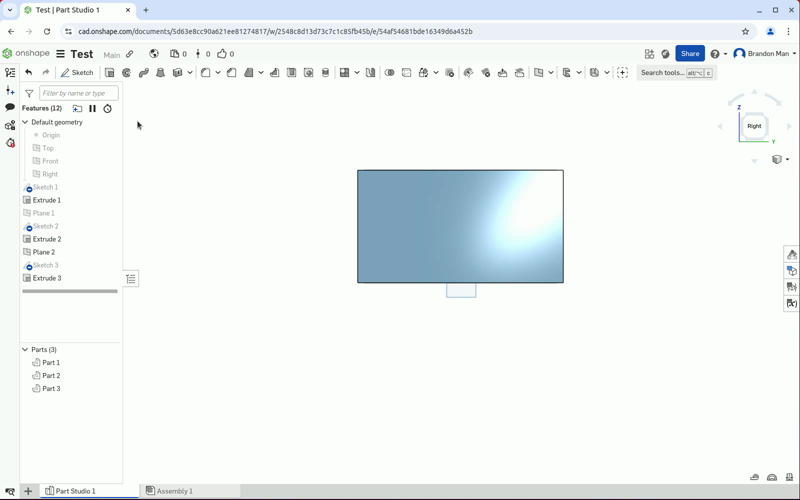
key(shift+h)
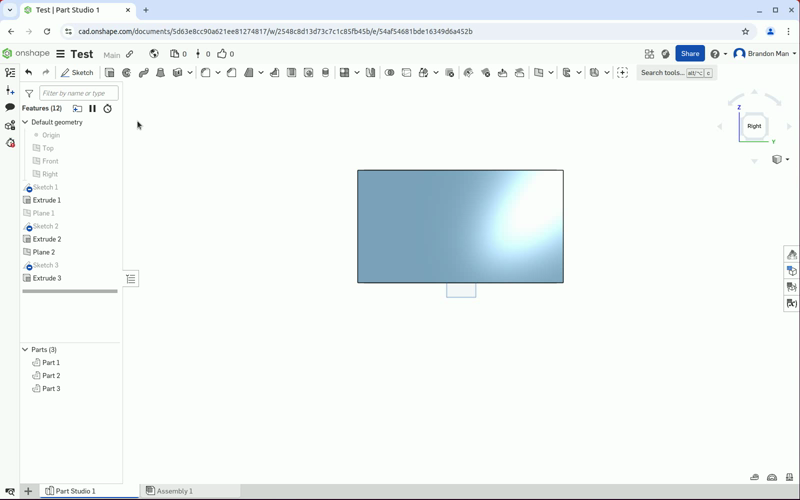
key(shift+h)
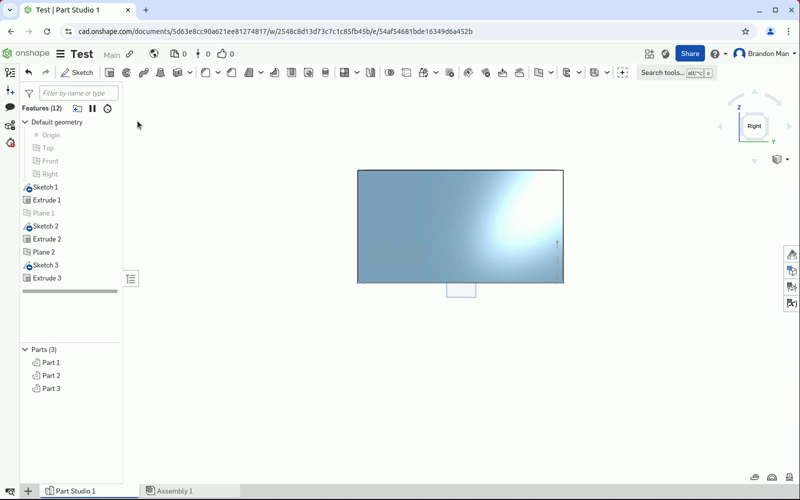
key(shift+7)
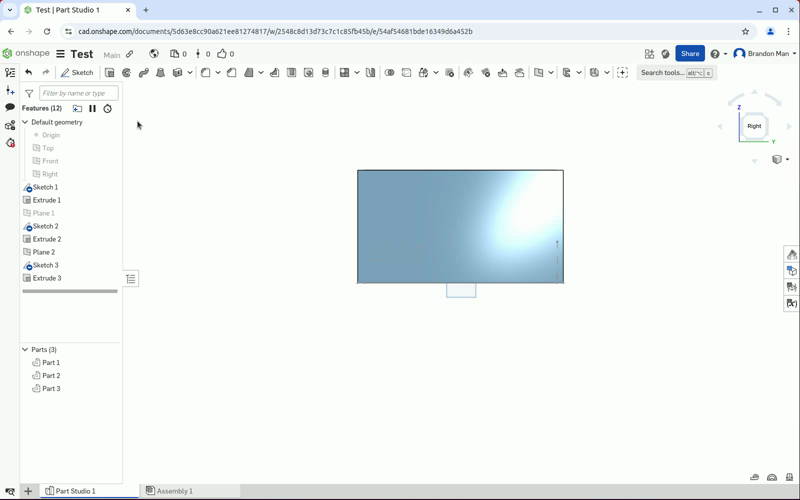
key(right, 2)
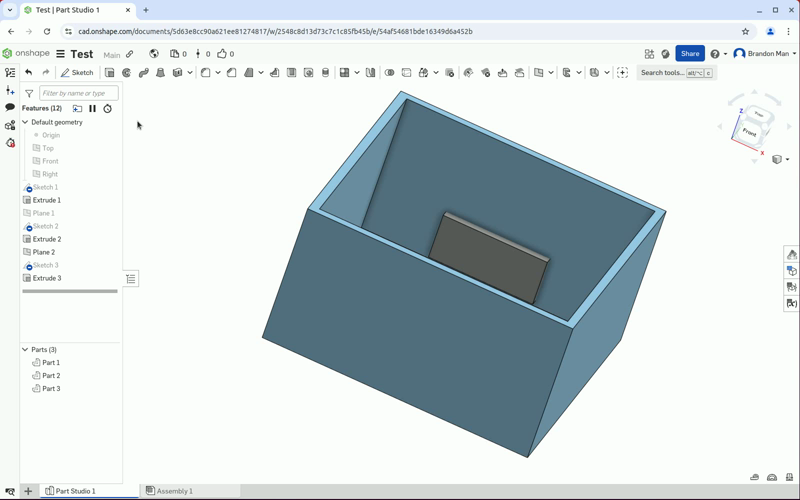
key(down, 2)
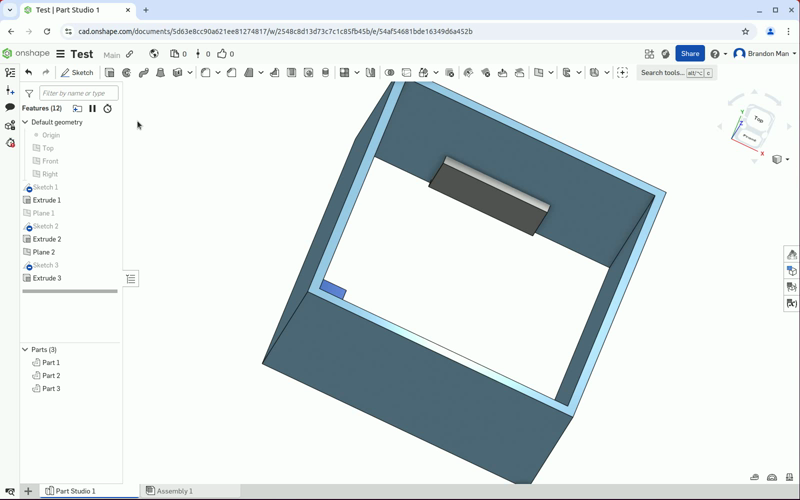
key(up, 2)
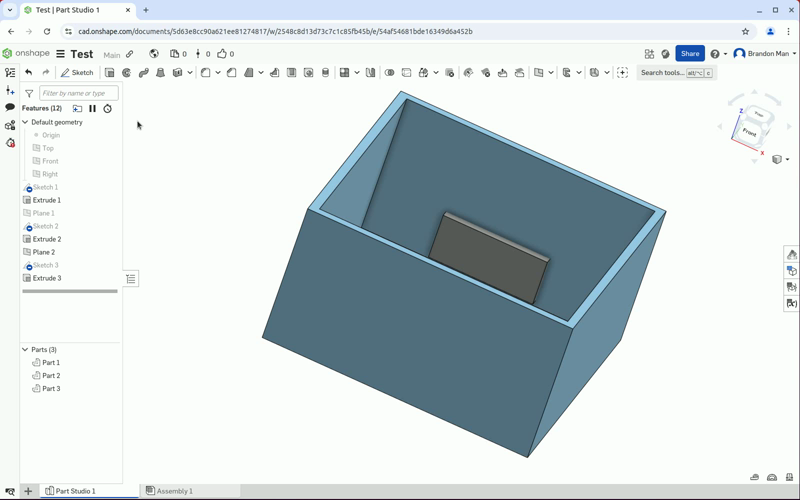
key(left, 2)
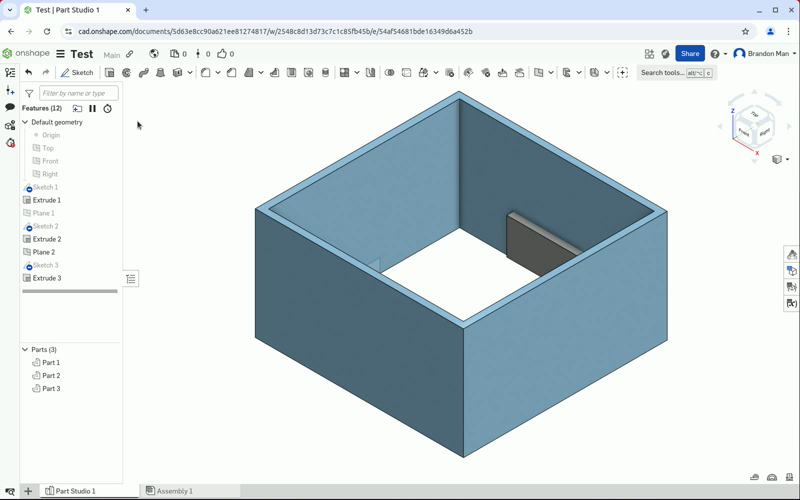
mouse_move(73, 189)
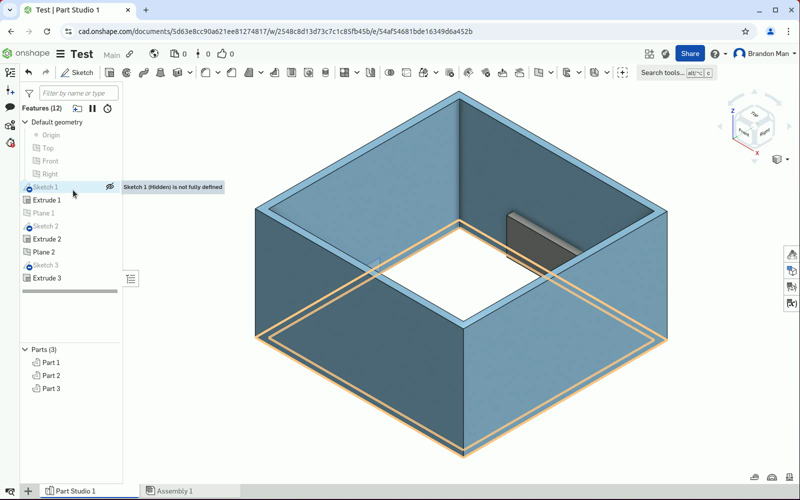
click(73, 189)